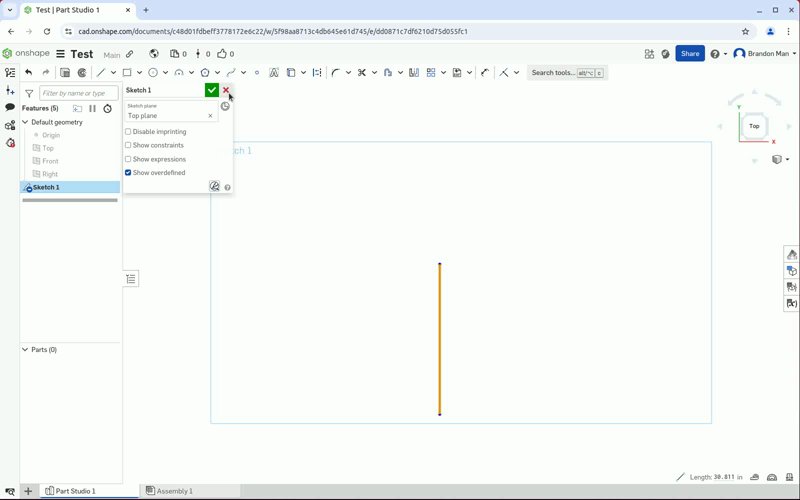
key(shift+h)
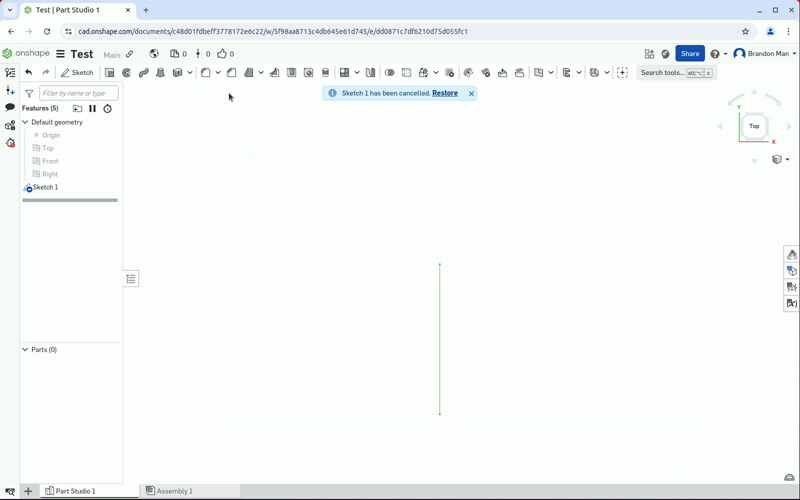
key(shift+s)
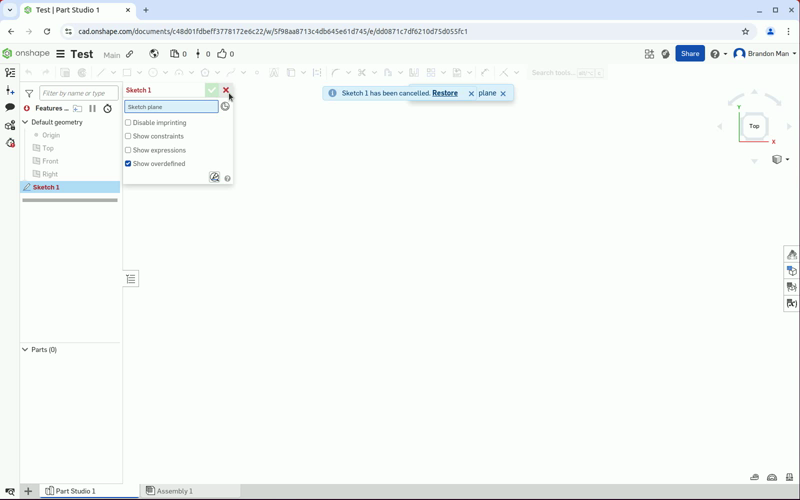
mouse_move(73, 150)
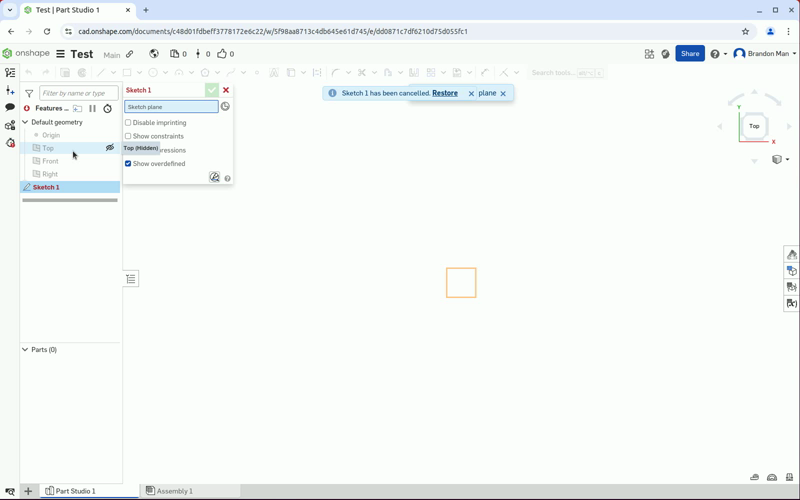
click(73, 150)
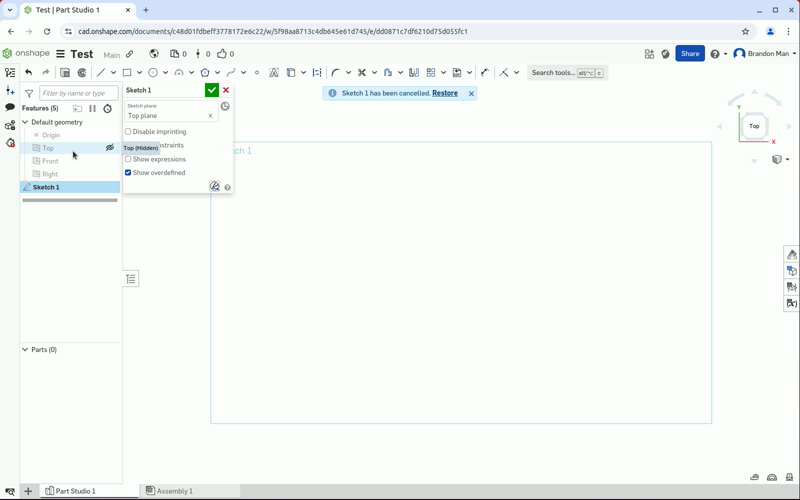
mouse_move(73, 352)
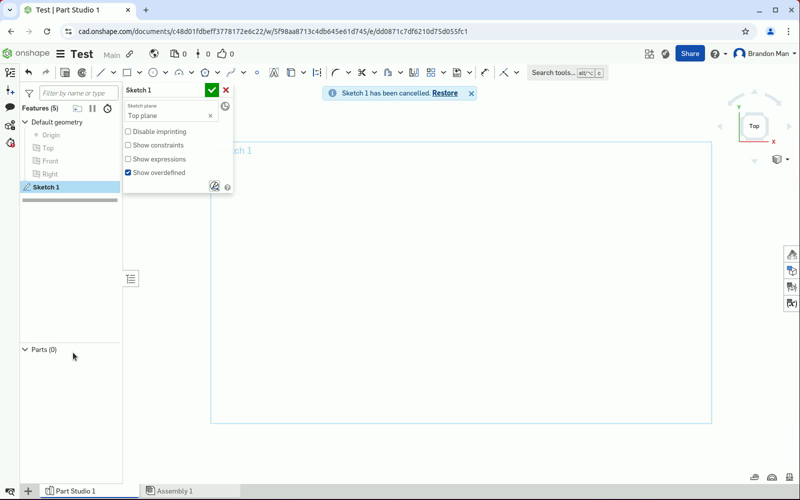
key(y)
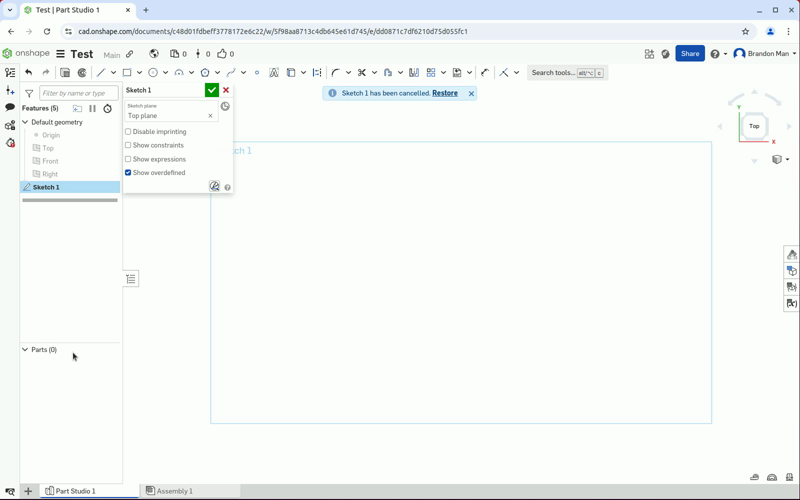
key(c)
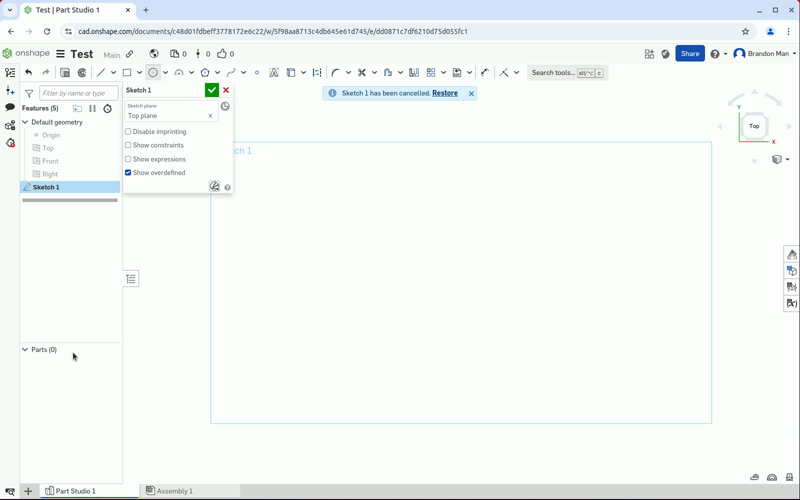
key_down(shift)
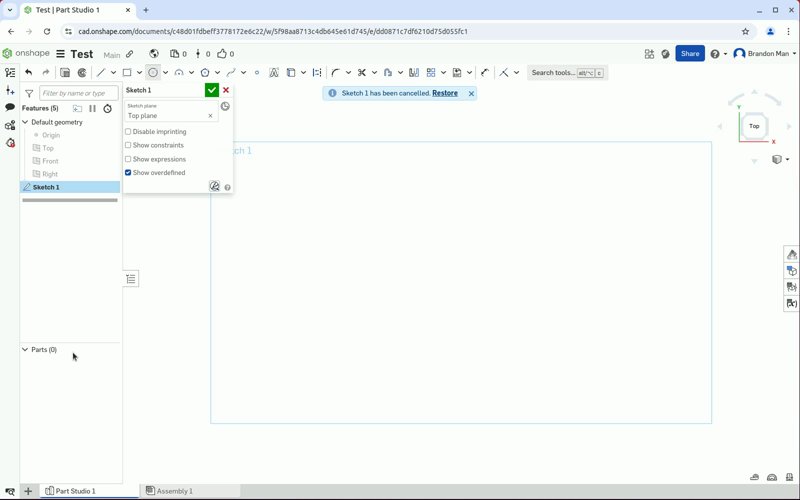
mouse_move(461, 282)
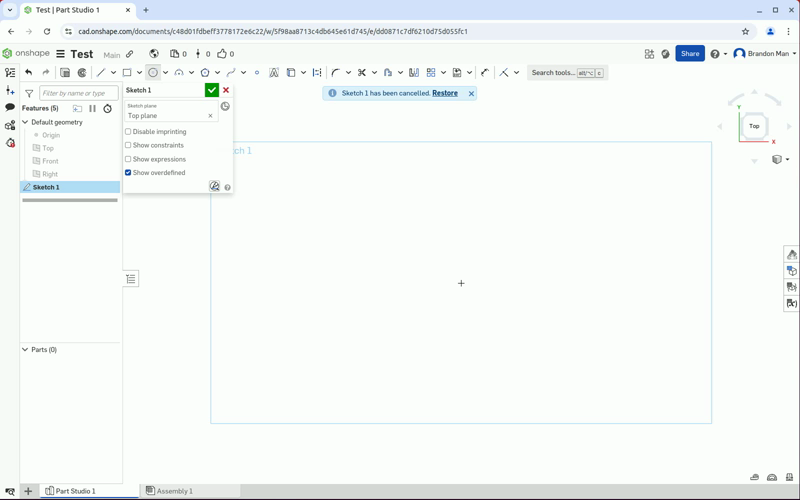
click(461, 282)
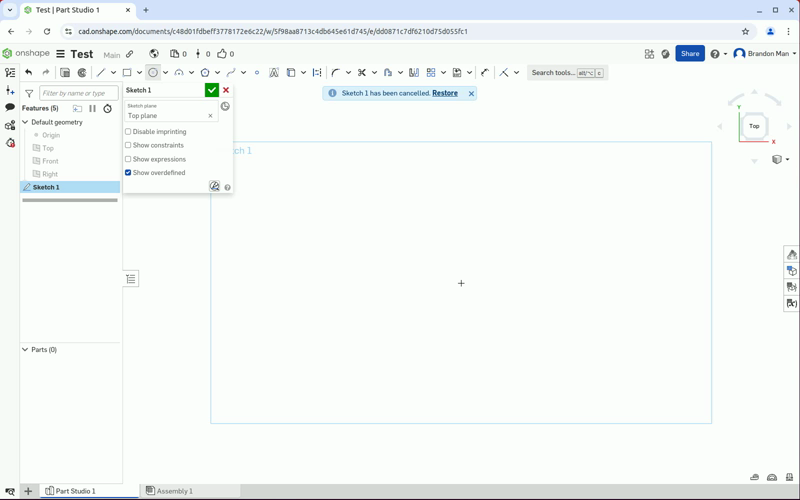
key_up(shift)
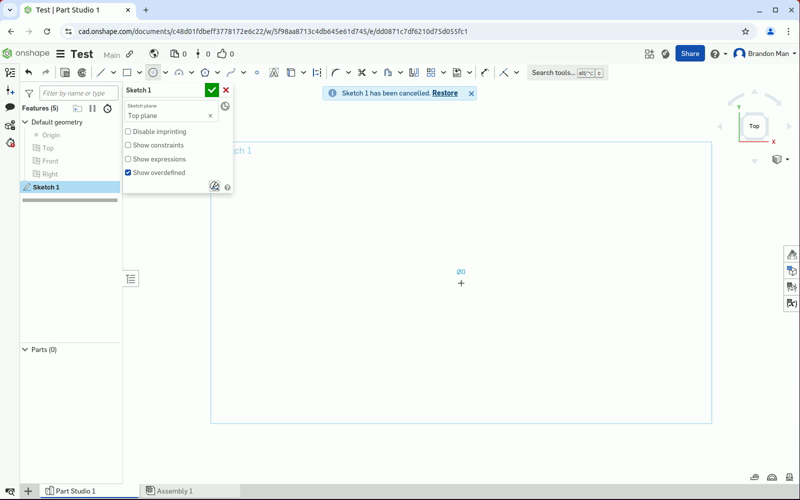
mouse_move(481, 282)
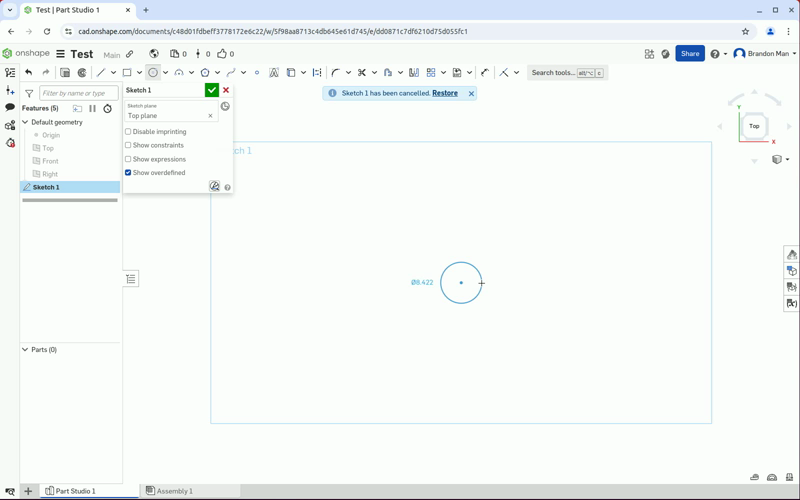
click(481, 282)
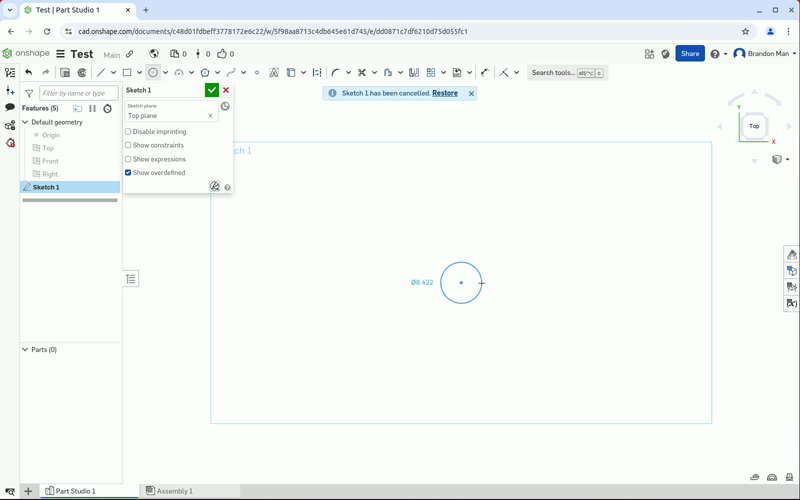
key(esc)
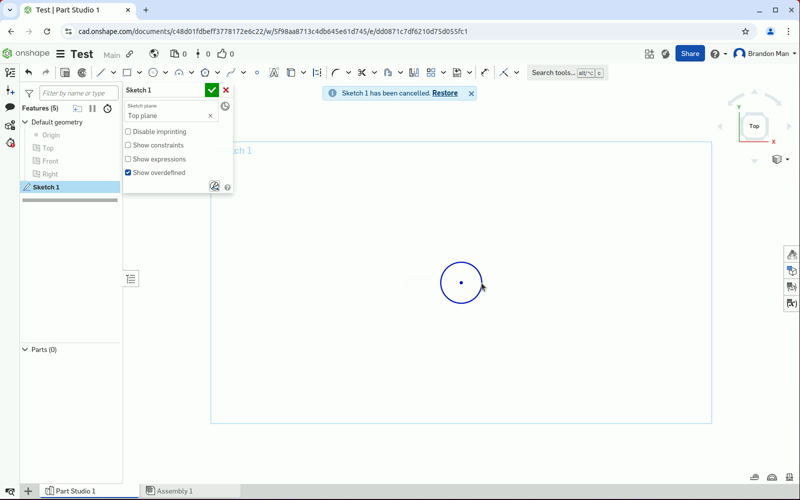
mouse_move(474, 277)
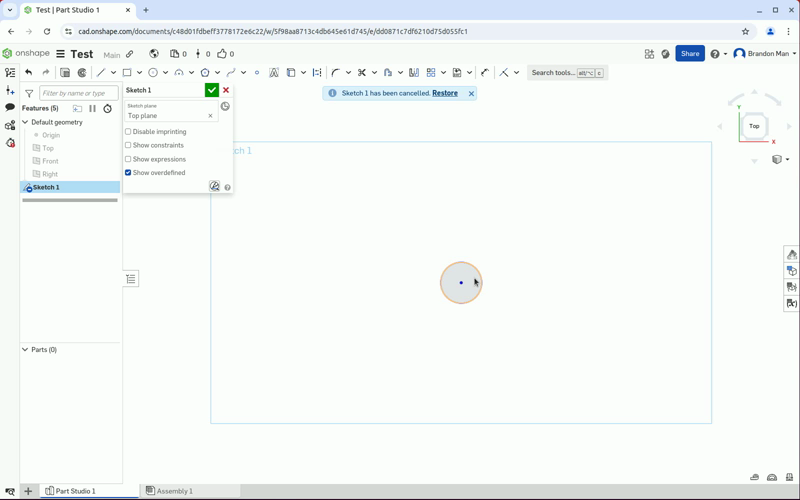
scroll(6)
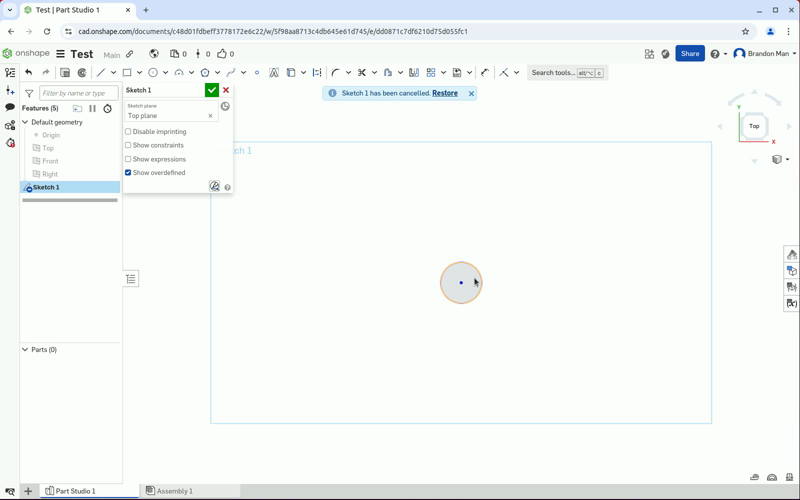
scroll(6)
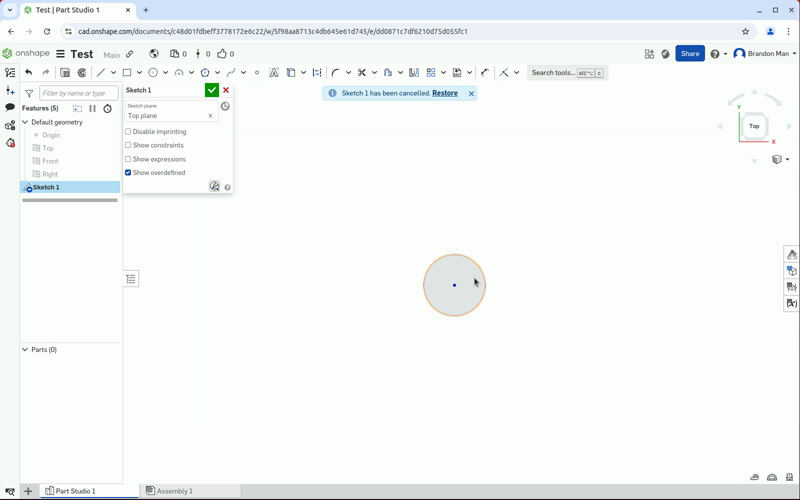
scroll(6)
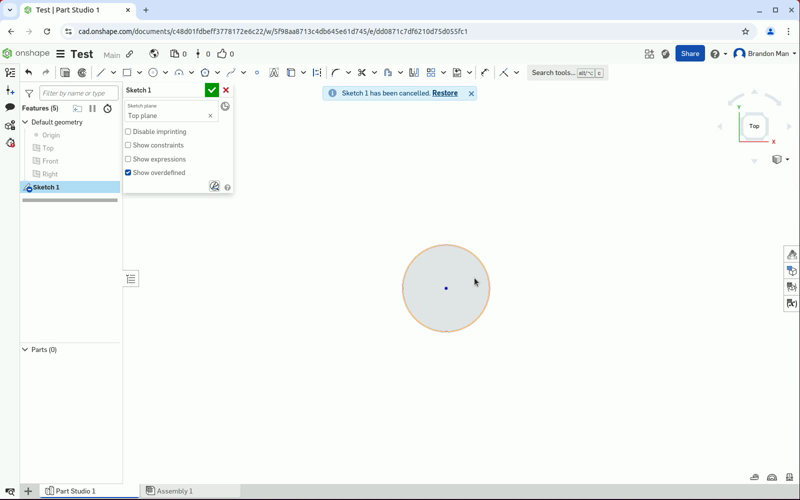
scroll(6)
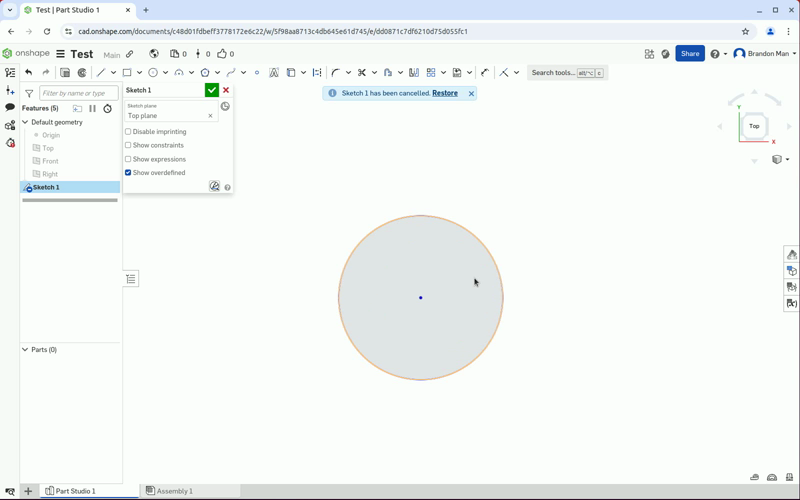
scroll(6)
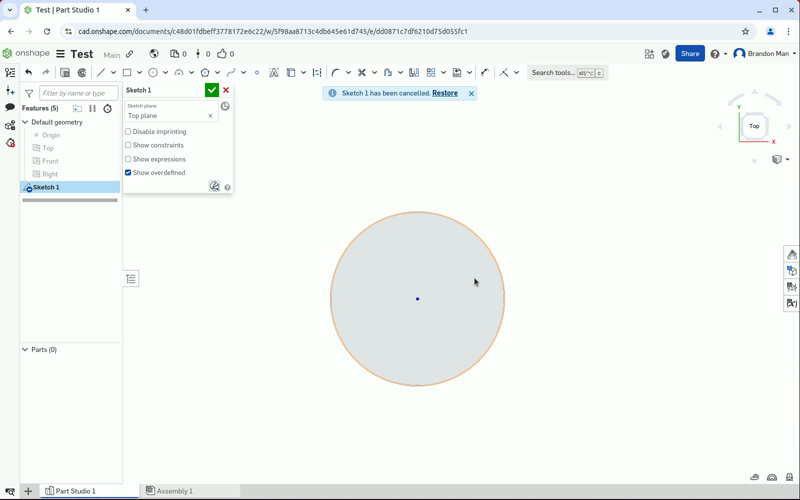
scroll(6)
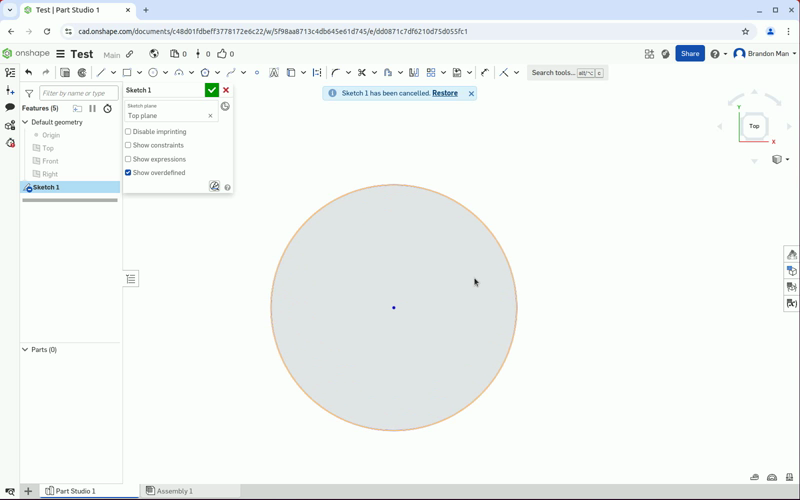
scroll(6)
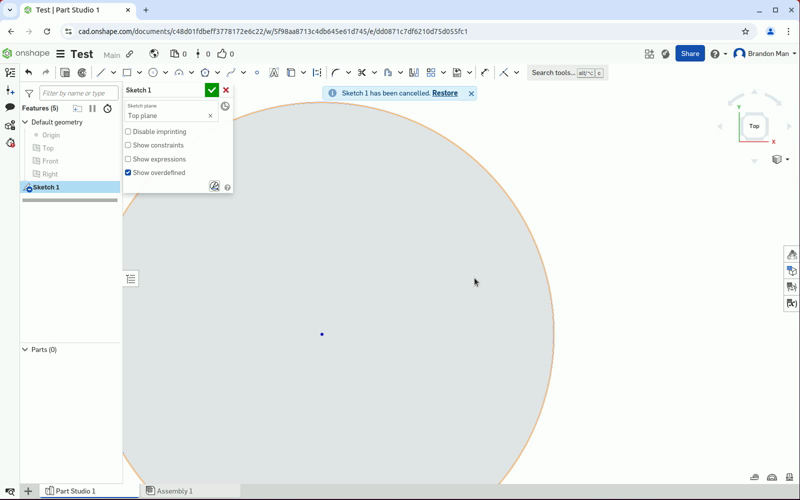
click(474, 277)
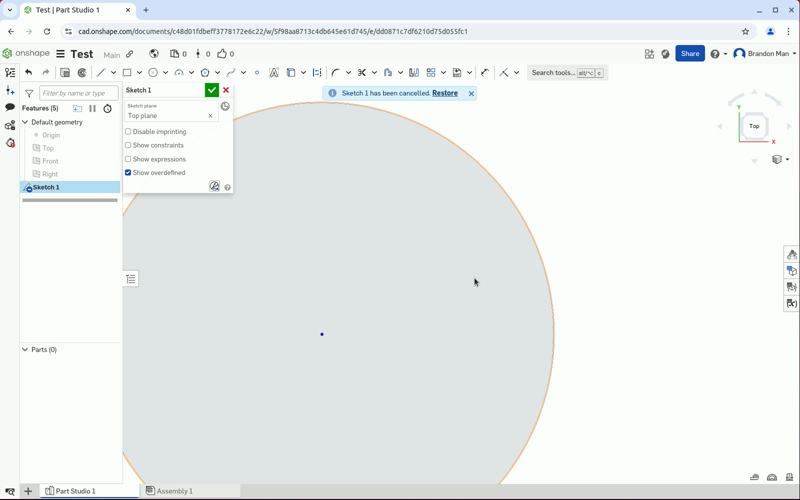
scroll(-6)
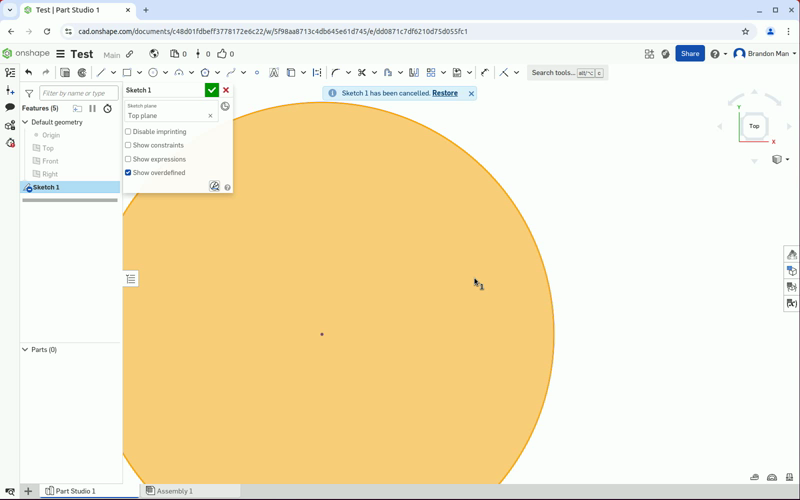
scroll(-6)
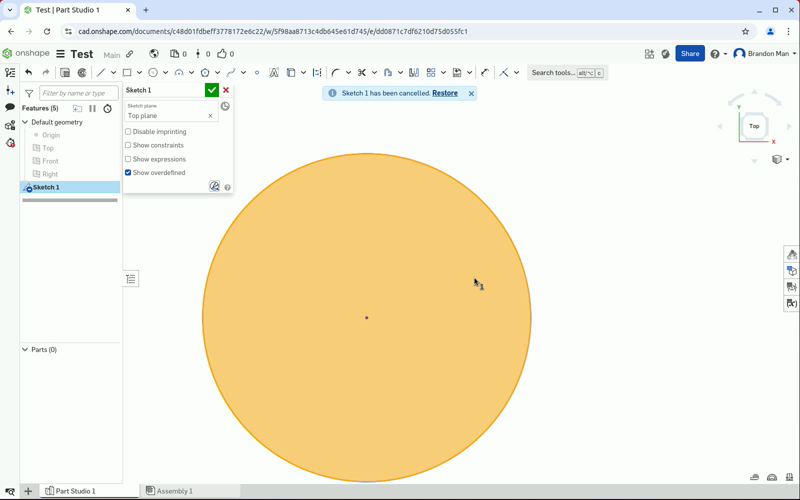
scroll(-6)
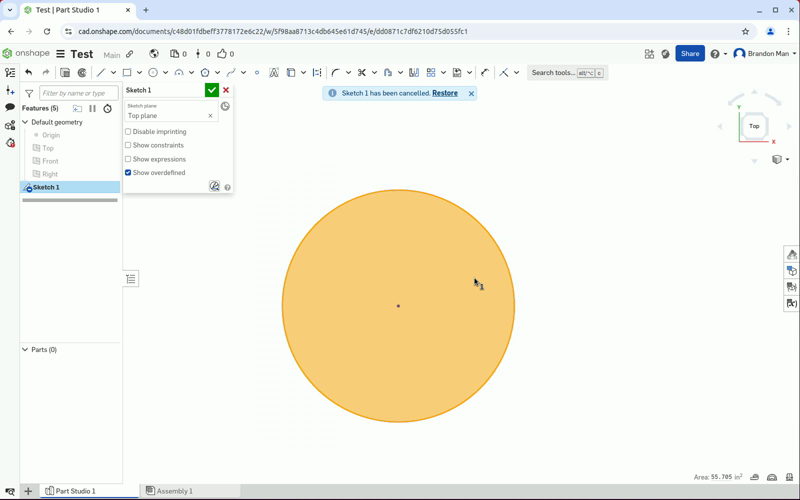
scroll(-6)
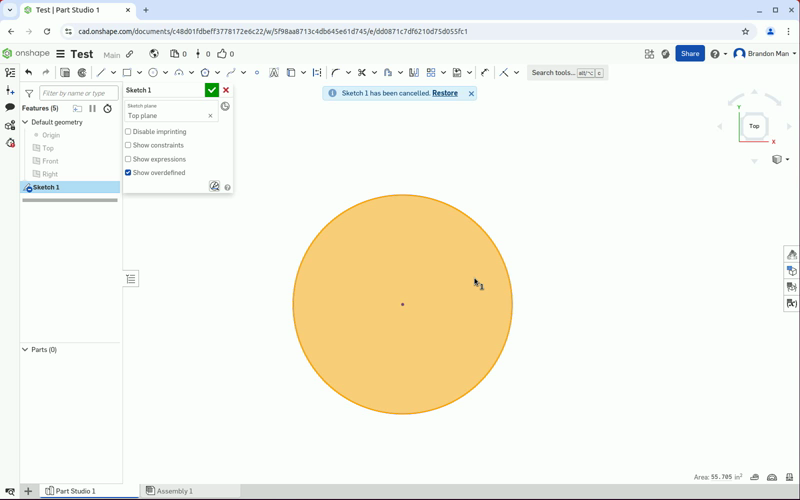
scroll(-6)
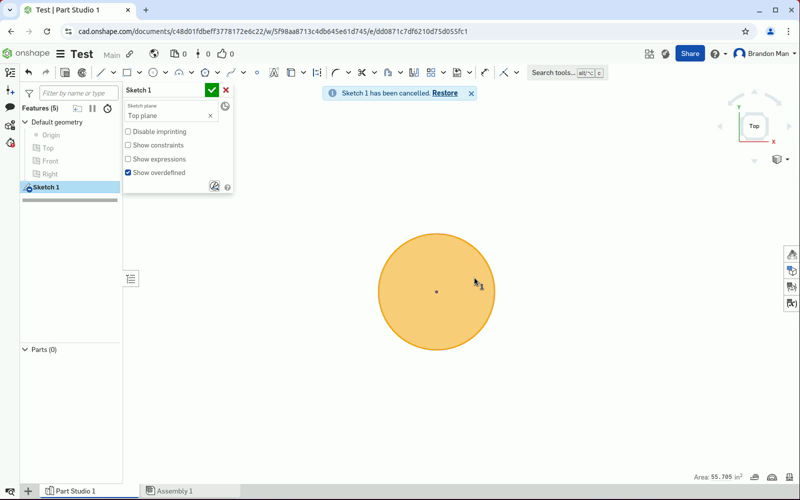
scroll(-6)
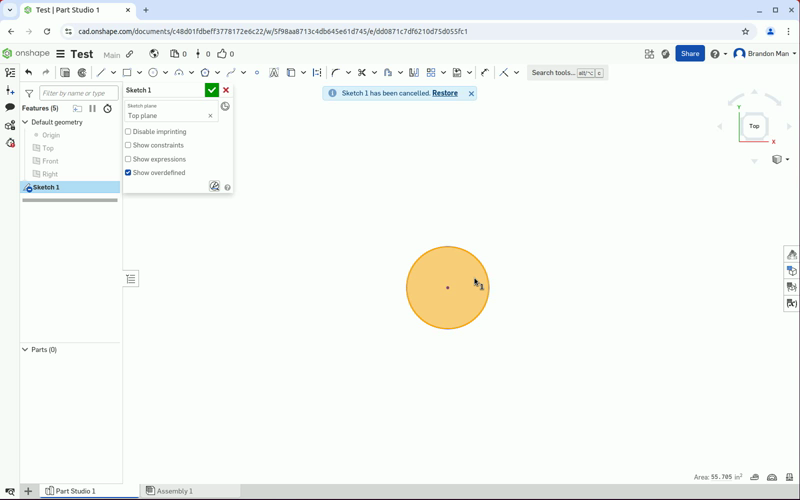
scroll(-6)
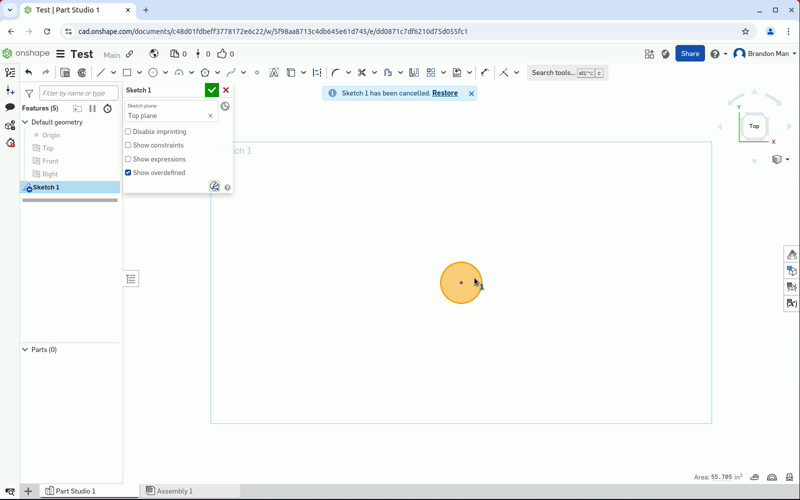
mouse_move(73, 352)
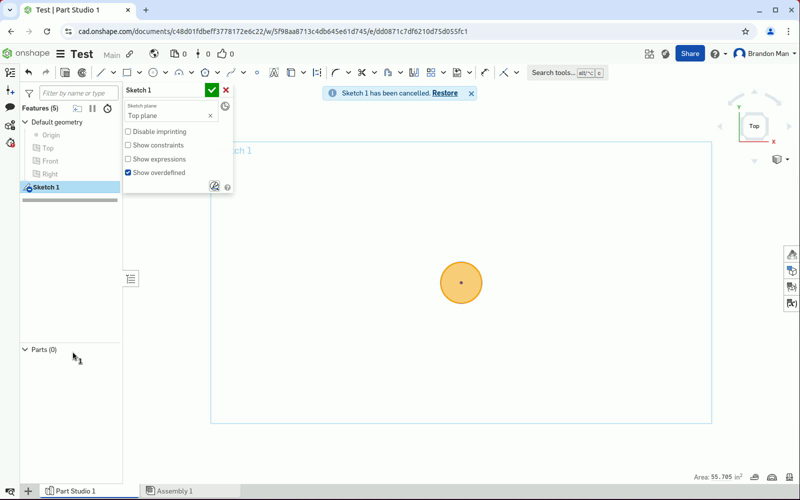
key(shift+y)
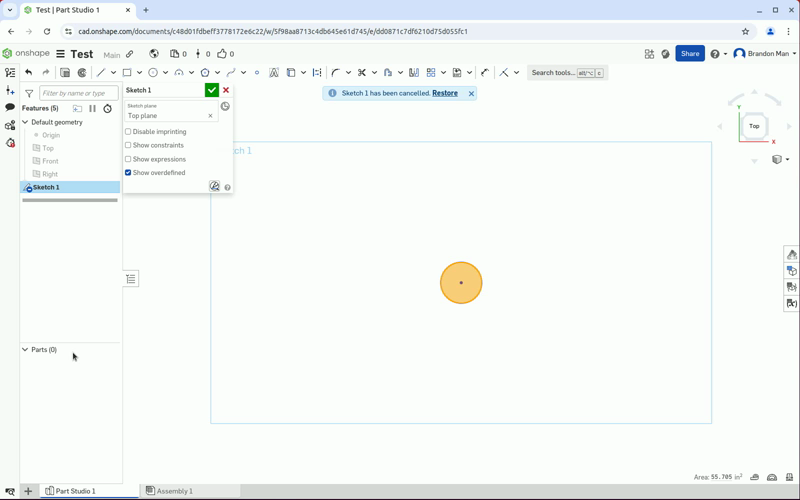
key(shift+e)
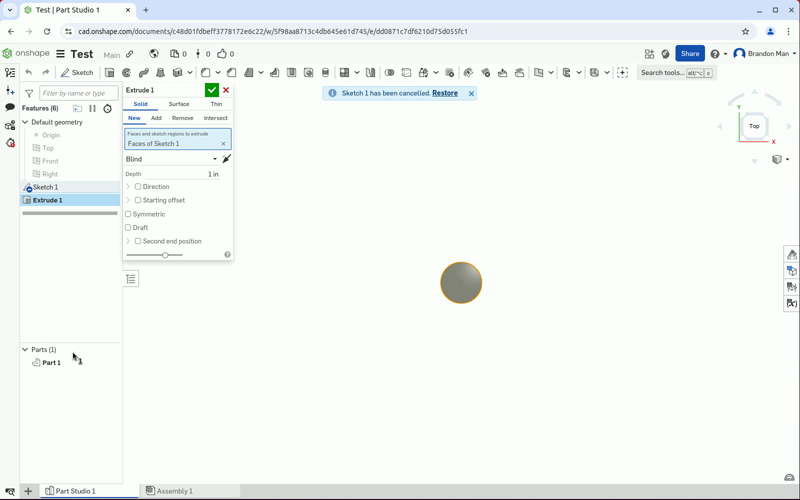
mouse_move(143, 106)
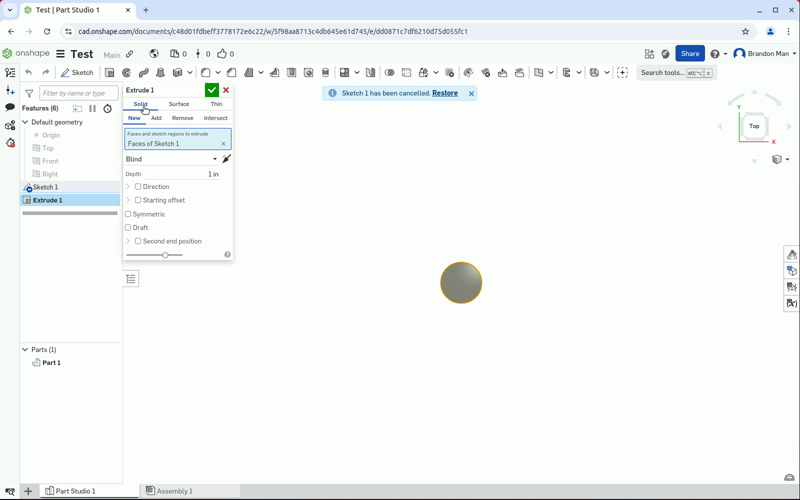
click(143, 106)
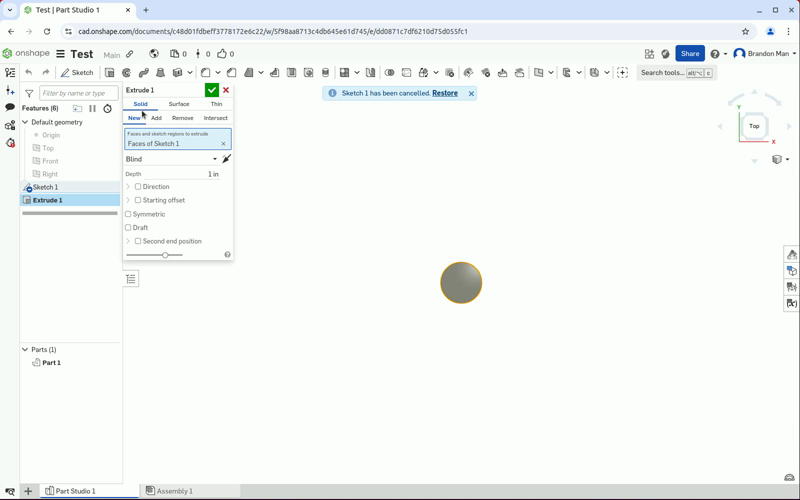
mouse_move(137, 120)
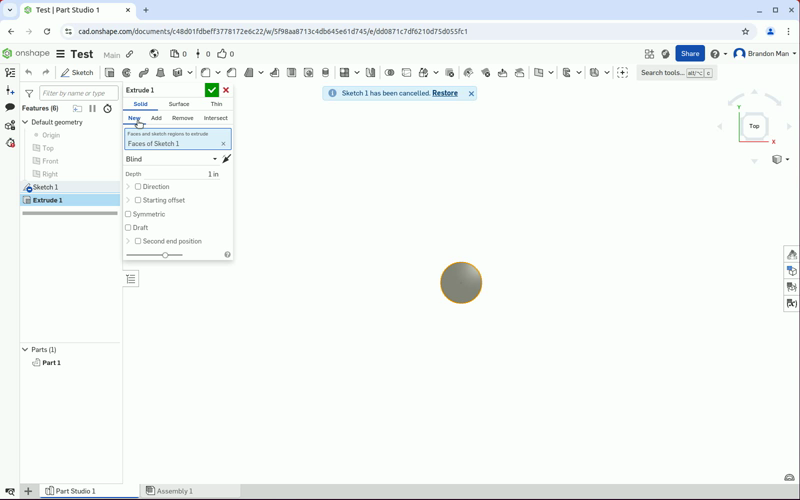
click(137, 120)
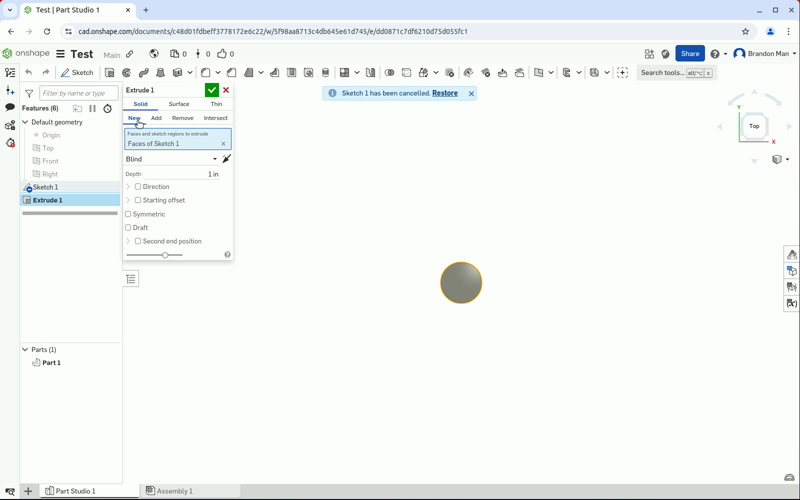
key(tab, 4)
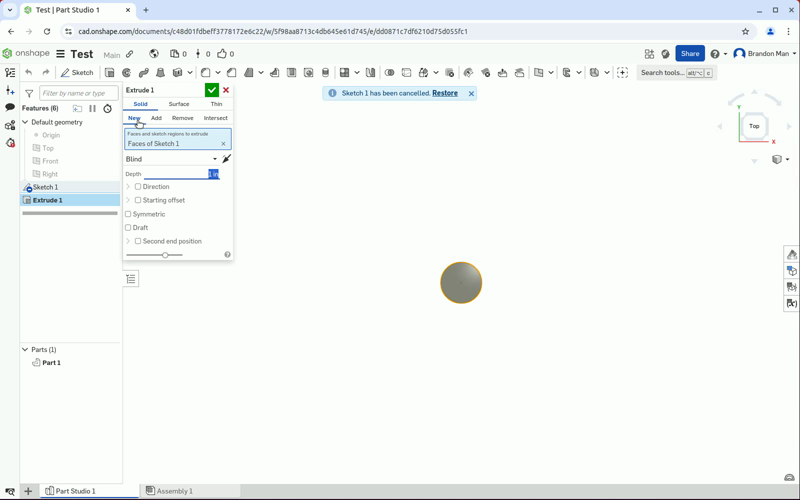
text(19.498)
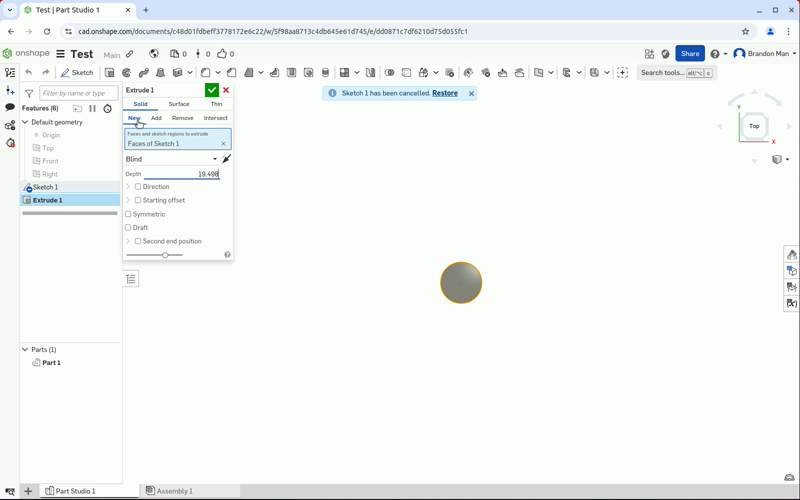
key(enter)
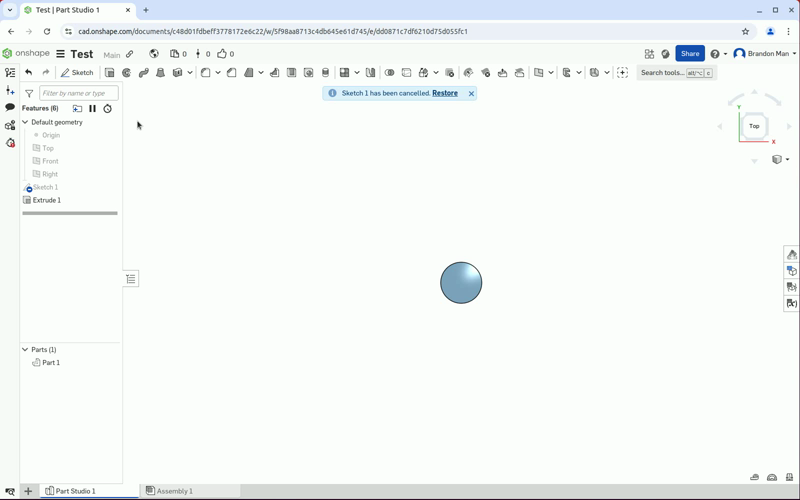
key(shift+h)
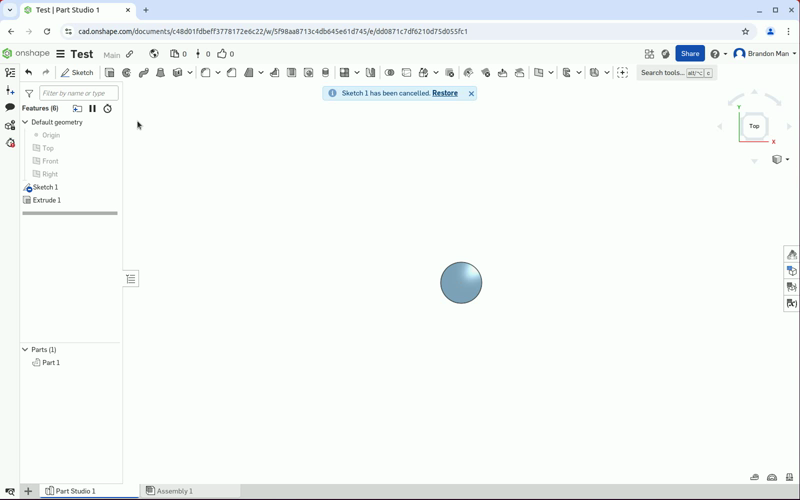
key(shift+h)
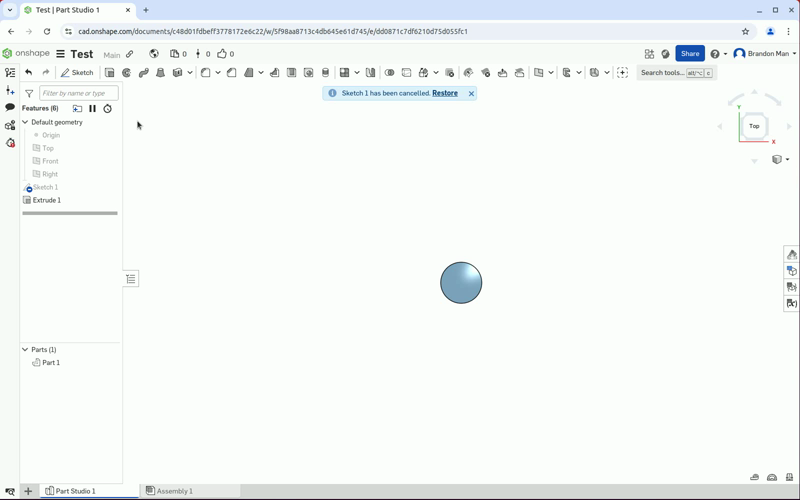
mouse_move(73, 189)
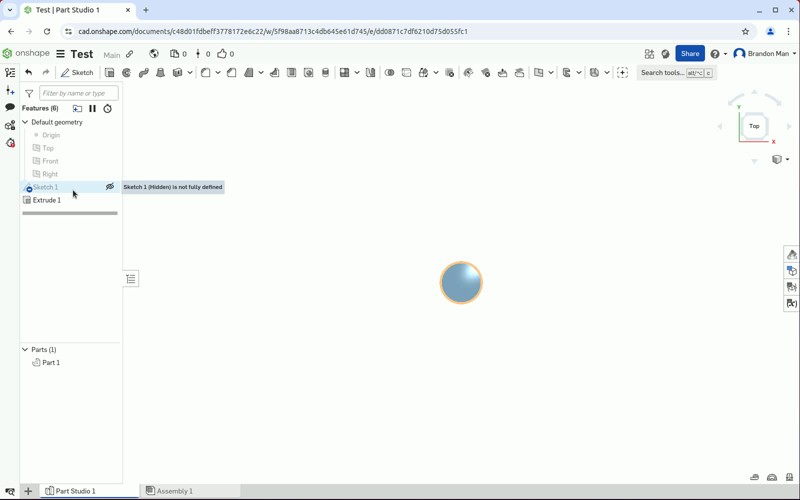
click(73, 189)
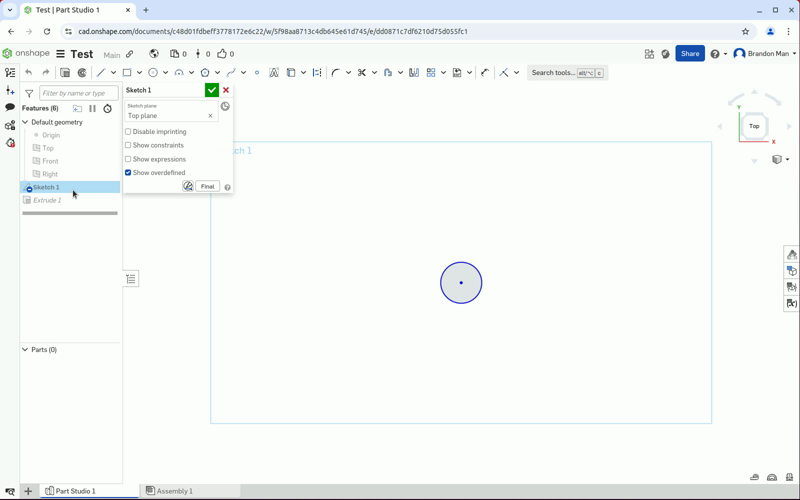
mouse_move(229, 92)
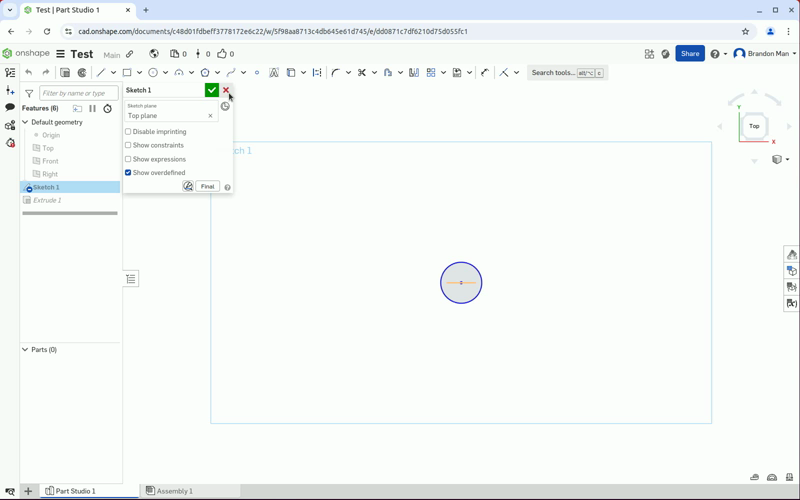
click(229, 92)
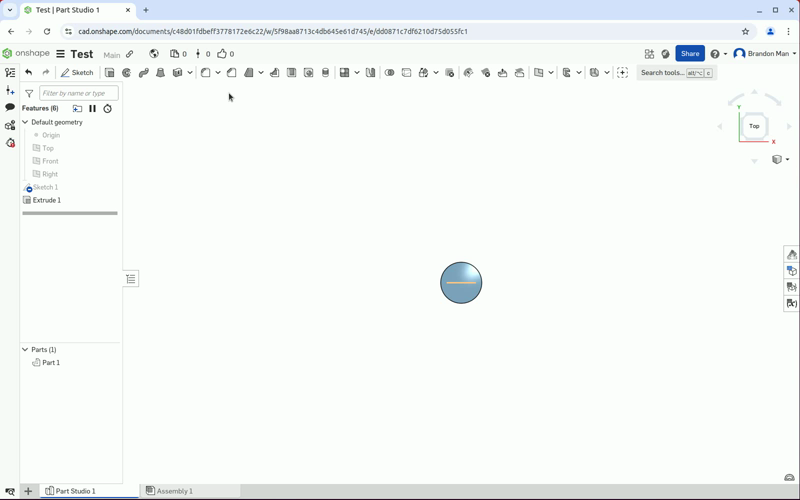
mouse_move(541, 75)
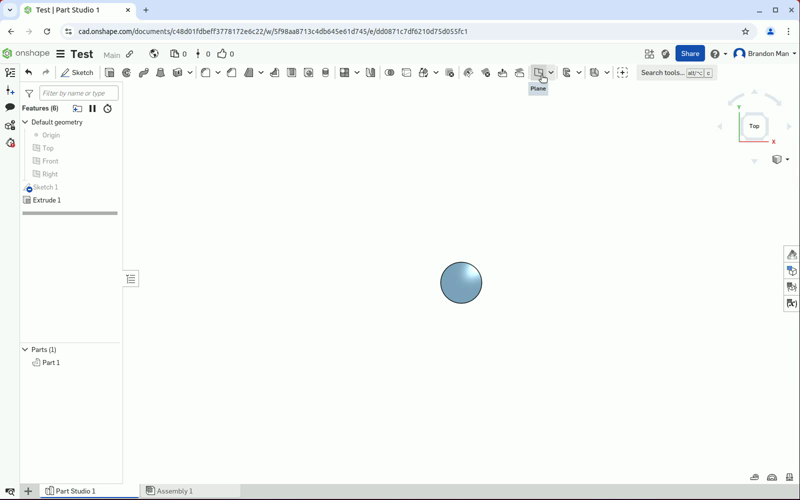
click(541, 75)
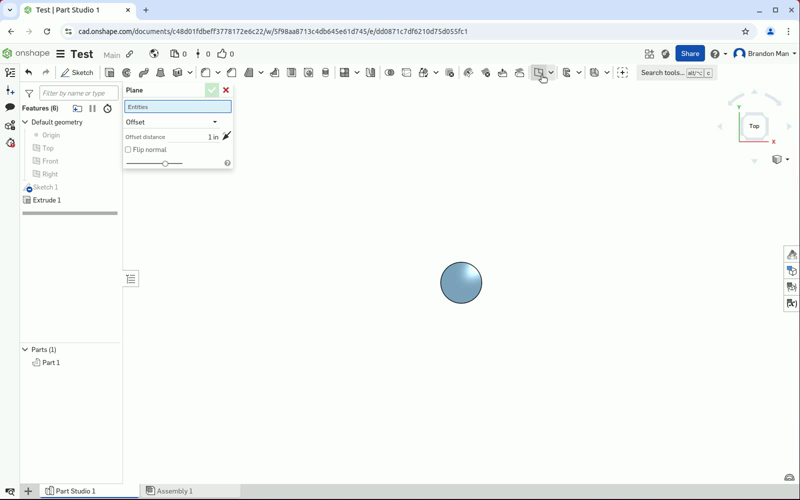
mouse_move(73, 150)
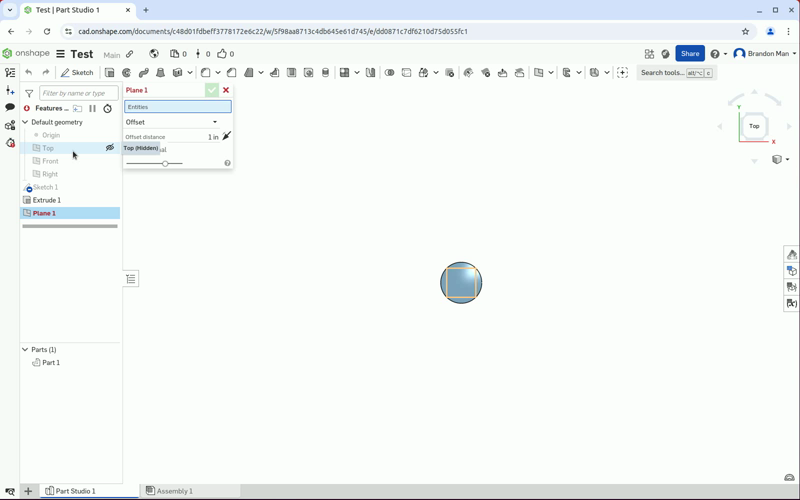
click(73, 150)
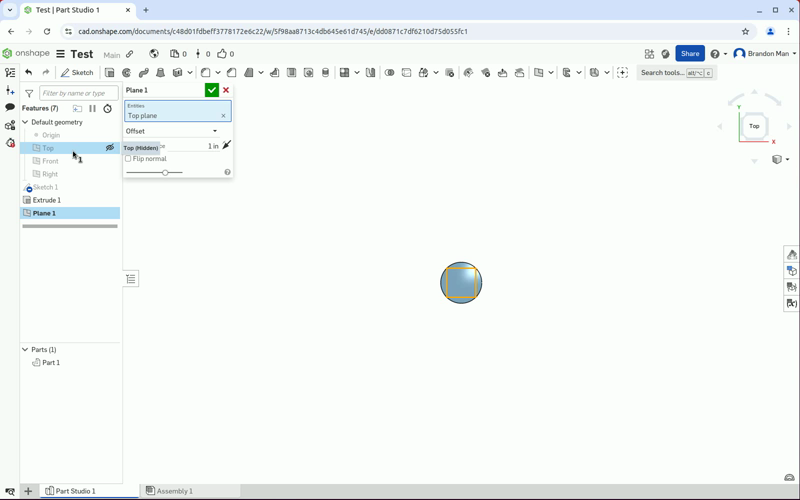
key(tab, 2)
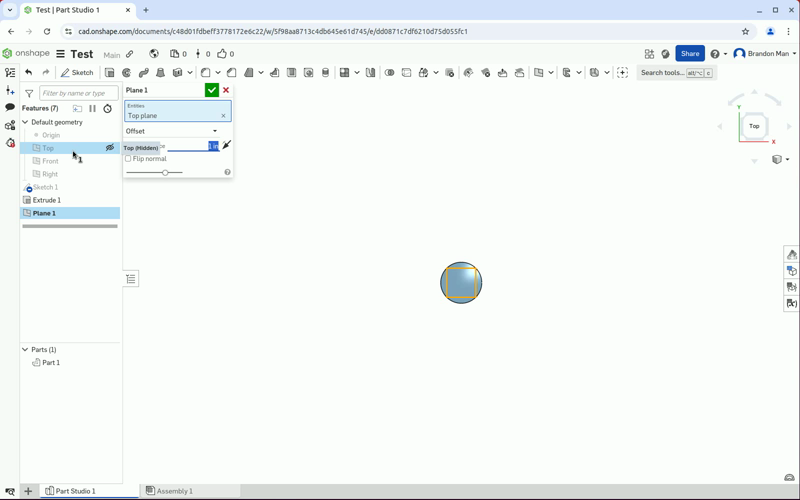
text(19.503)
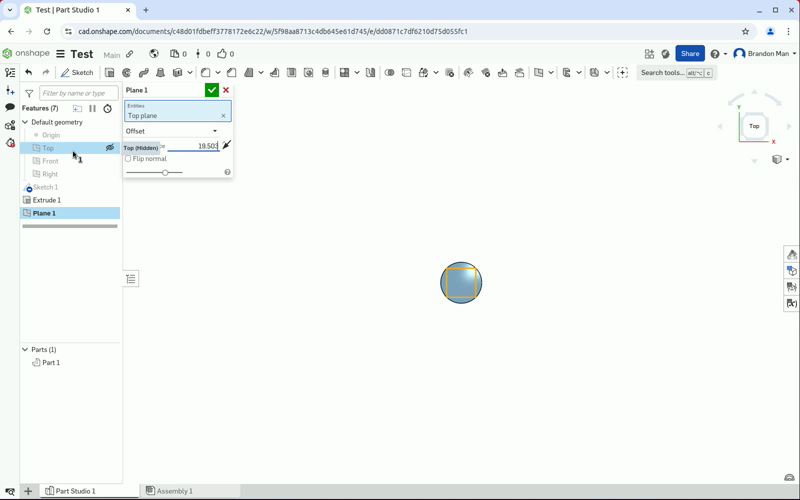
key(enter, 2)
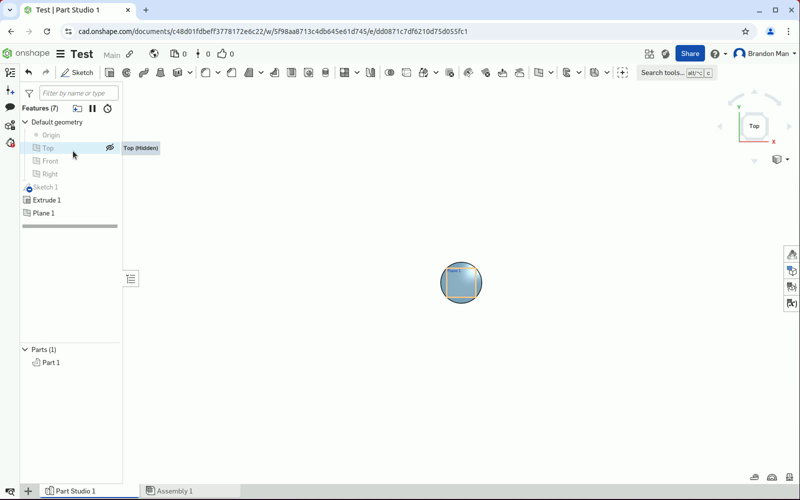
key(shift+s)
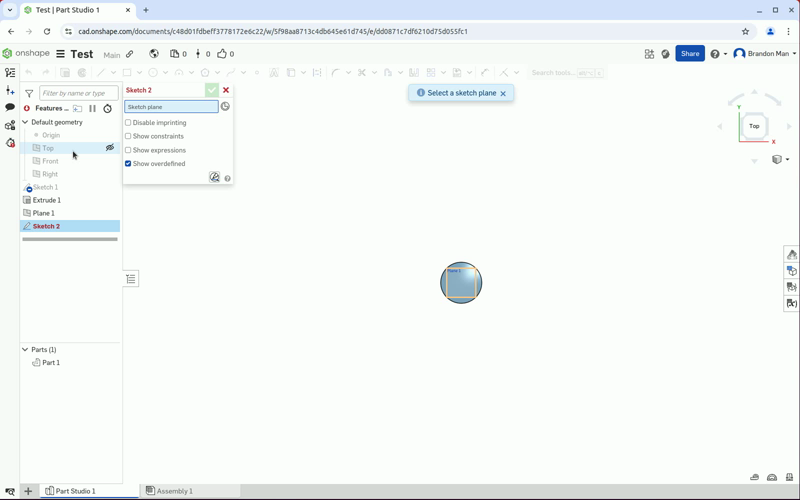
mouse_move(73, 215)
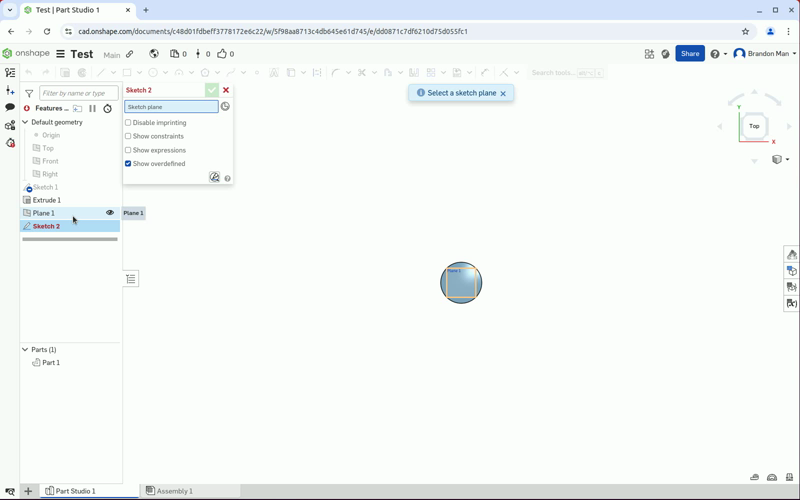
click(73, 215)
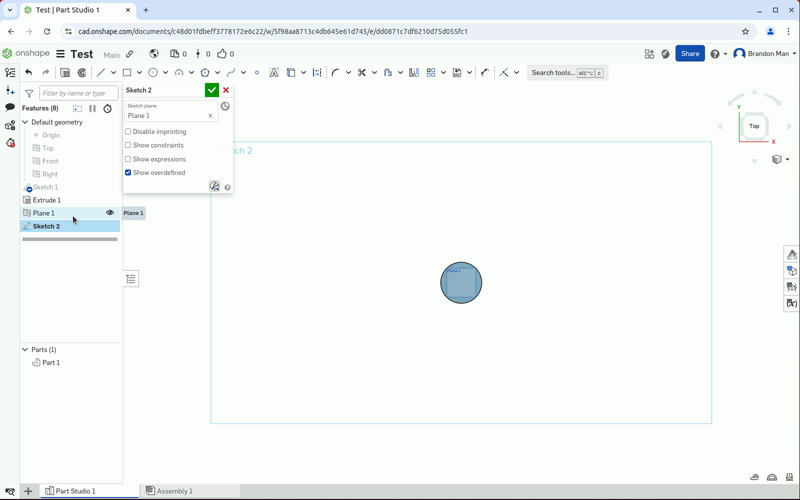
mouse_move(73, 352)
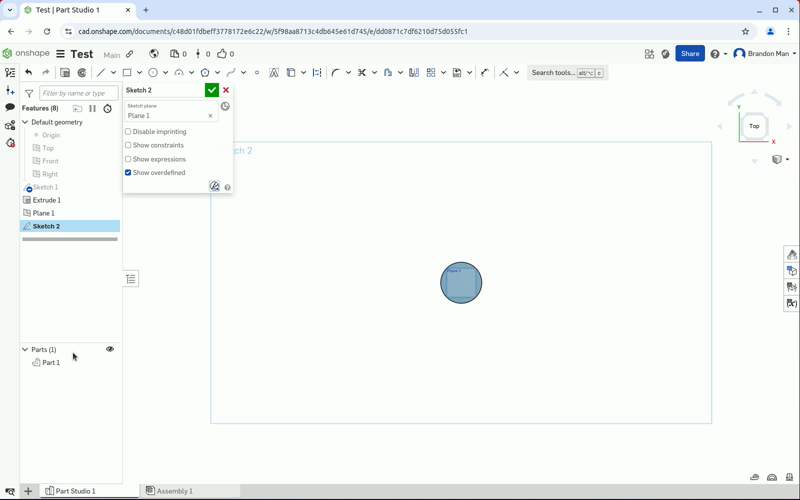
key(y)
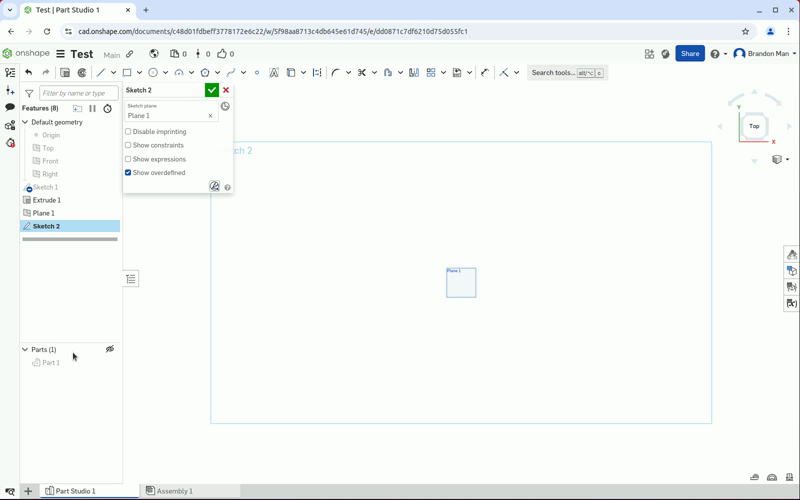
key(c)
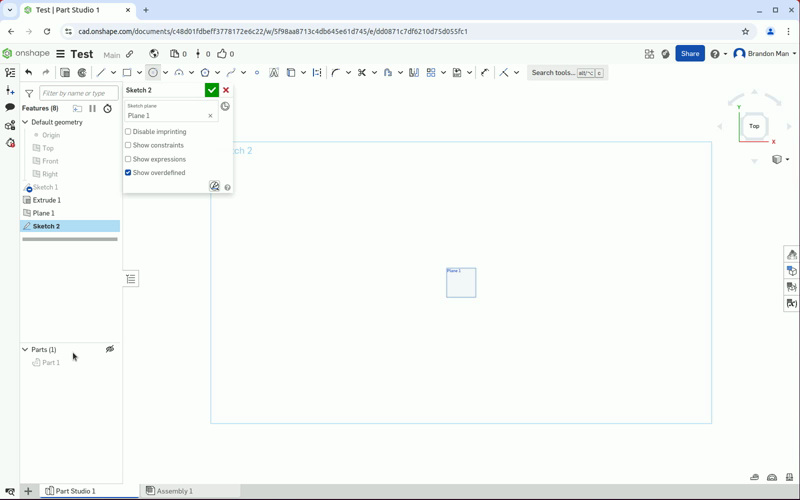
key_down(shift)
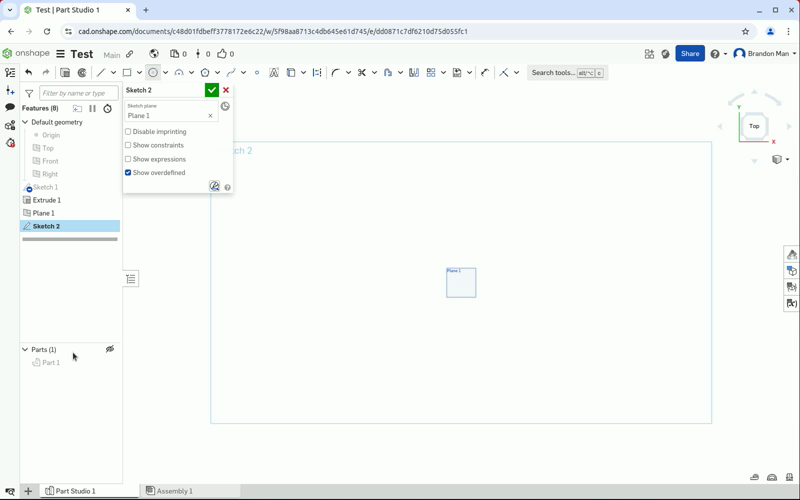
mouse_move(460, 282)
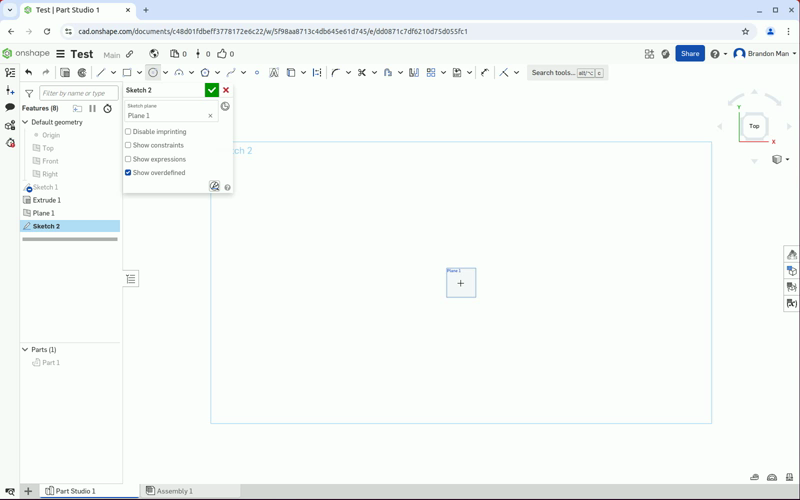
click(460, 282)
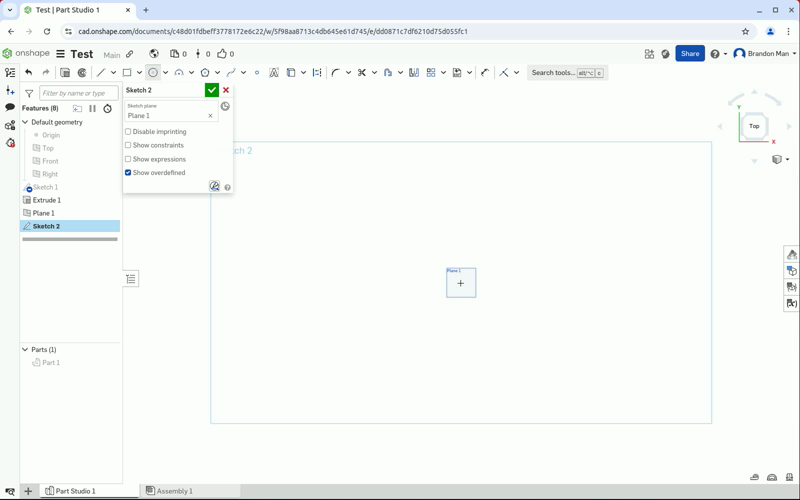
key_up(shift)
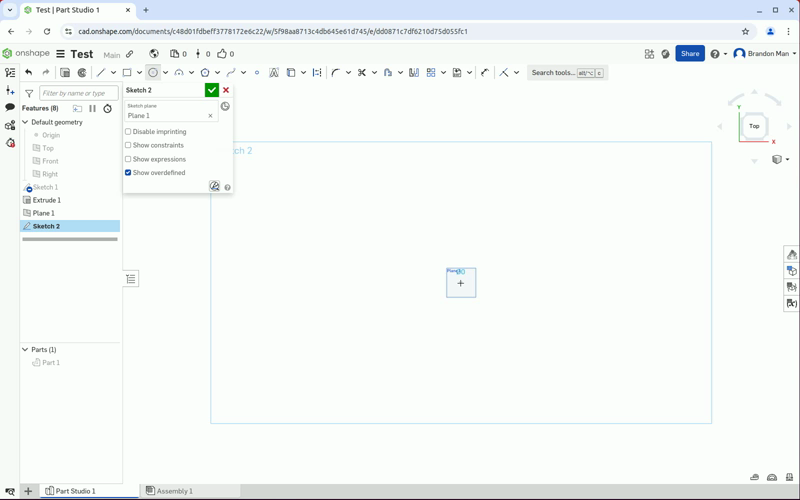
mouse_move(464, 282)
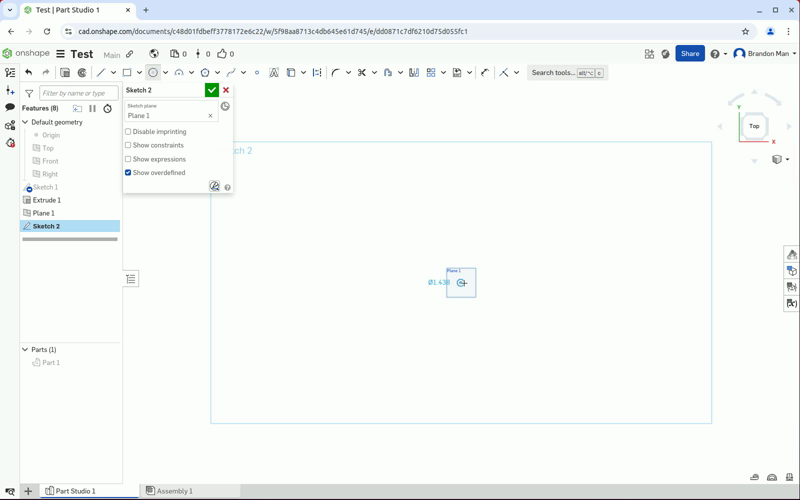
click(464, 282)
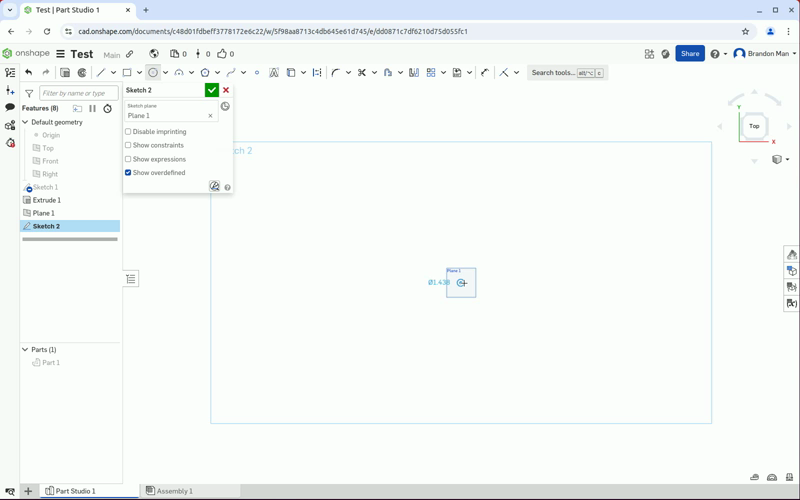
key(esc)
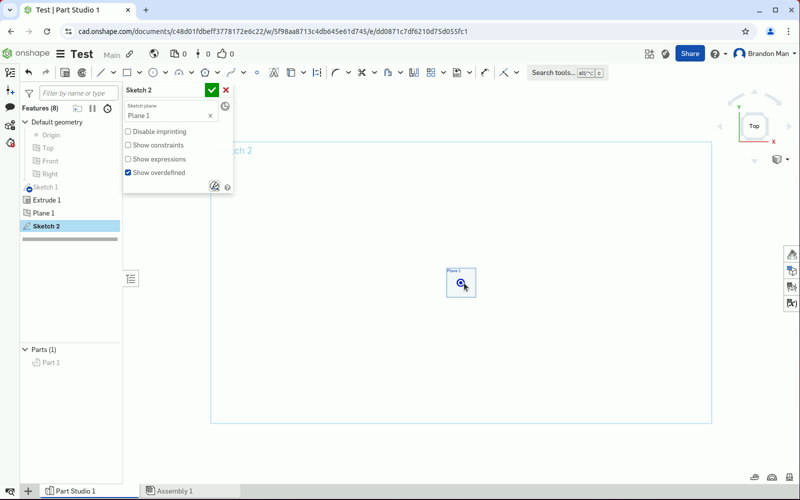
mouse_move(463, 284)
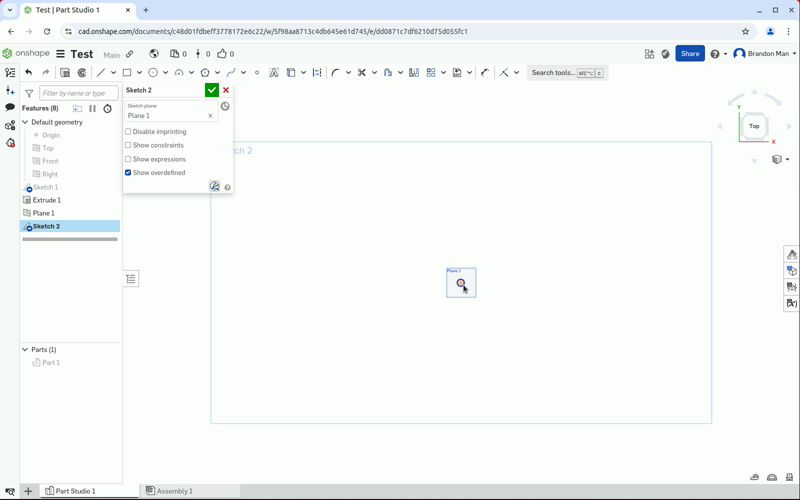
scroll(6)
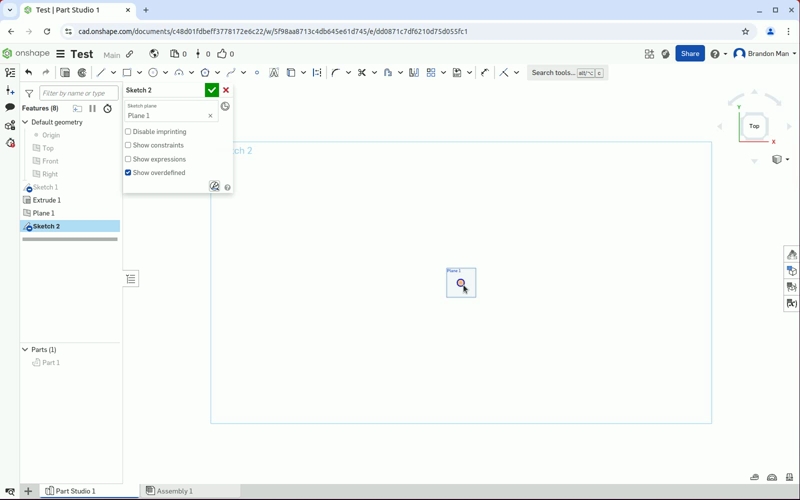
scroll(6)
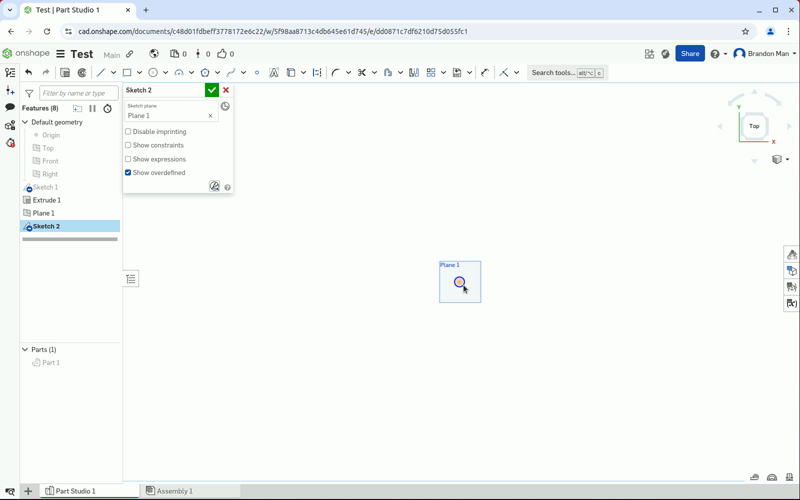
scroll(6)
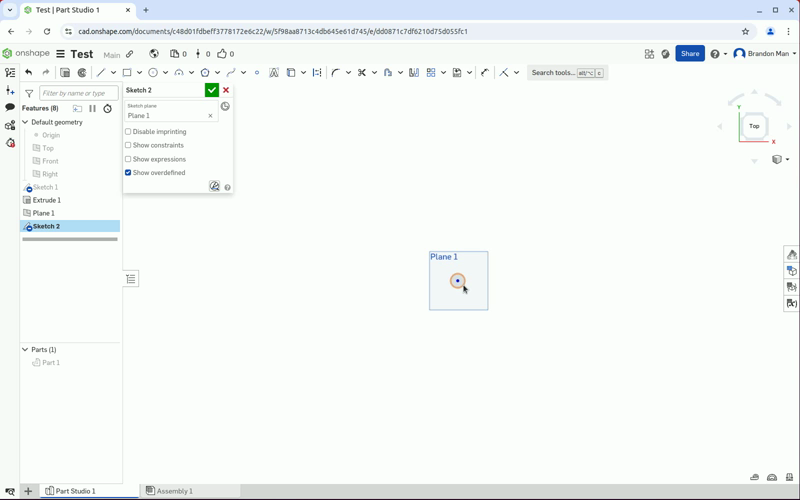
scroll(6)
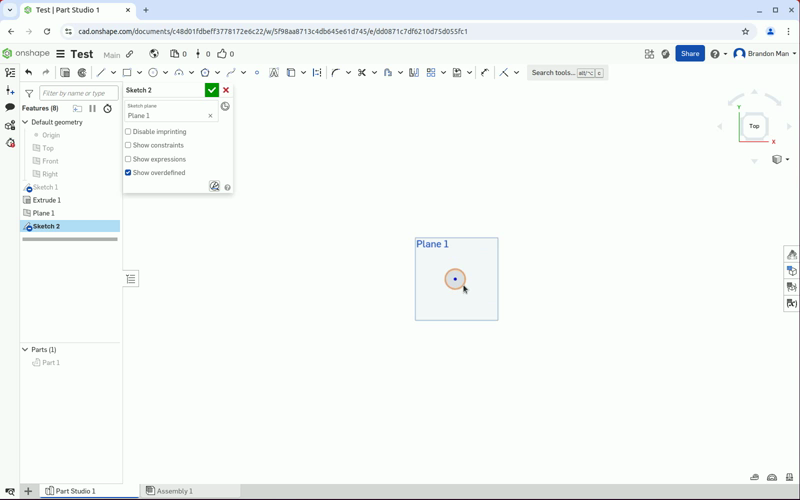
scroll(6)
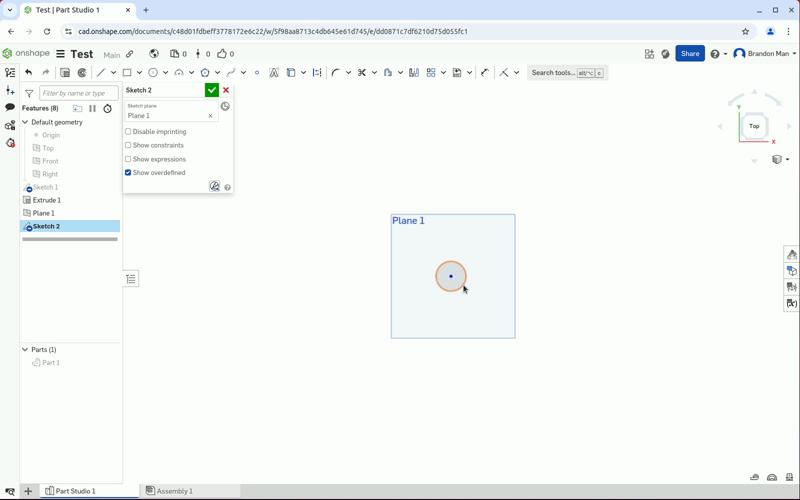
scroll(6)
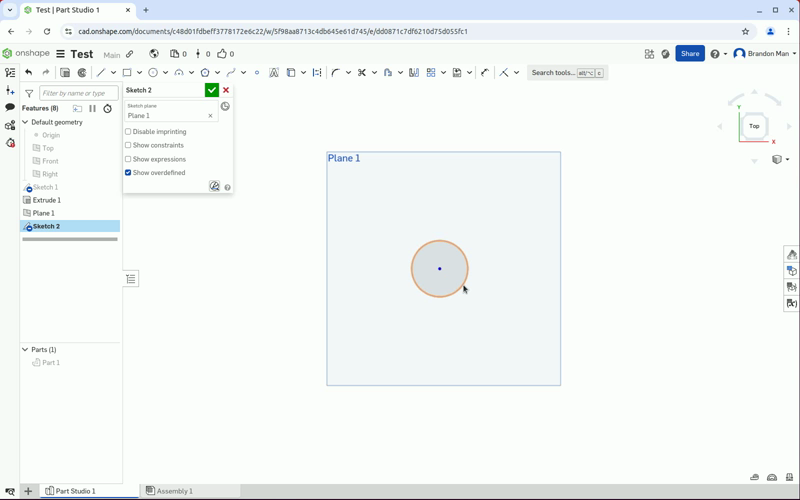
scroll(6)
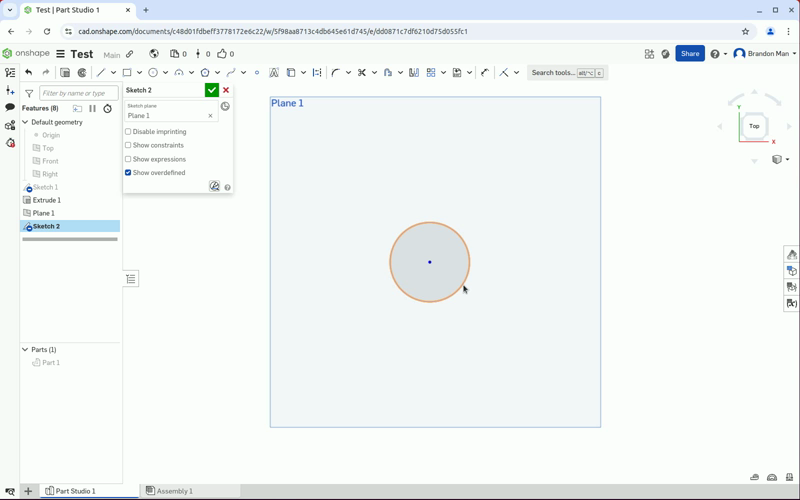
click(463, 284)
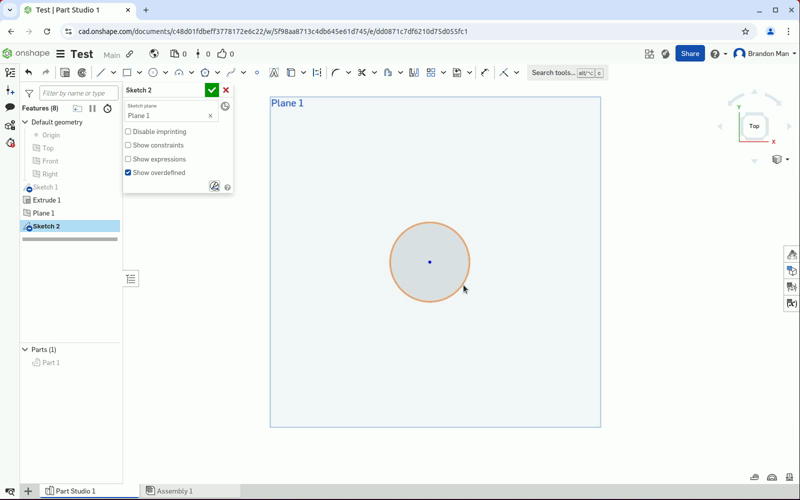
scroll(-6)
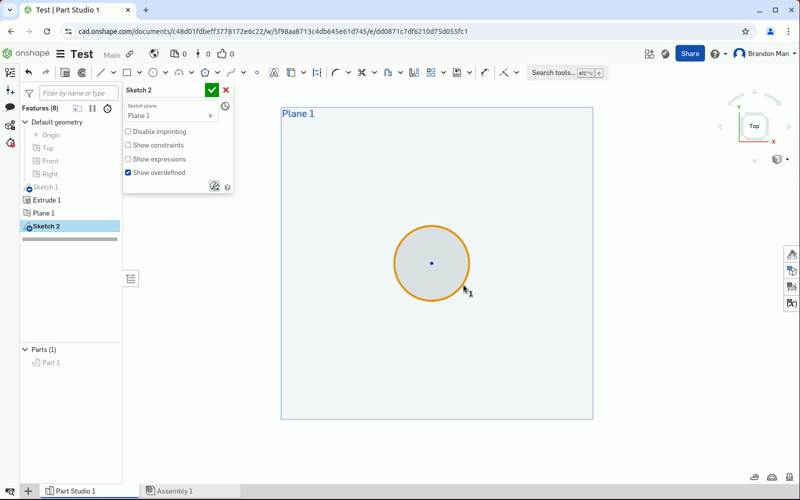
scroll(-6)
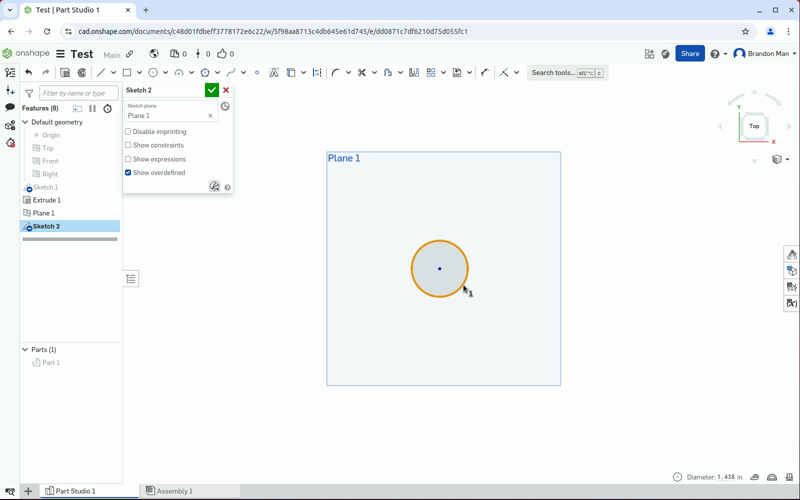
scroll(-6)
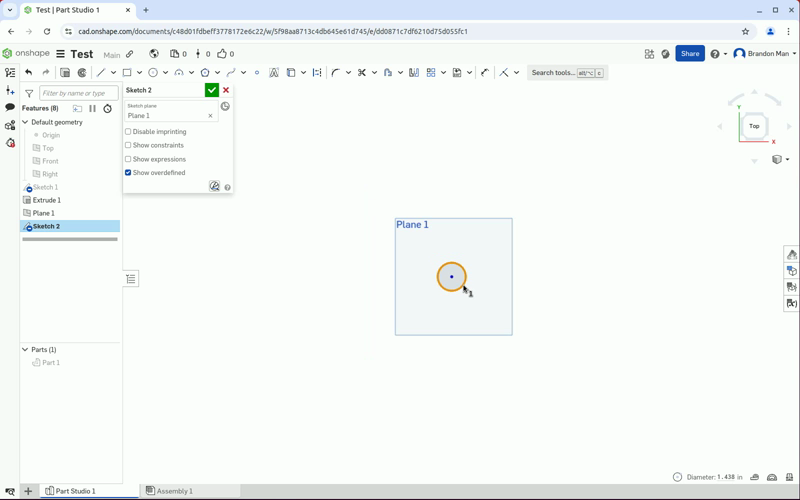
scroll(-6)
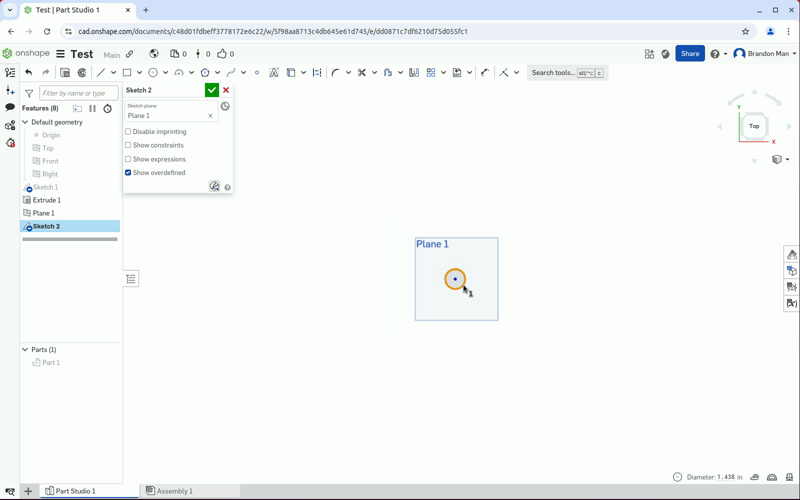
scroll(-6)
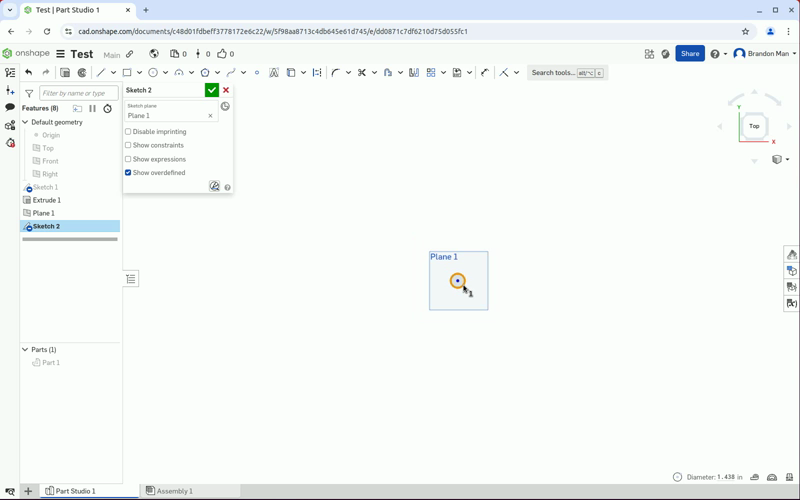
scroll(-6)
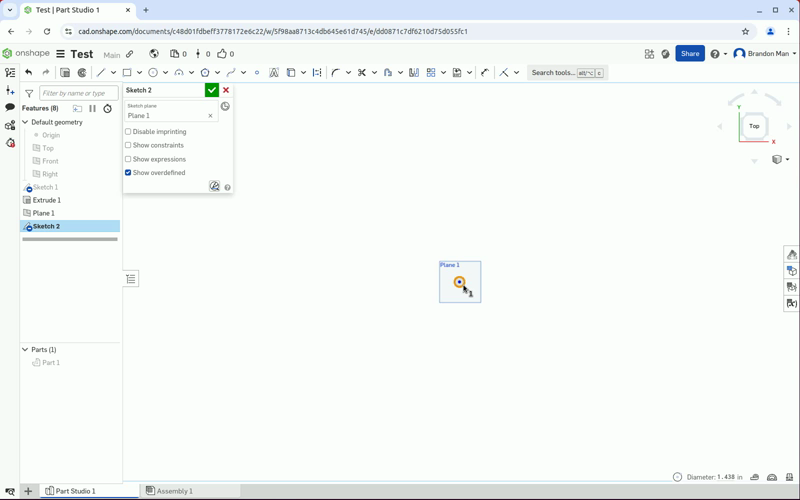
scroll(-6)
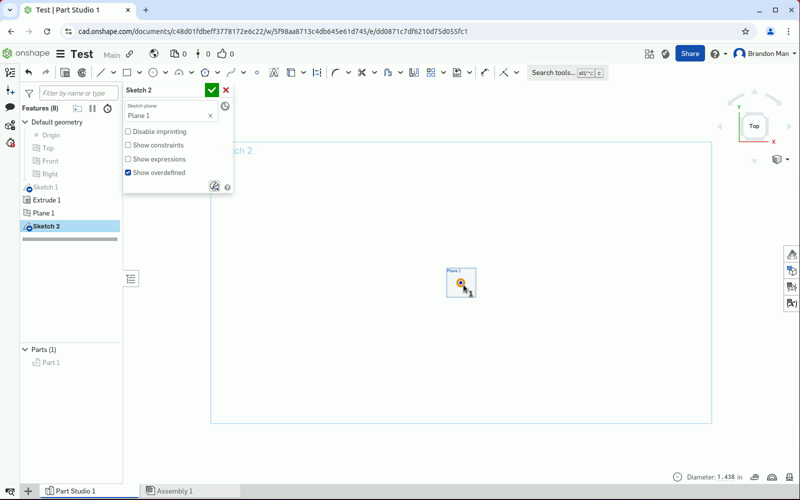
mouse_move(73, 352)
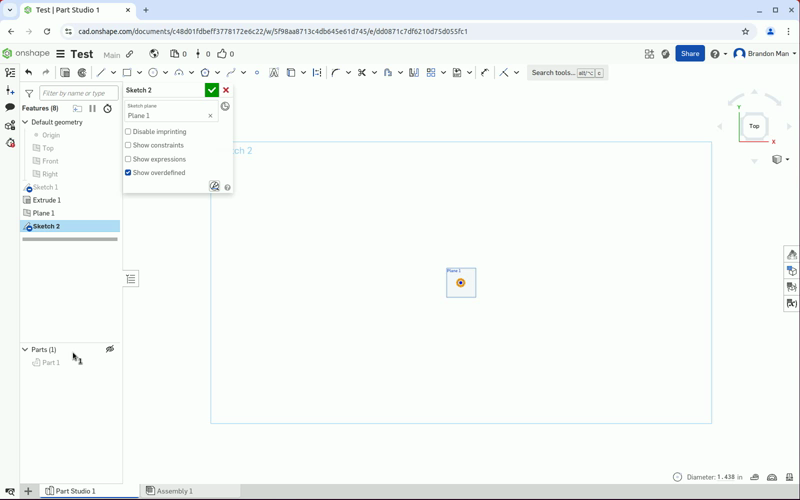
key(shift+y)
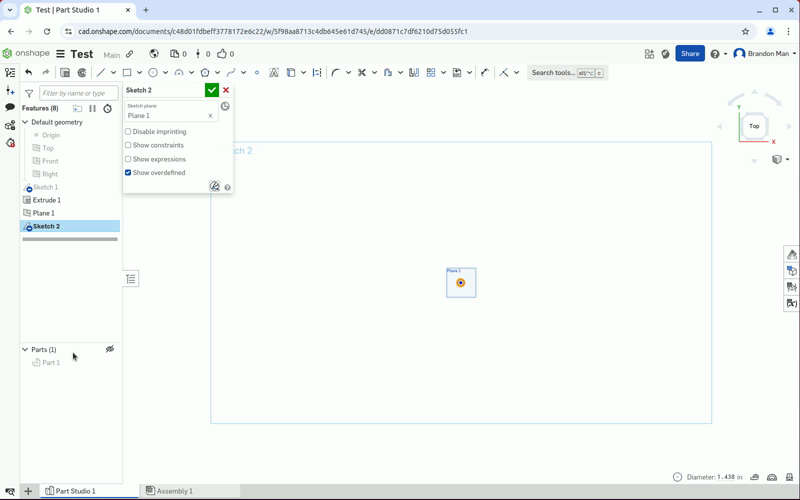
key(shift+e)
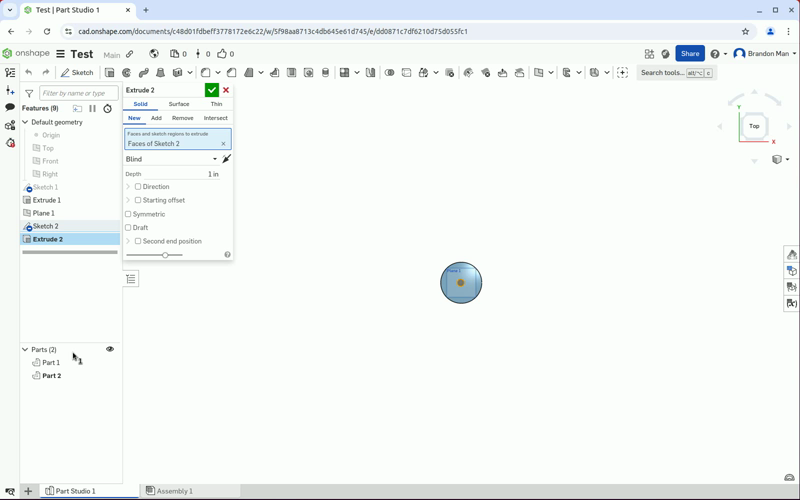
mouse_move(143, 106)
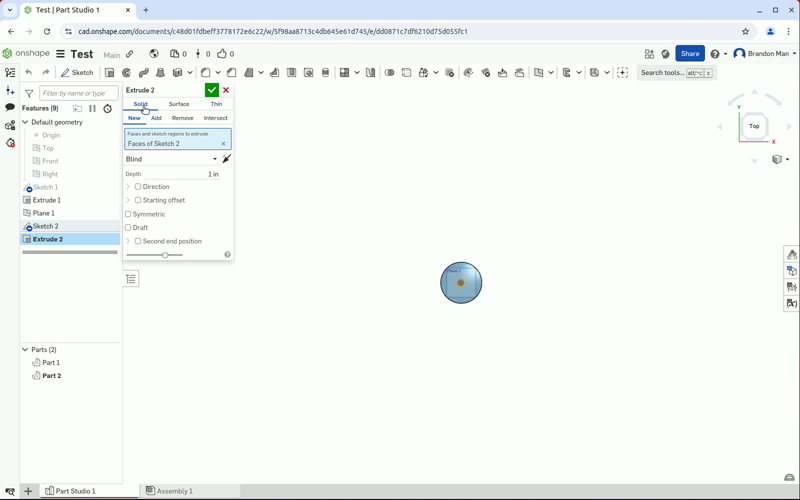
click(143, 106)
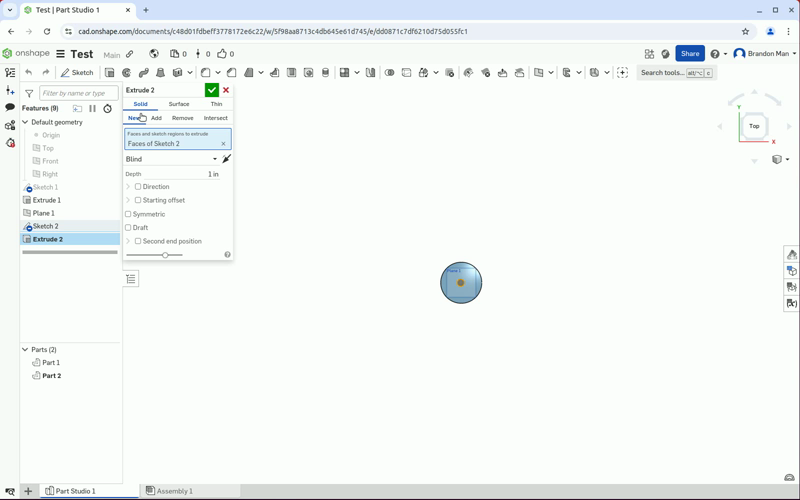
mouse_move(137, 120)
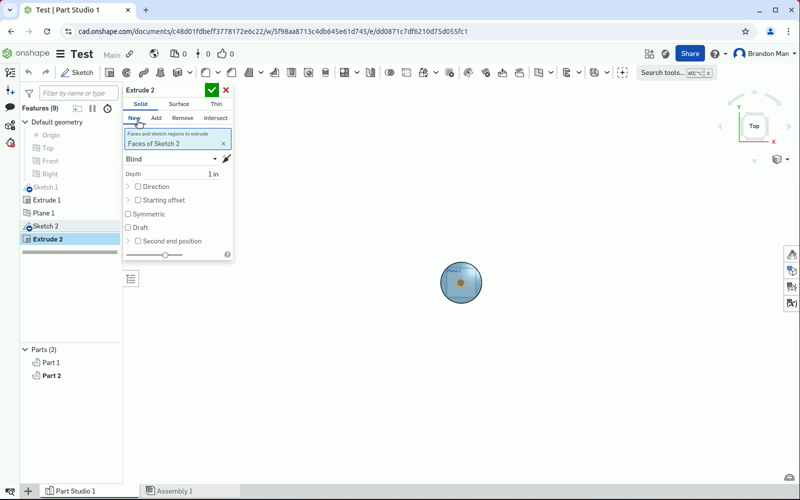
click(137, 120)
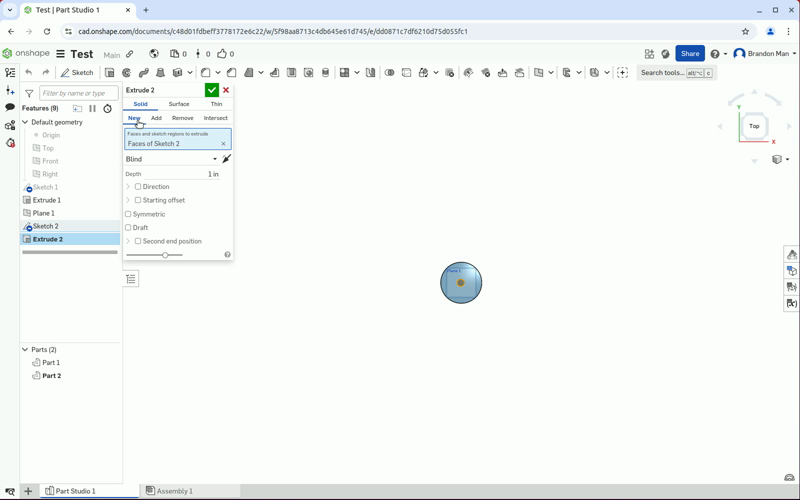
key(tab, 4)
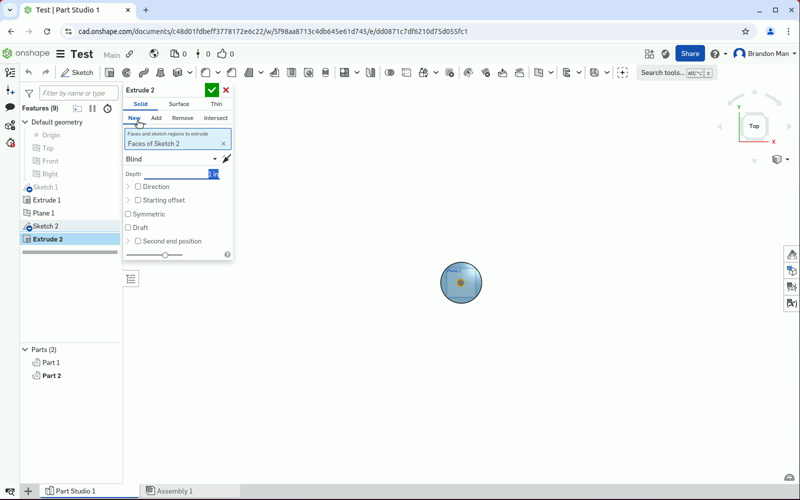
text(3.611)
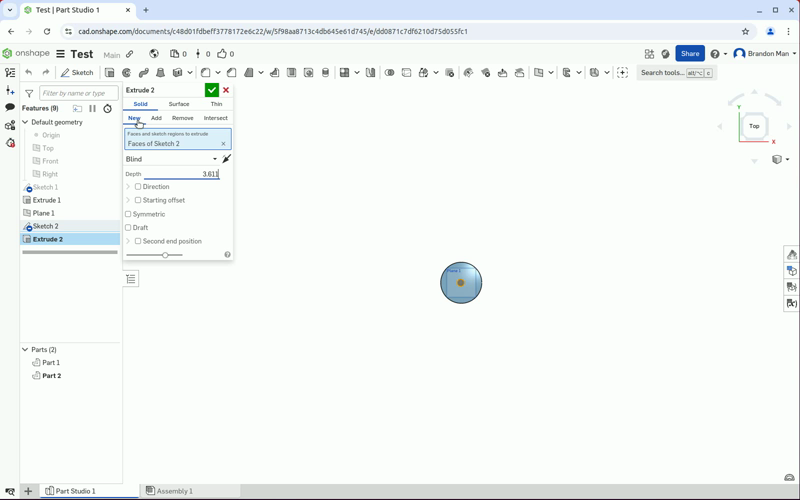
key(enter)
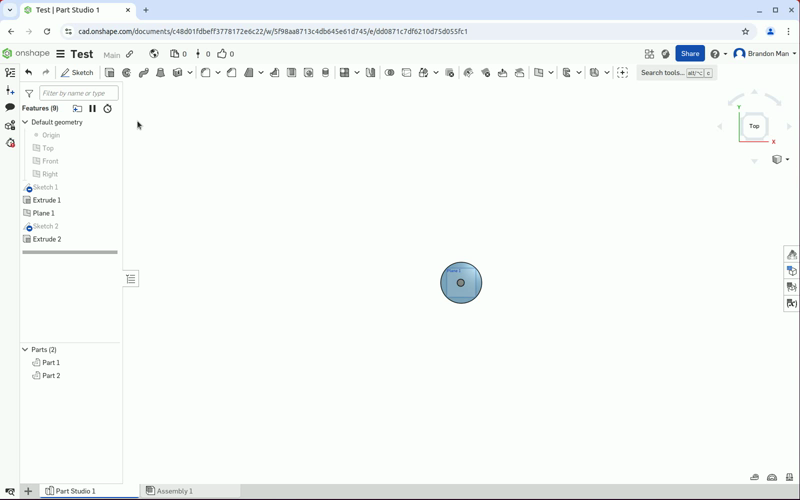
key(shift+h)
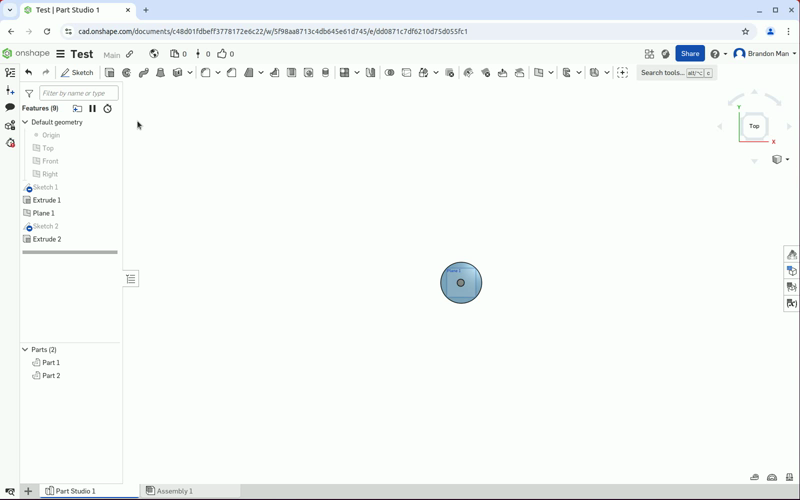
key(shift+h)
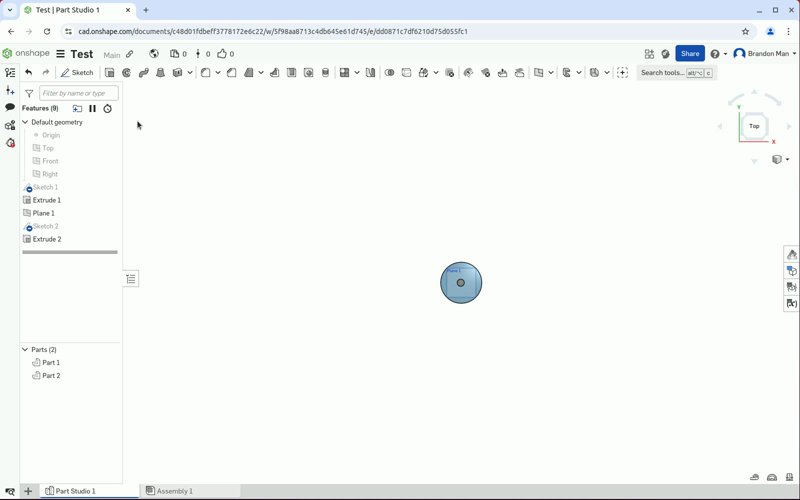
mouse_move(73, 189)
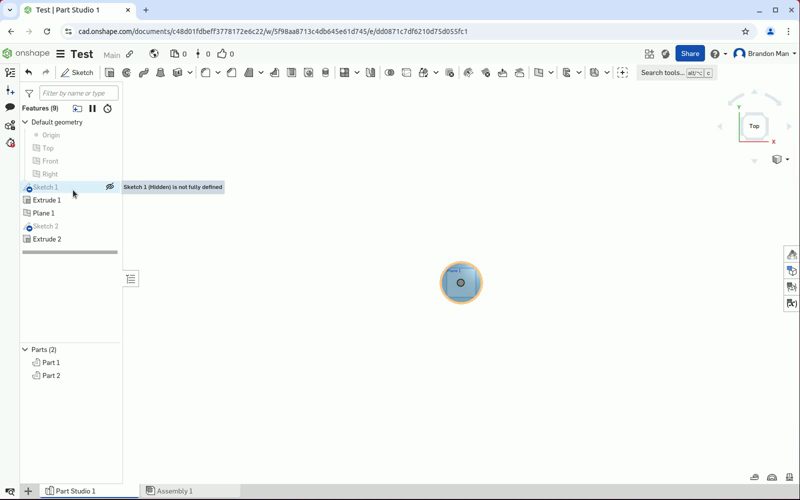
click(73, 189)
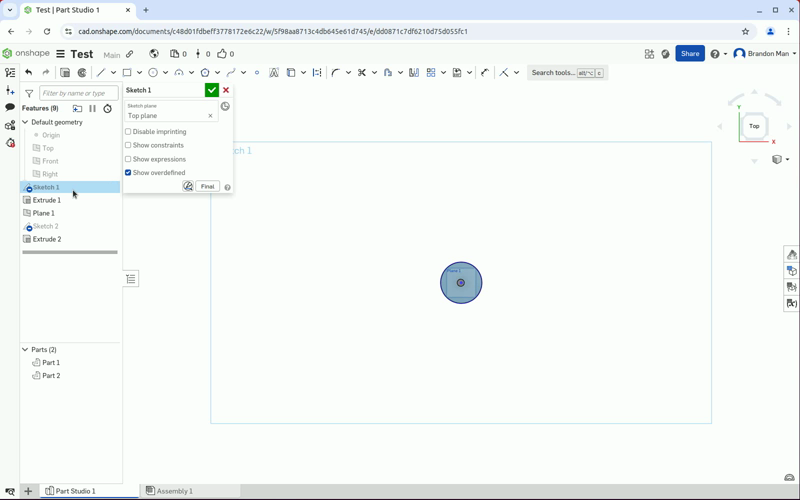
mouse_move(229, 92)
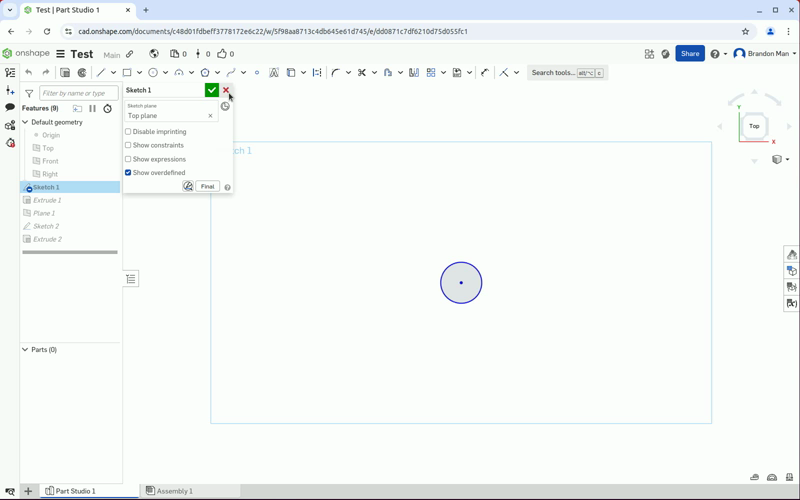
click(229, 92)
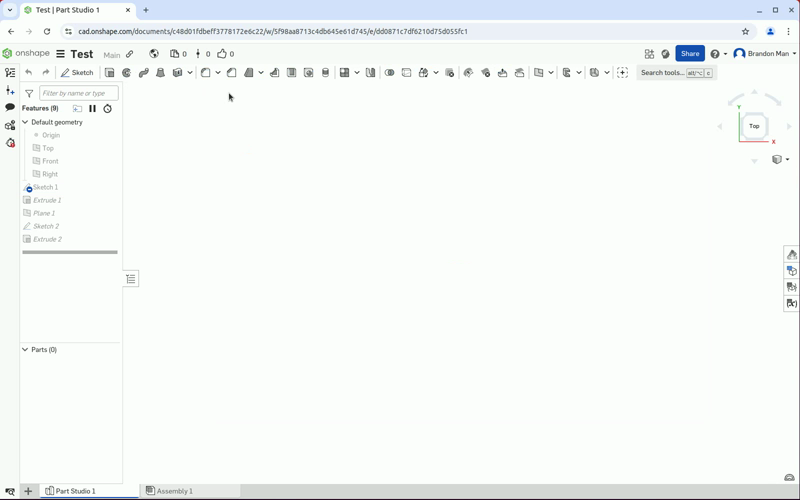
key(shift+s)
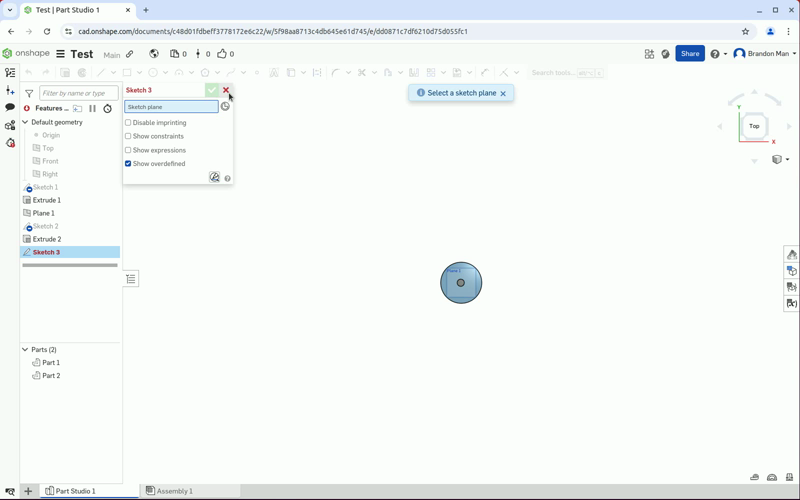
mouse_move(73, 215)
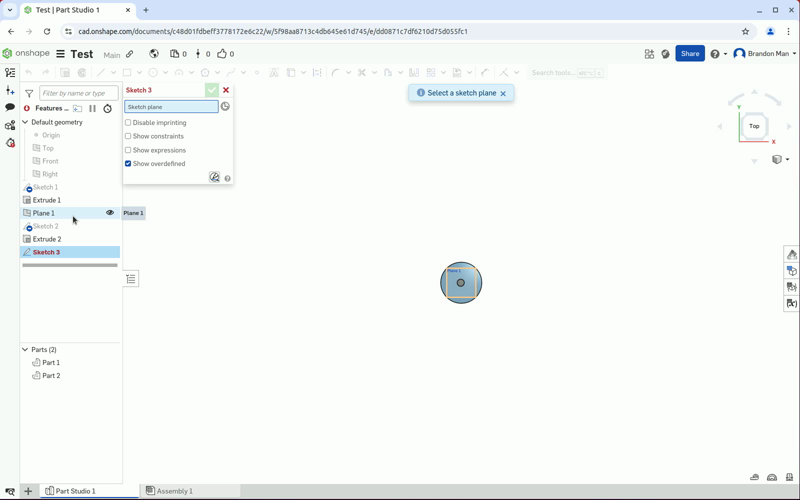
click(73, 215)
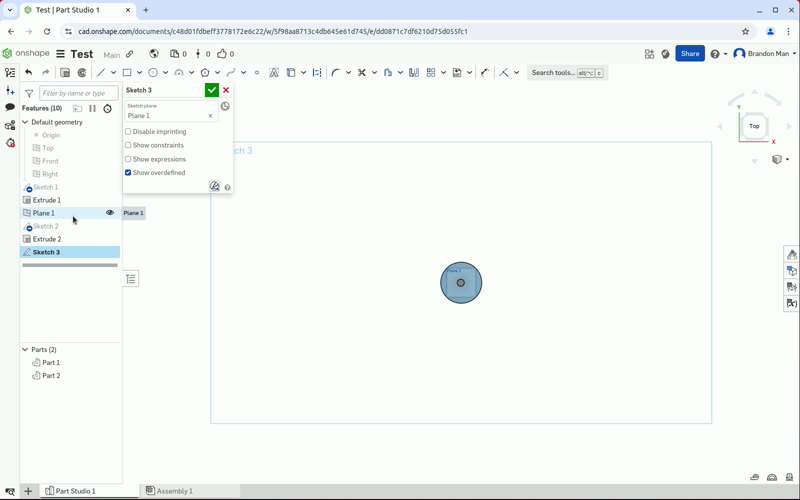
mouse_move(73, 352)
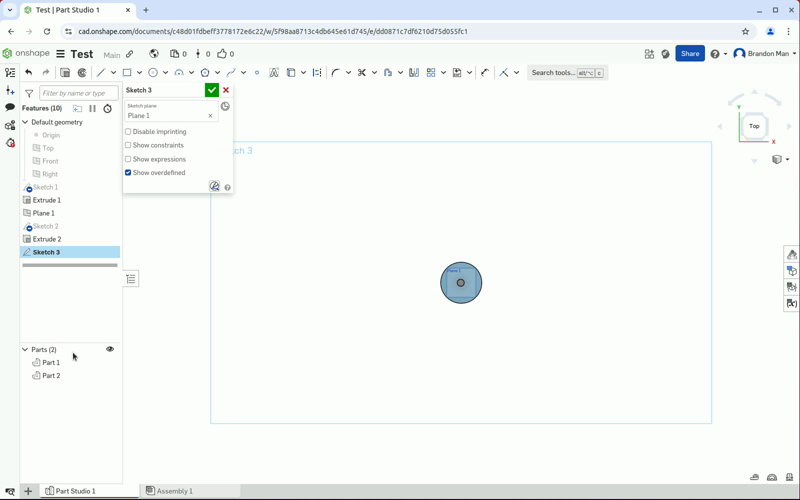
key(y)
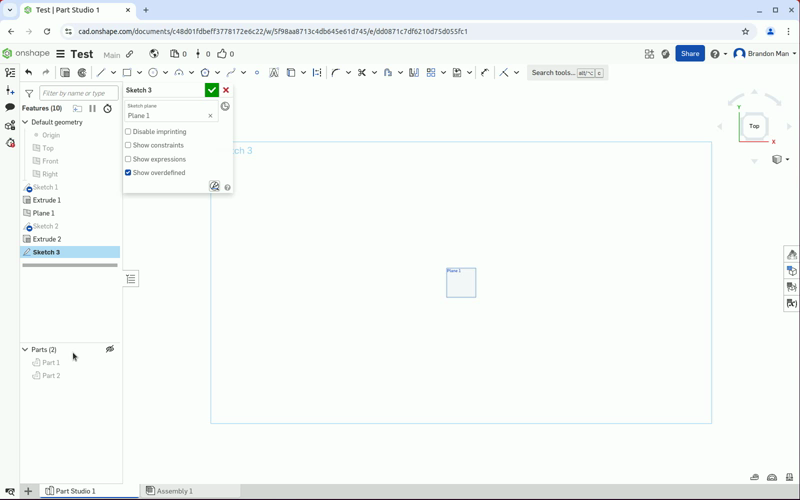
key(c)
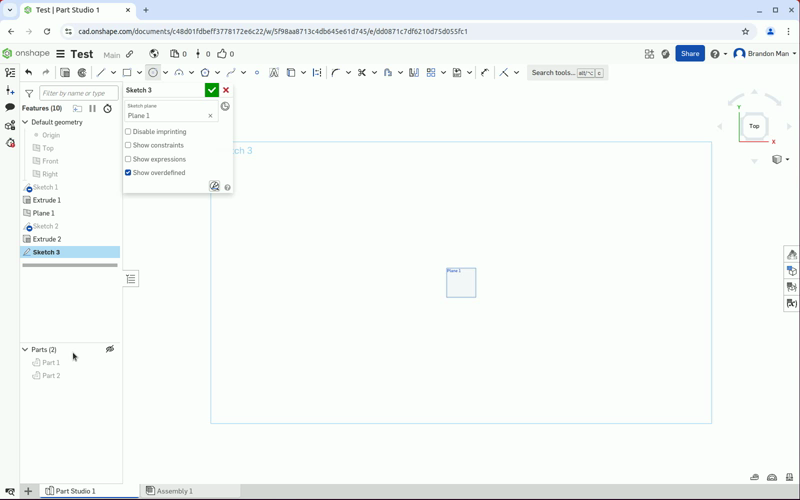
key_down(shift)
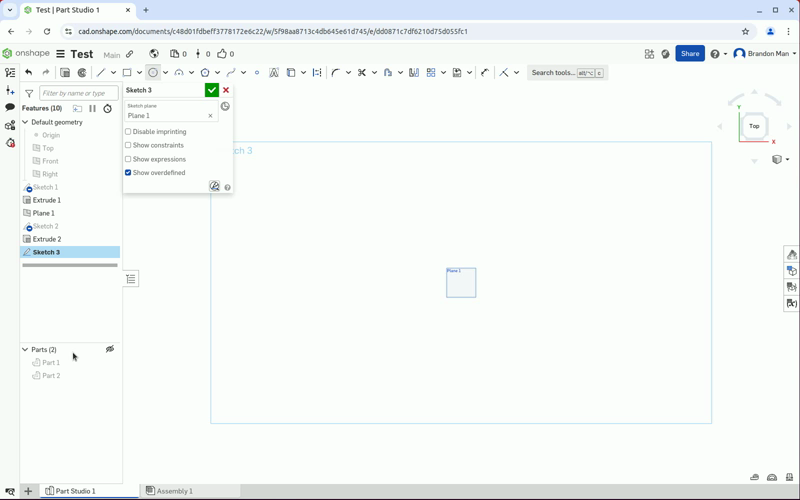
mouse_move(446, 282)
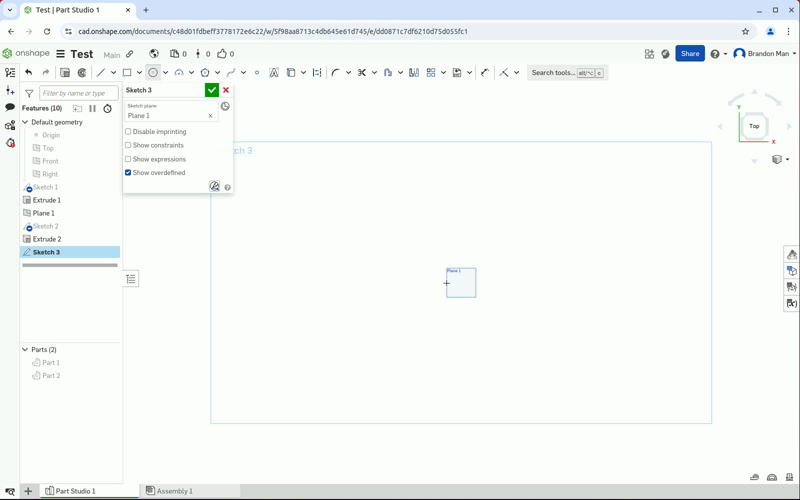
click(446, 282)
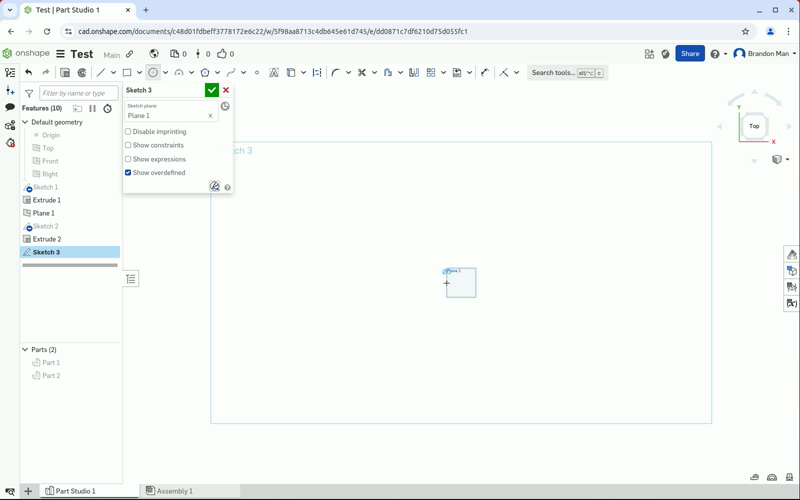
key_up(shift)
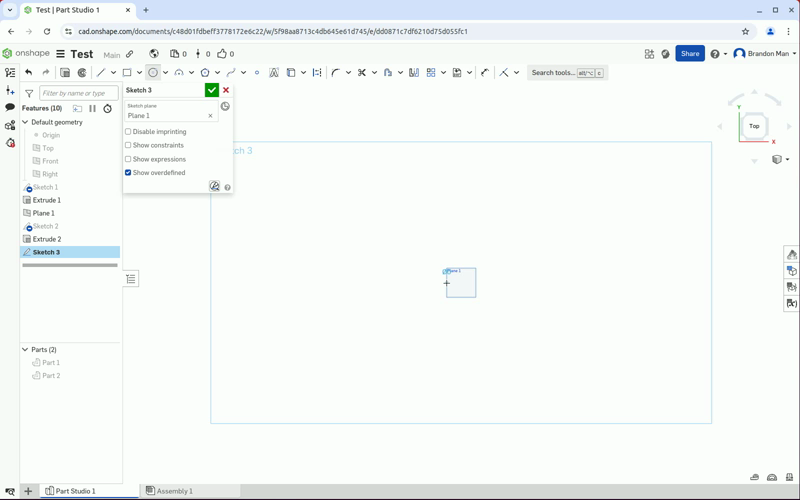
mouse_move(450, 282)
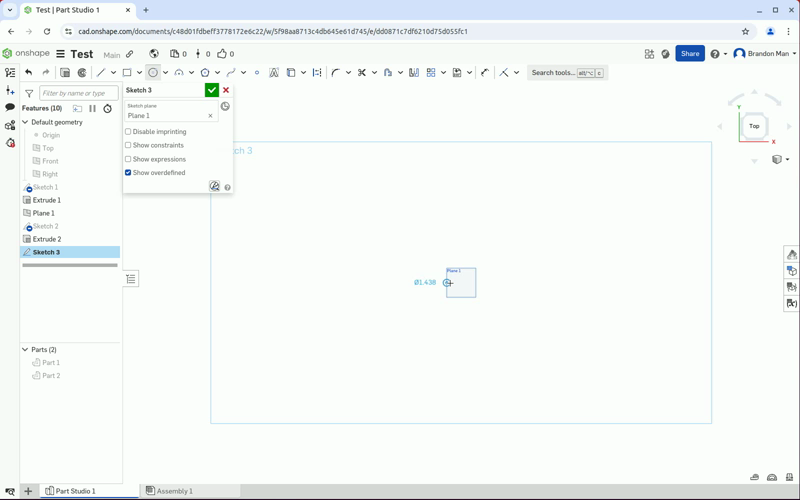
click(450, 282)
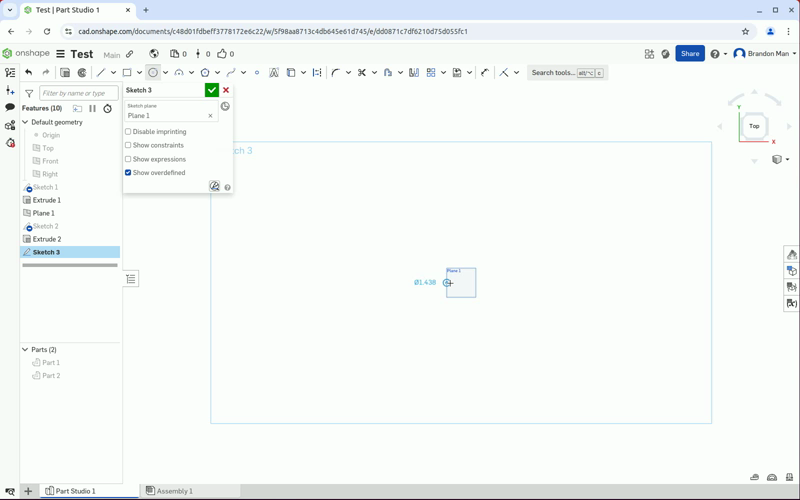
key(esc)
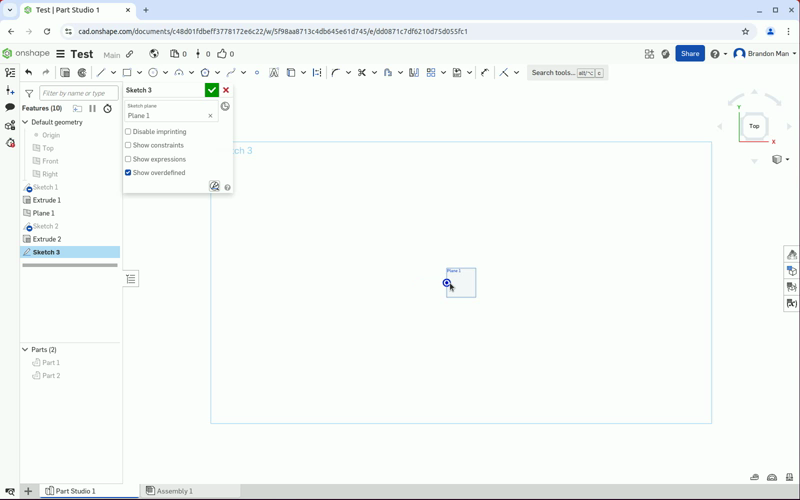
mouse_move(446, 280)
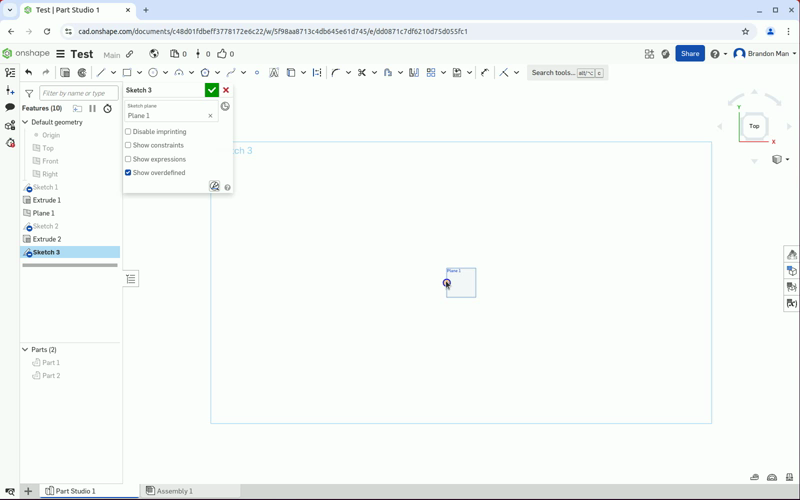
scroll(6)
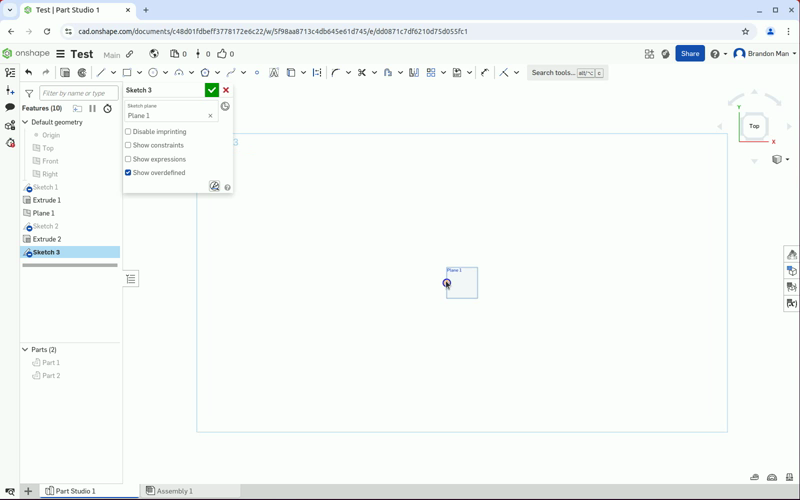
scroll(6)
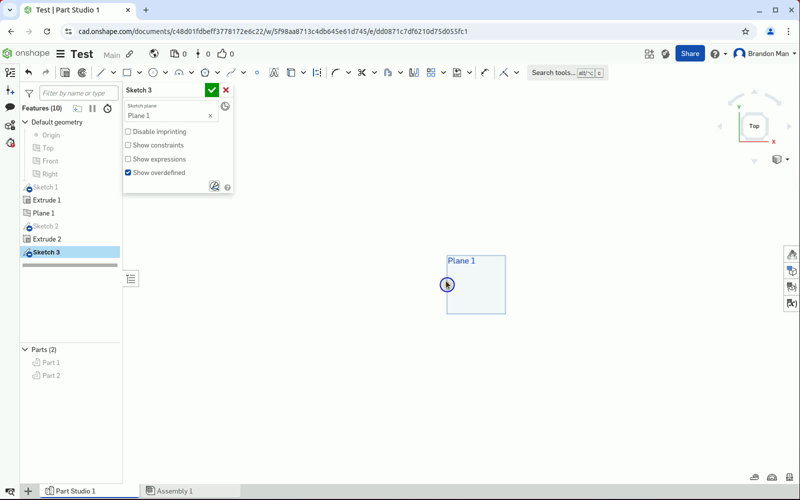
scroll(6)
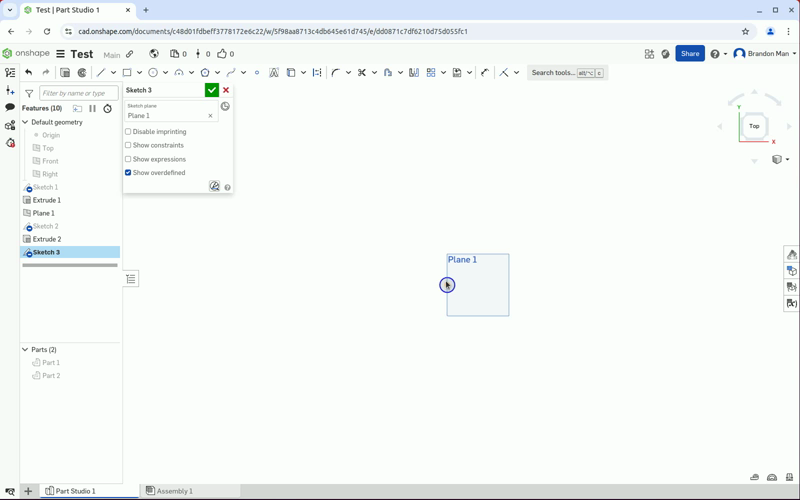
scroll(6)
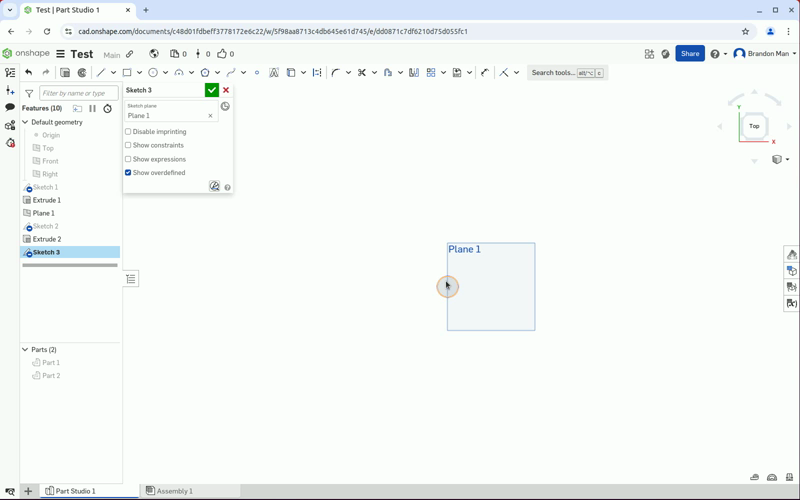
scroll(6)
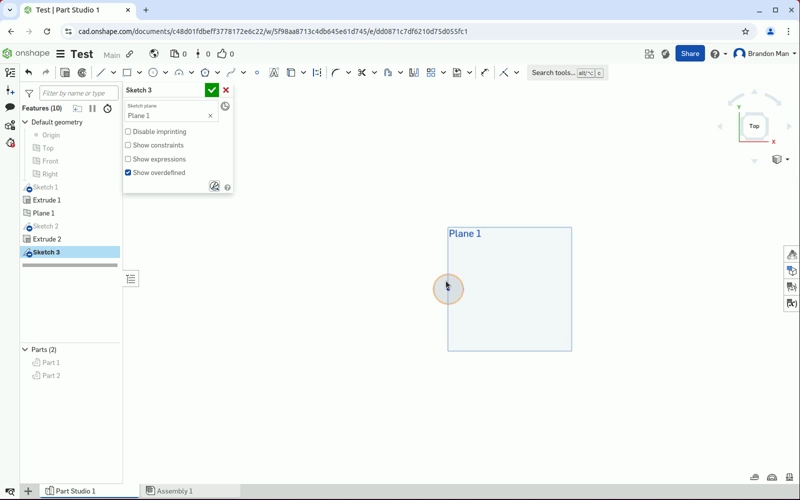
scroll(6)
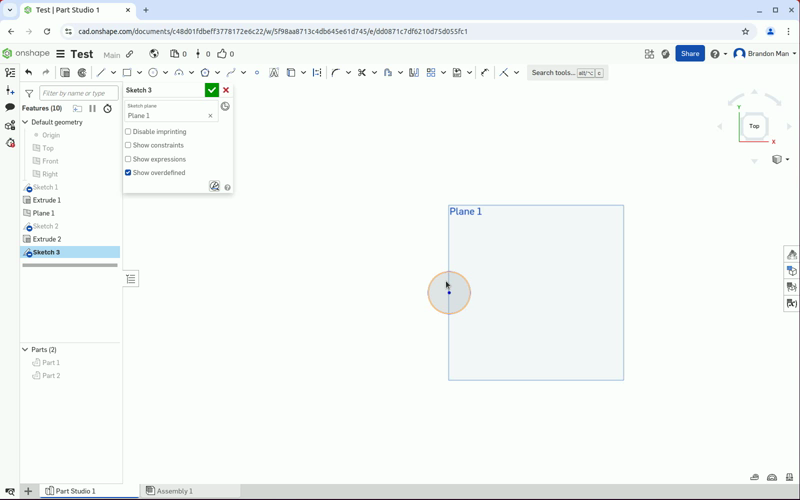
scroll(6)
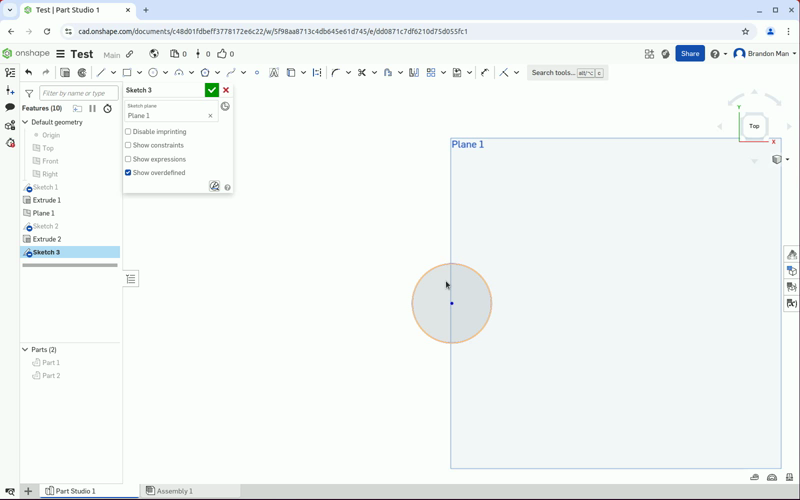
click(446, 280)
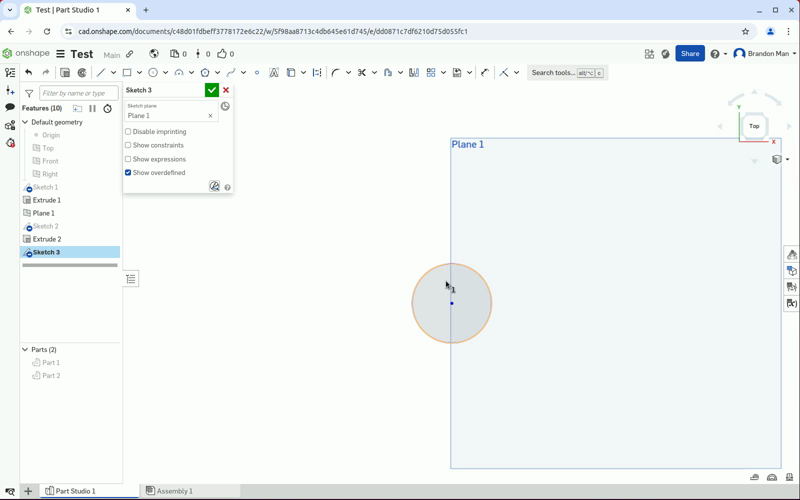
scroll(-6)
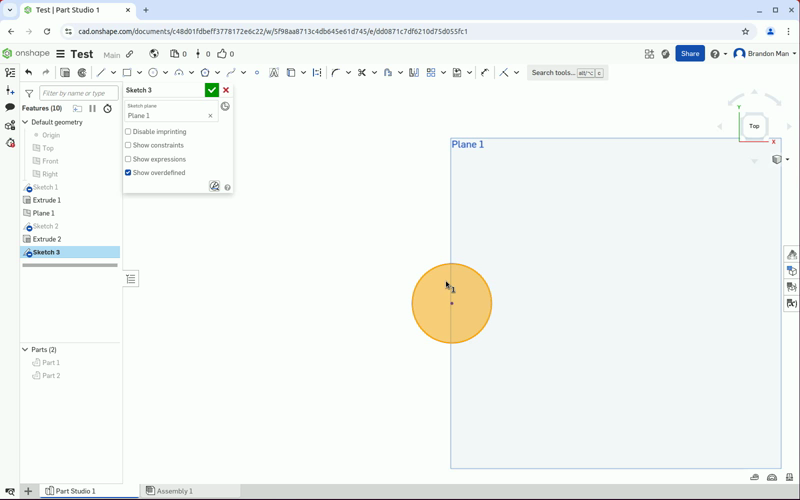
scroll(-6)
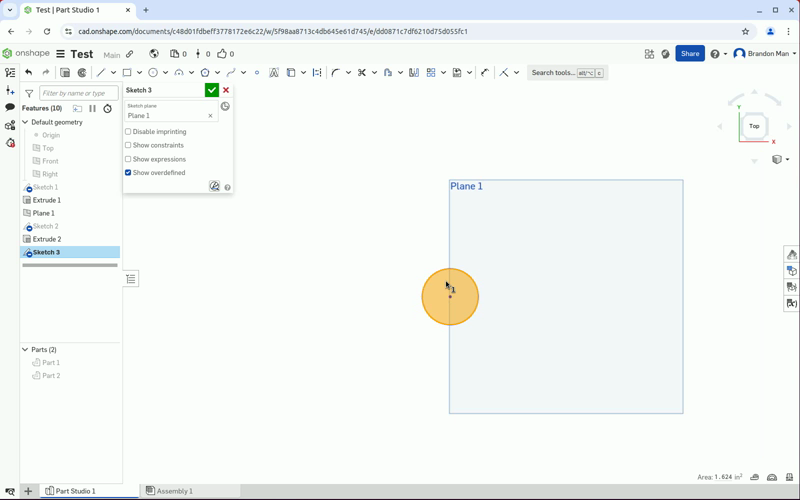
scroll(-6)
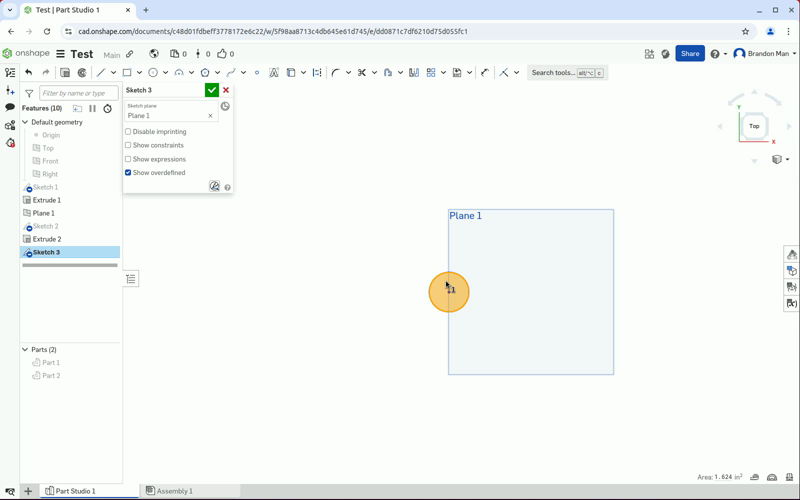
scroll(-6)
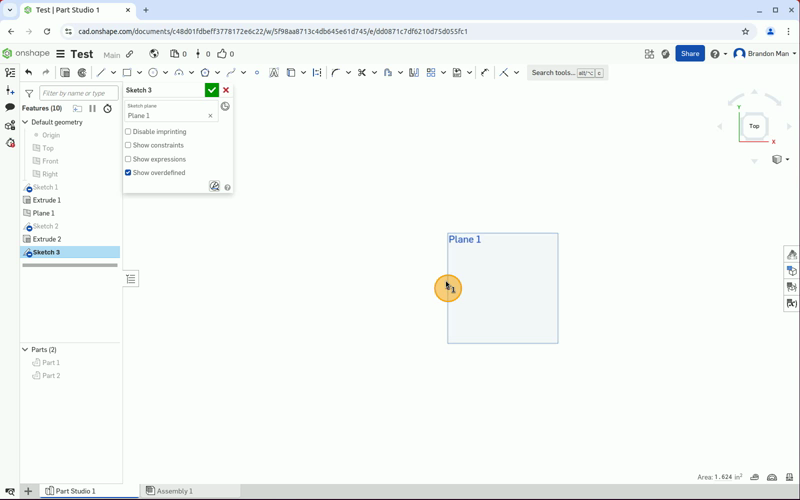
scroll(-6)
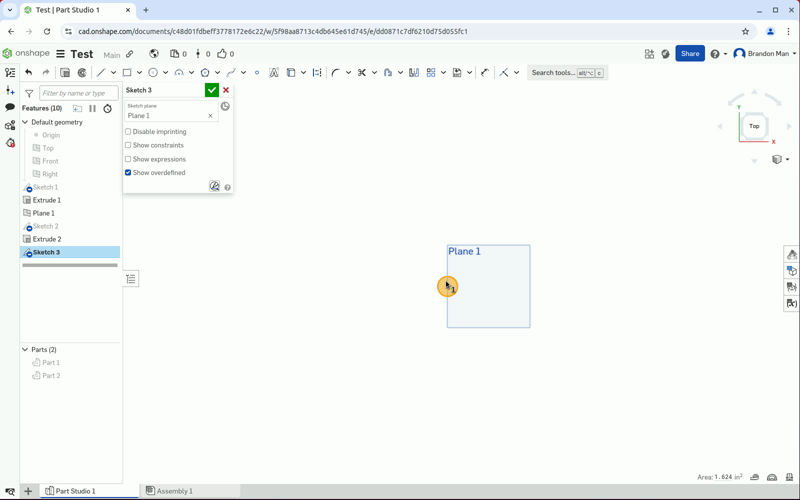
scroll(-6)
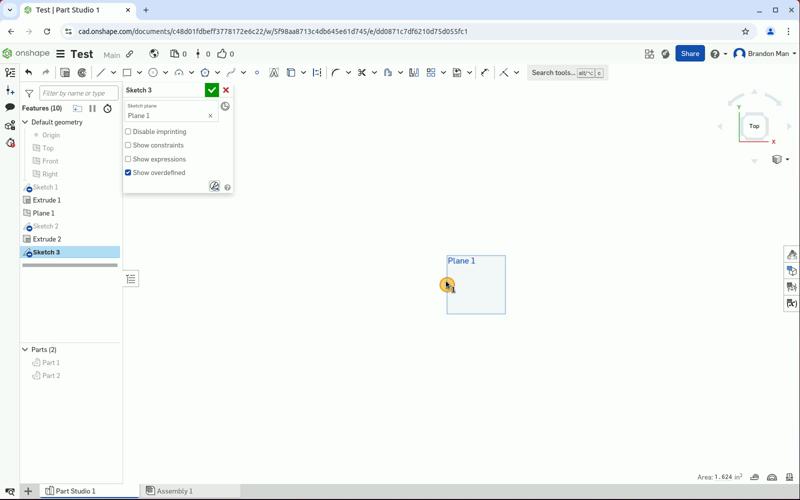
scroll(-6)
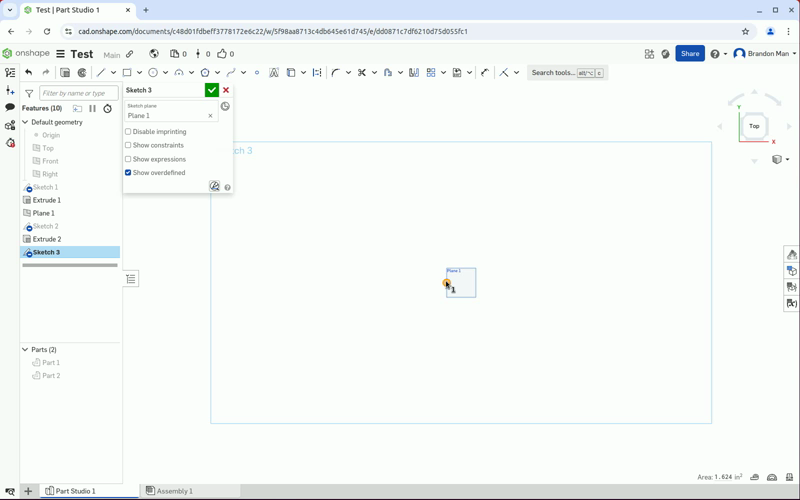
mouse_move(73, 352)
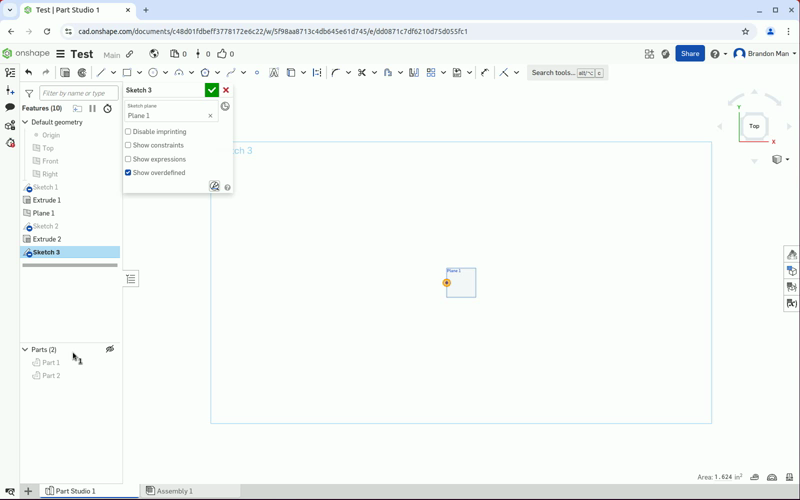
key(shift+y)
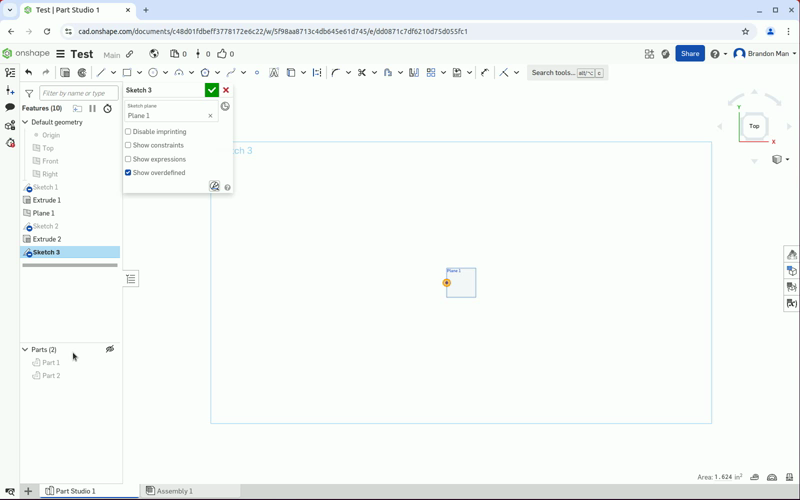
key(shift+e)
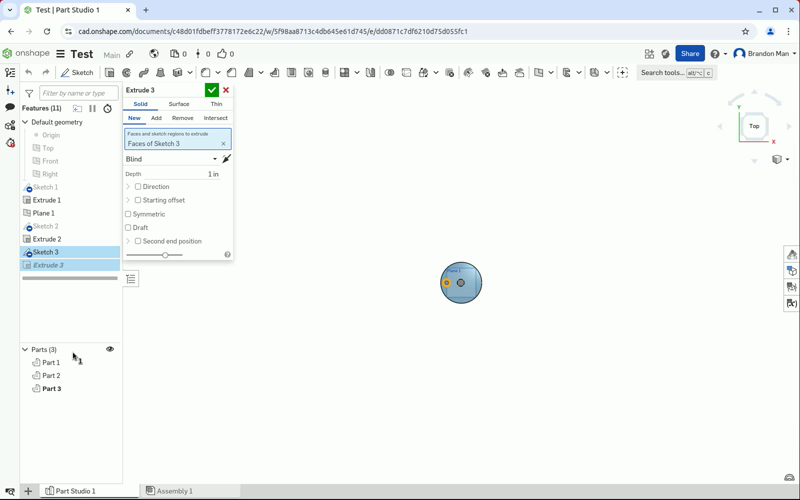
mouse_move(143, 106)
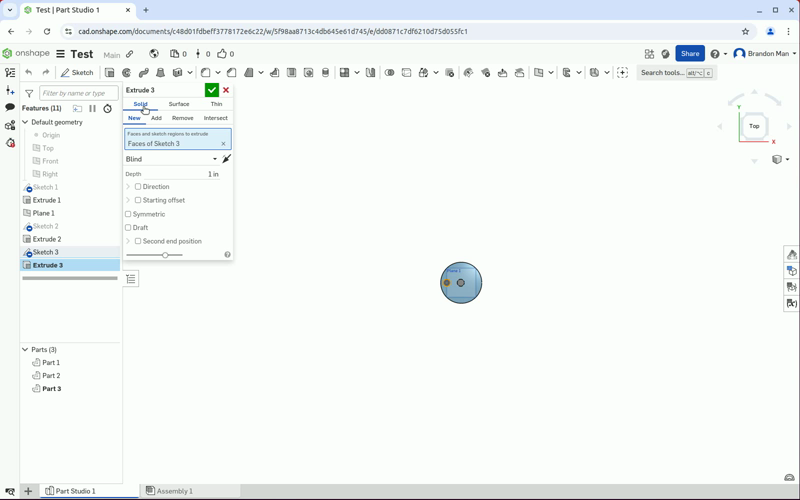
click(143, 106)
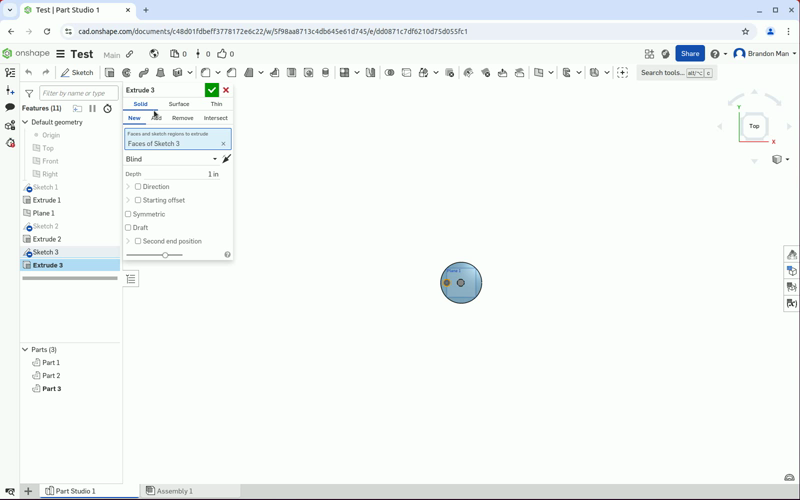
mouse_move(186, 120)
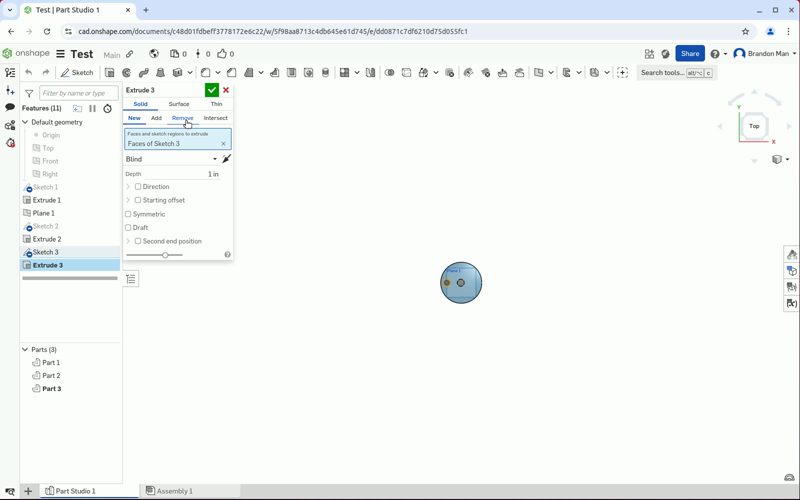
click(186, 120)
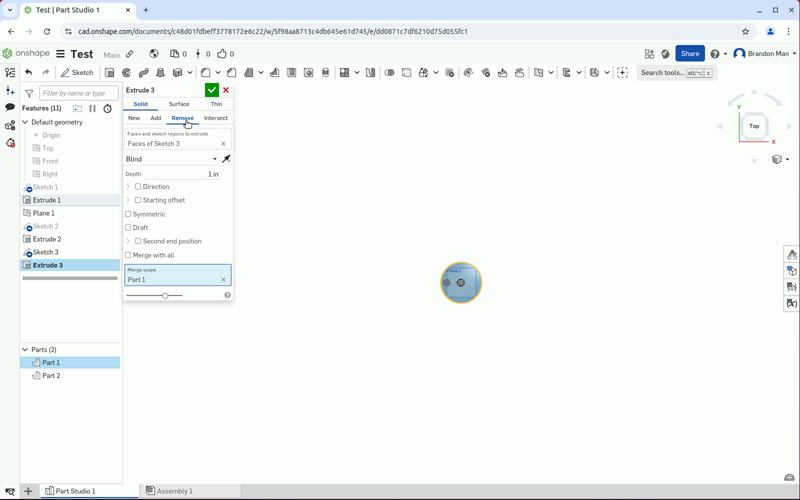
key(tab, 4)
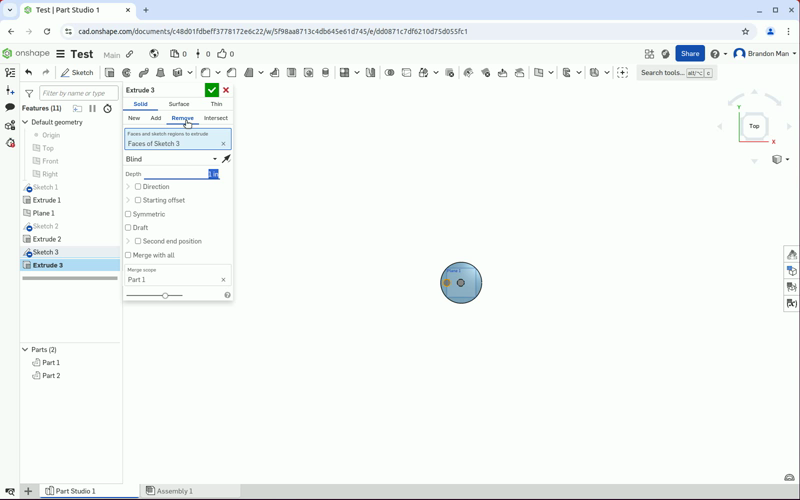
text(1.685)
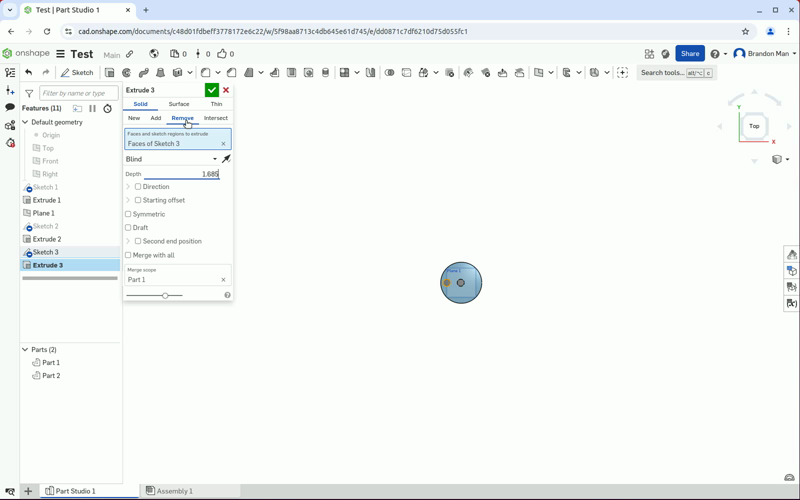
key(tab, 6)
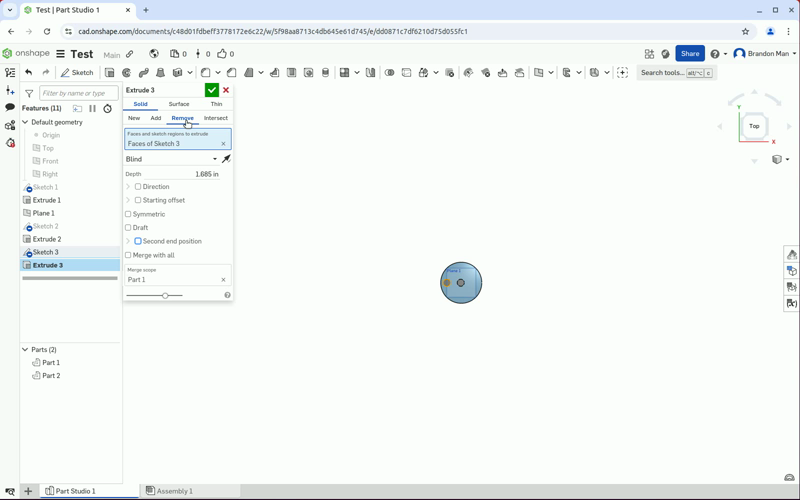
key(space)
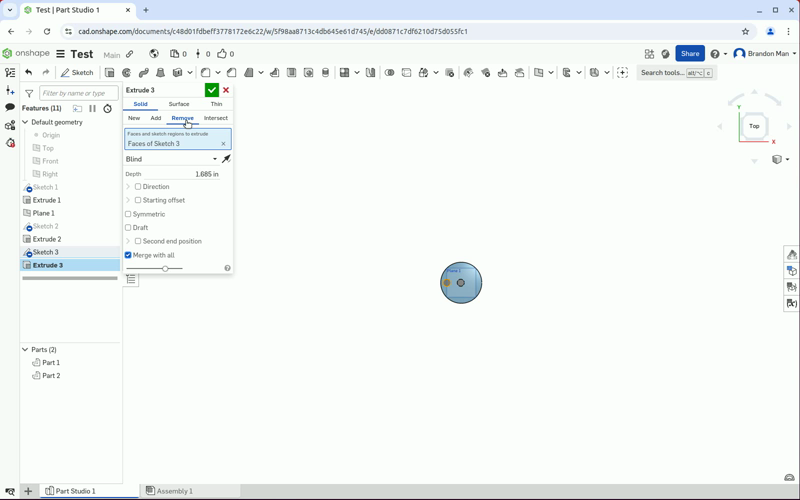
key(enter)
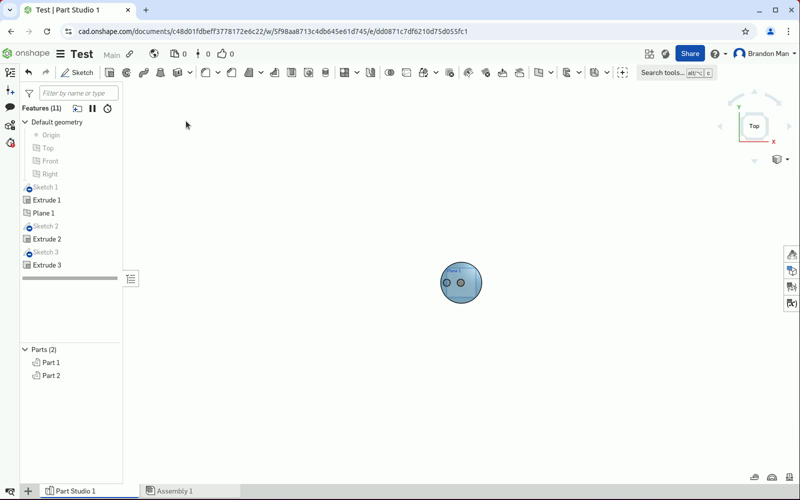
key(shift+h)
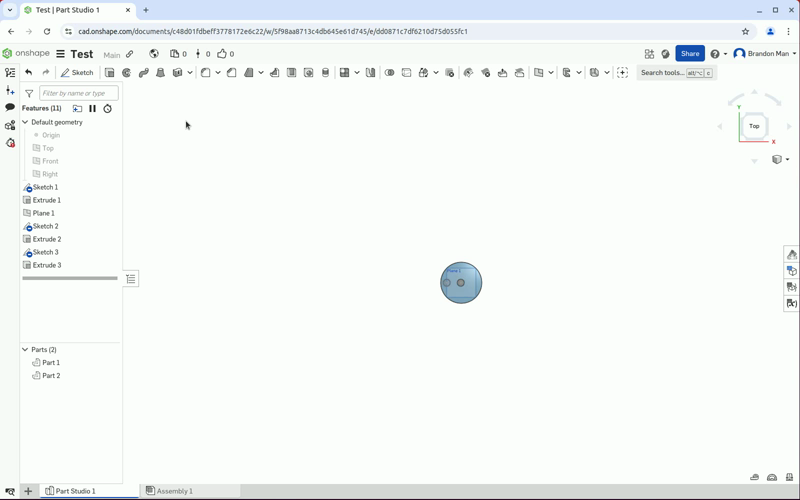
key(shift+h)
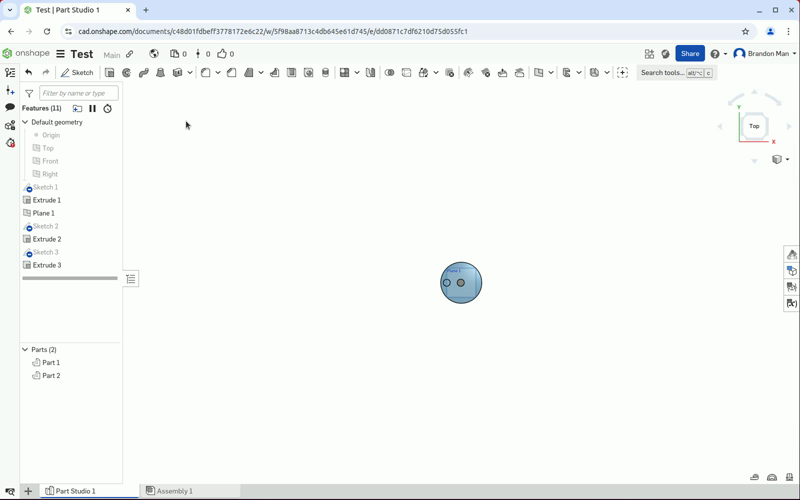
mouse_move(73, 189)
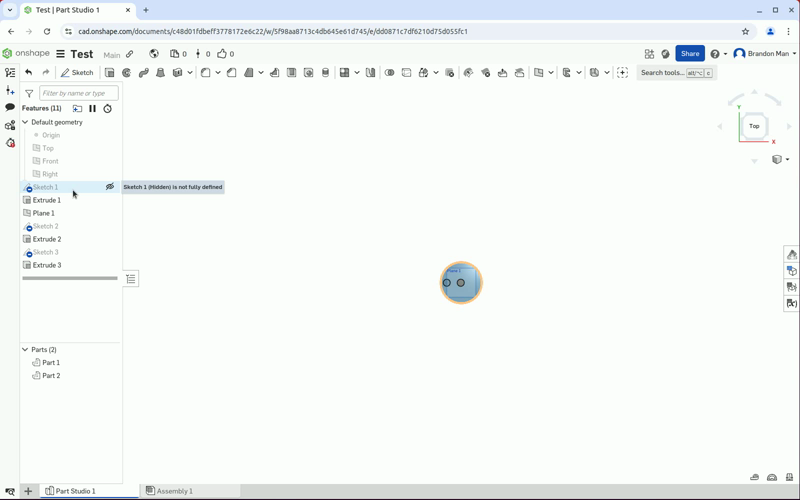
click(73, 189)
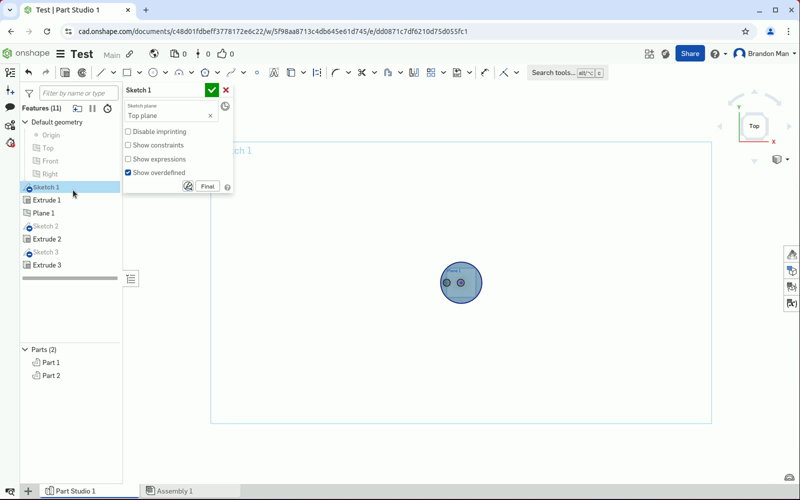
mouse_move(229, 92)
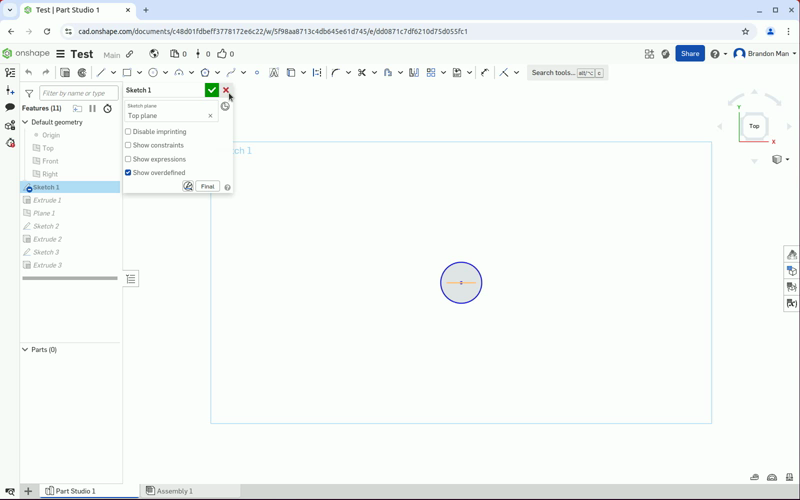
click(229, 92)
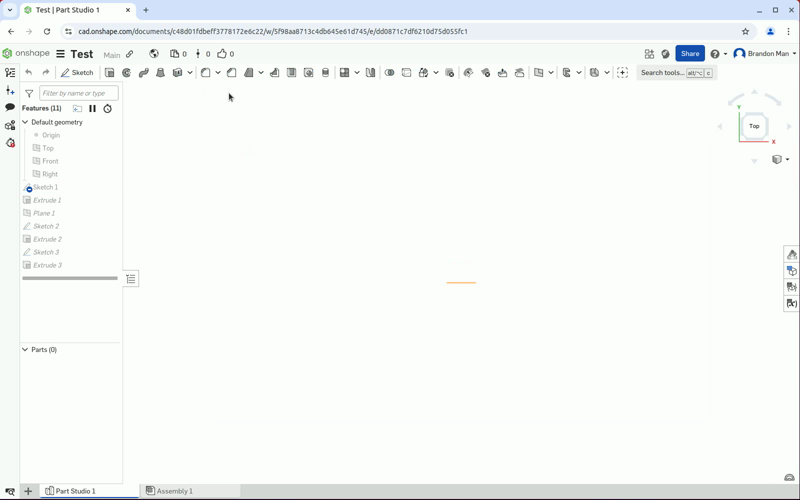
key(shift+s)
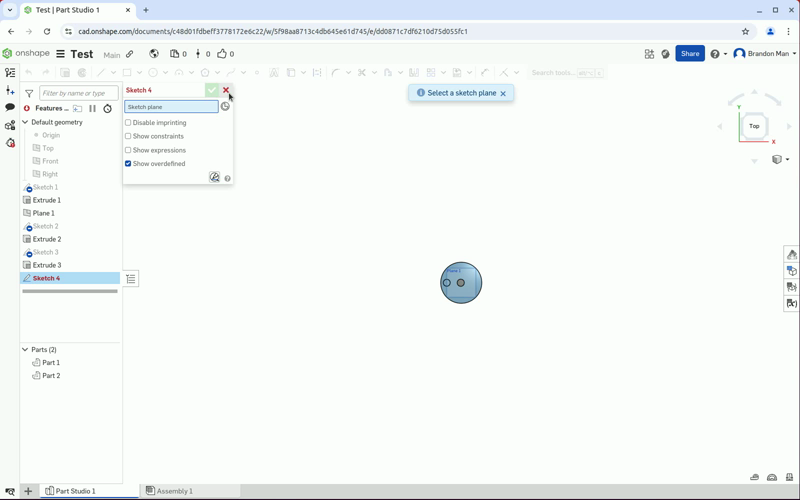
mouse_move(73, 215)
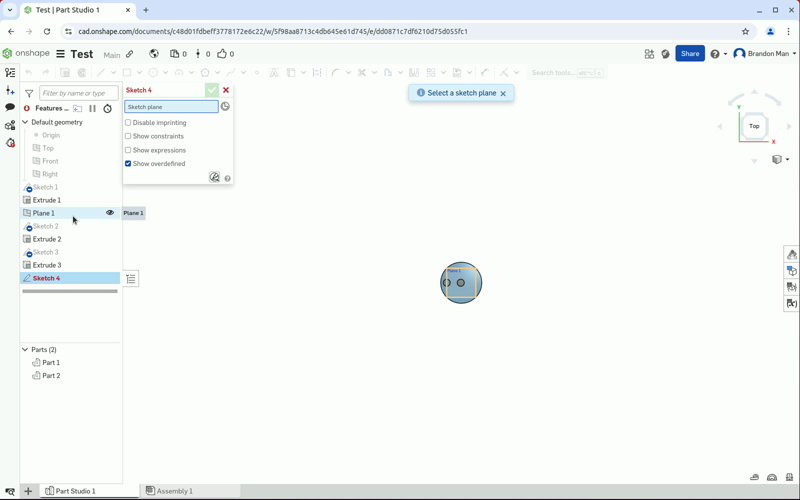
click(73, 215)
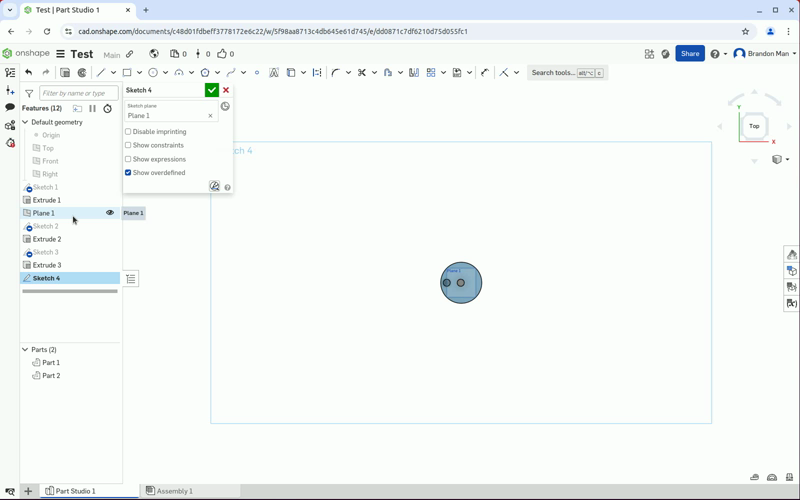
mouse_move(73, 352)
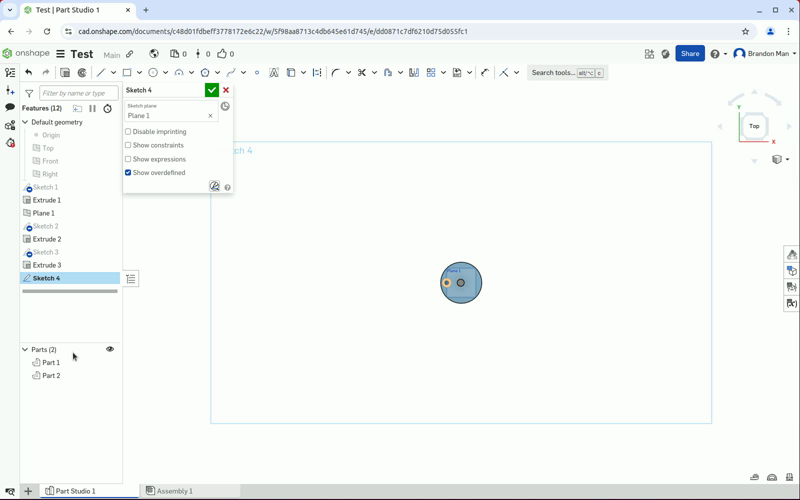
key(y)
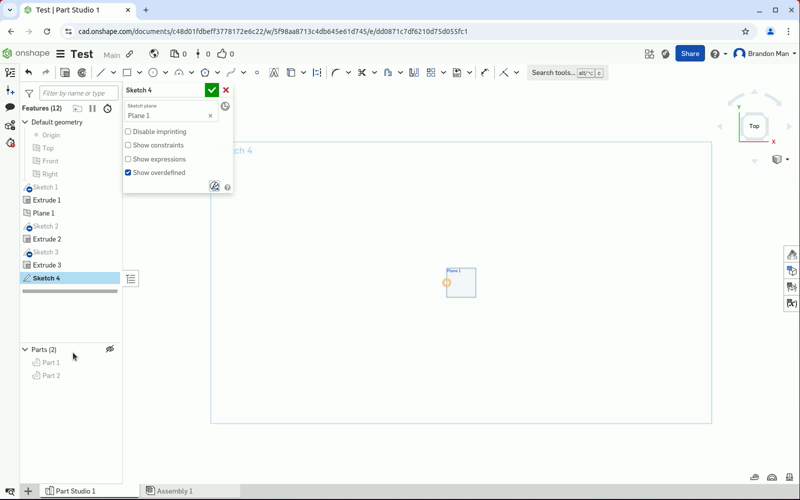
key(c)
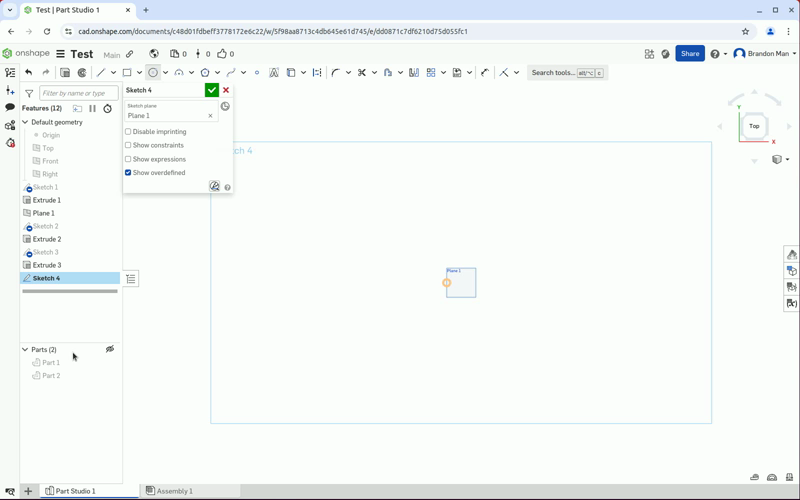
key_down(shift)
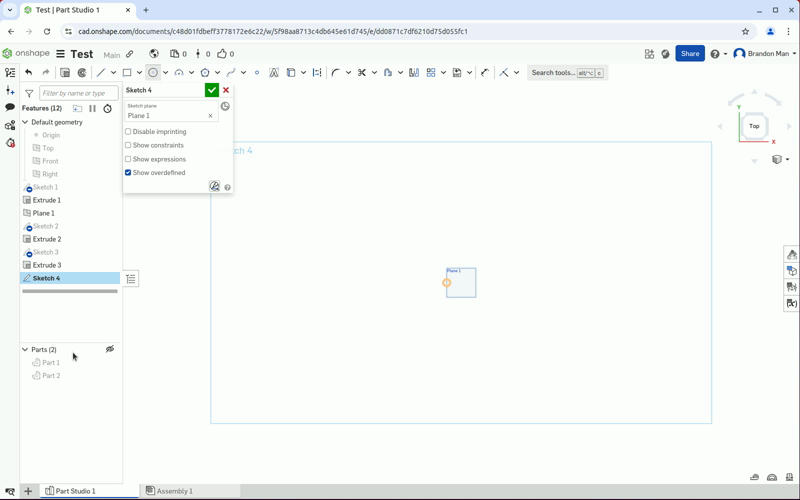
mouse_move(476, 282)
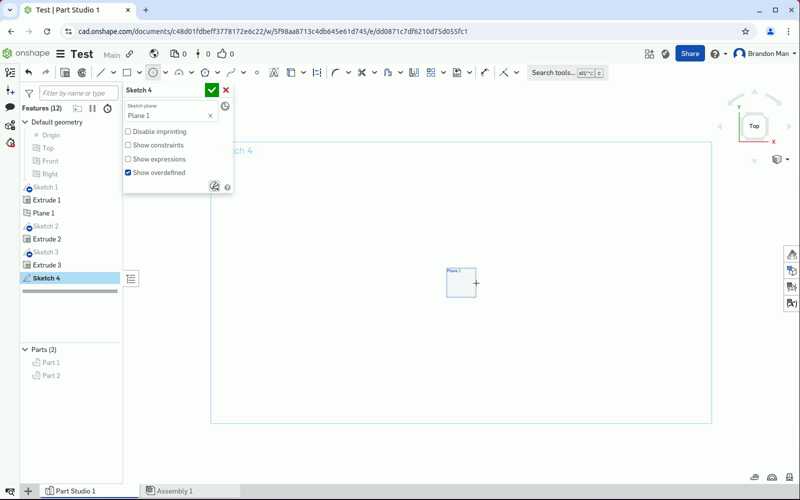
click(476, 282)
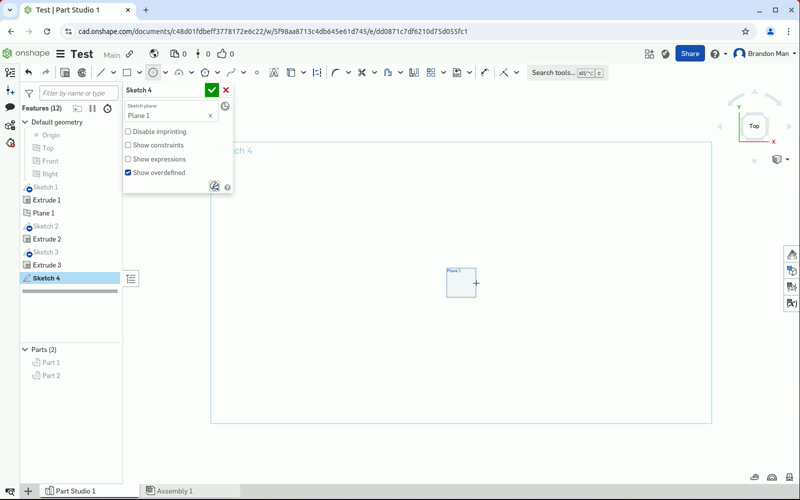
key_up(shift)
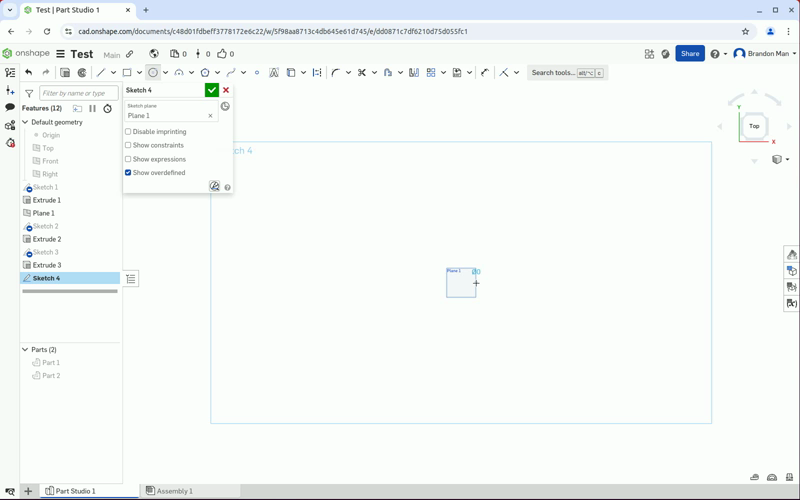
mouse_move(479, 282)
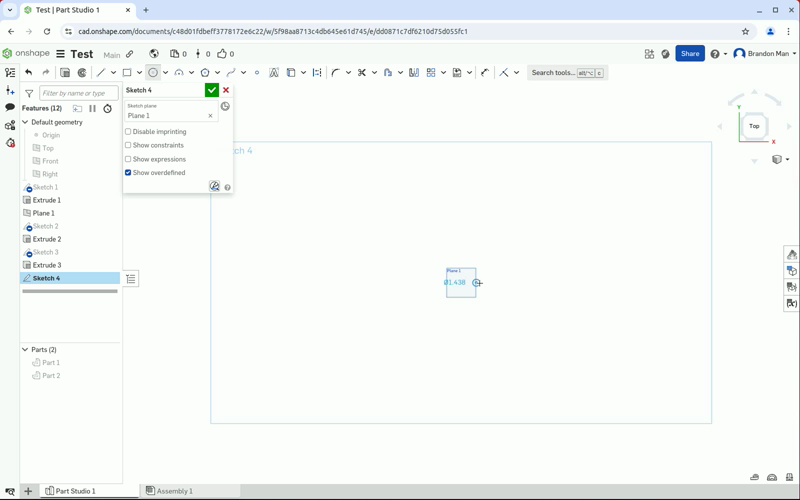
click(479, 282)
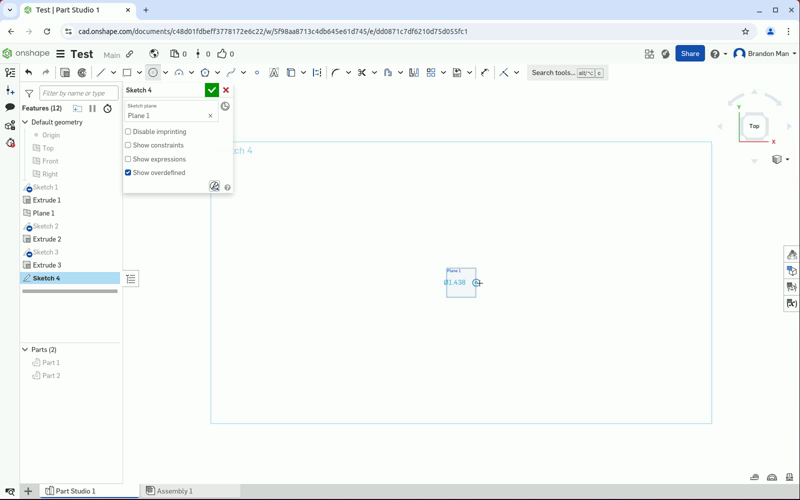
key(esc)
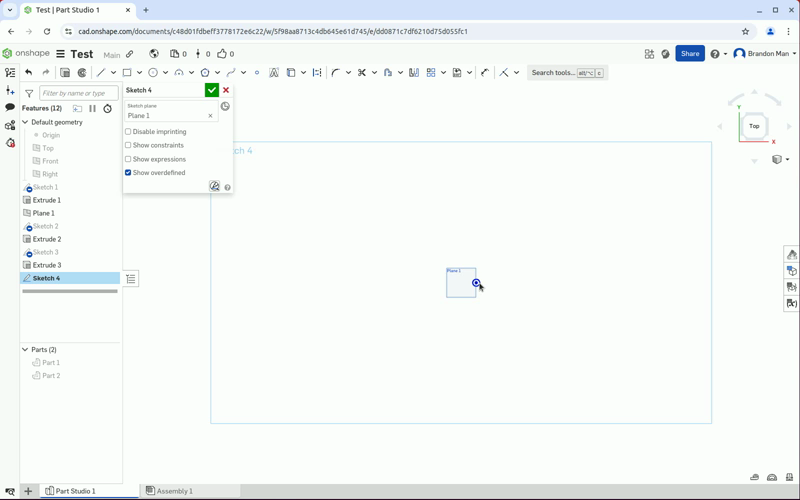
mouse_move(473, 281)
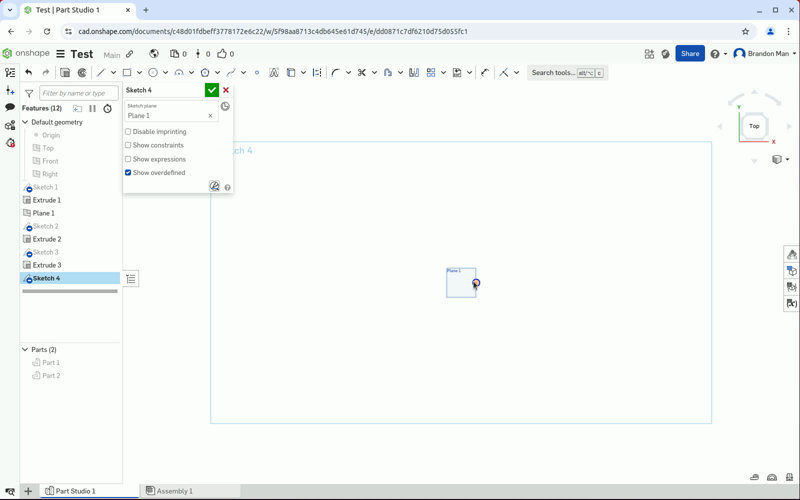
scroll(6)
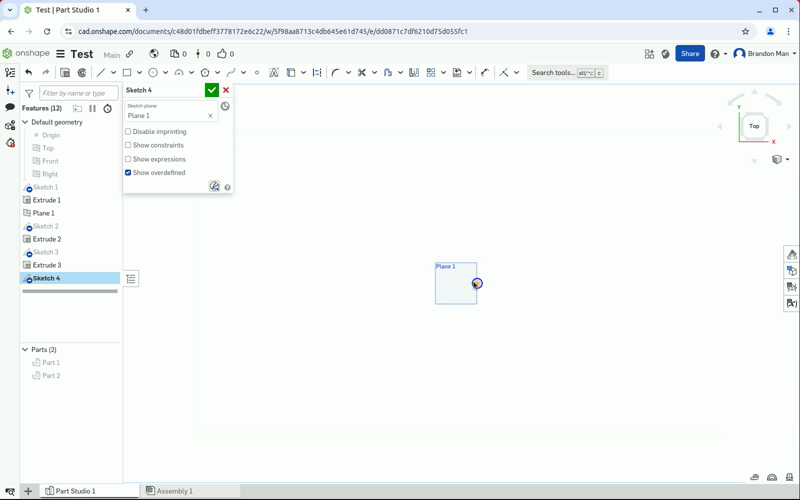
scroll(6)
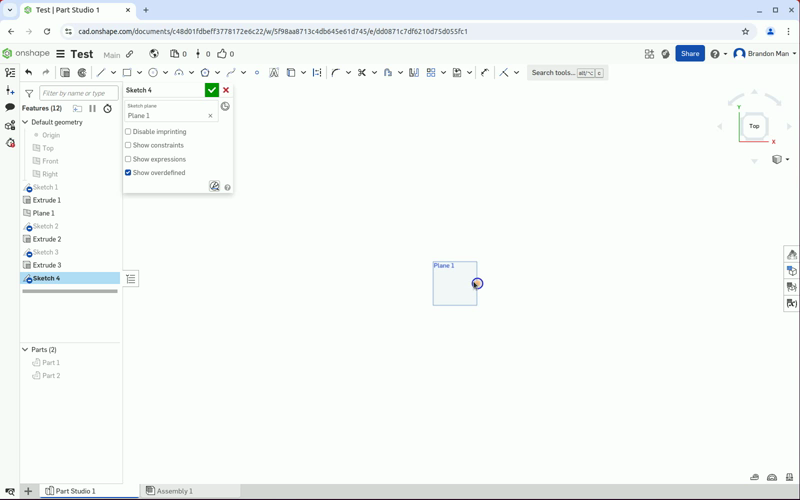
scroll(6)
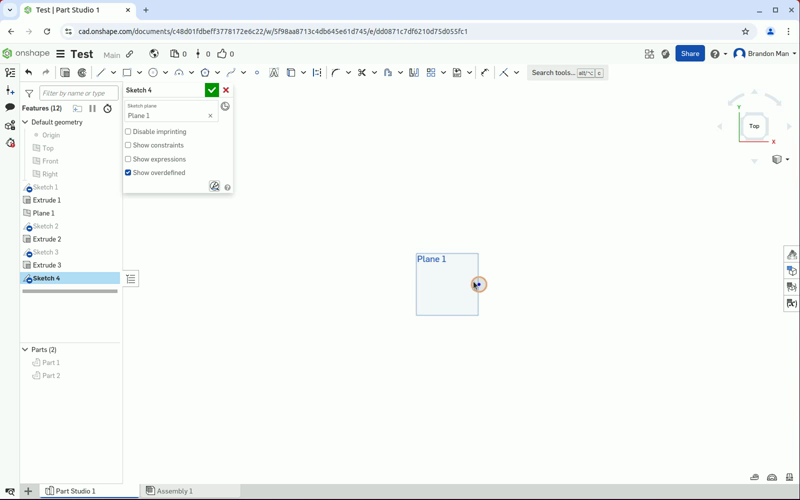
scroll(6)
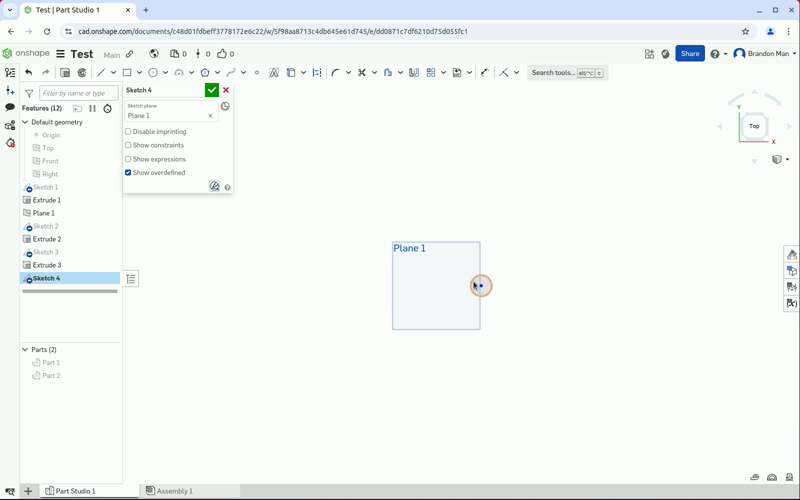
scroll(6)
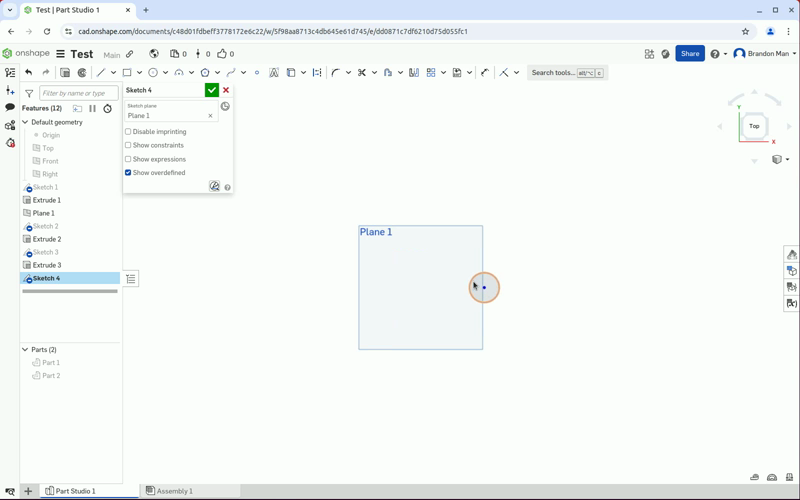
scroll(6)
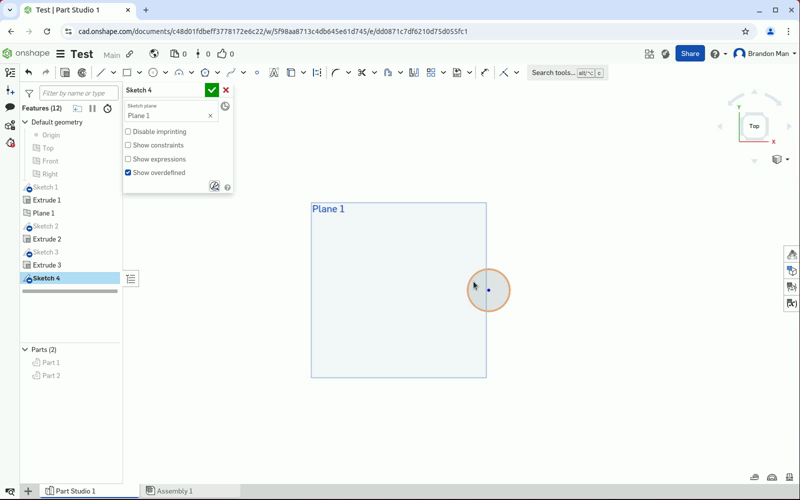
scroll(6)
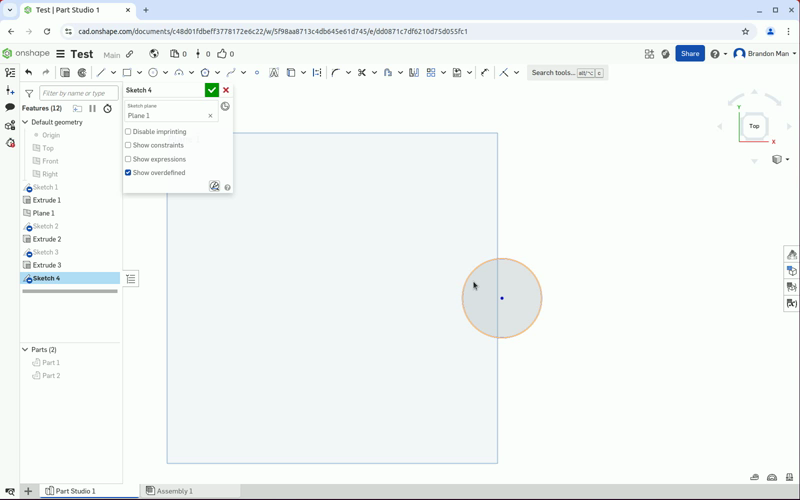
click(473, 281)
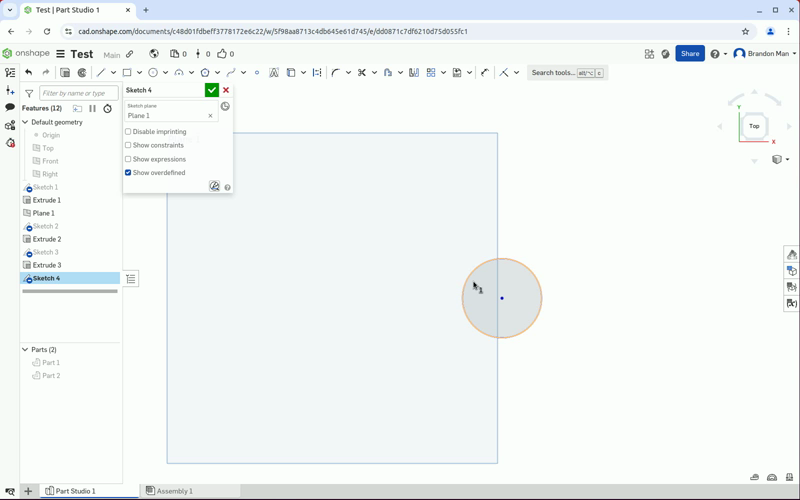
scroll(-6)
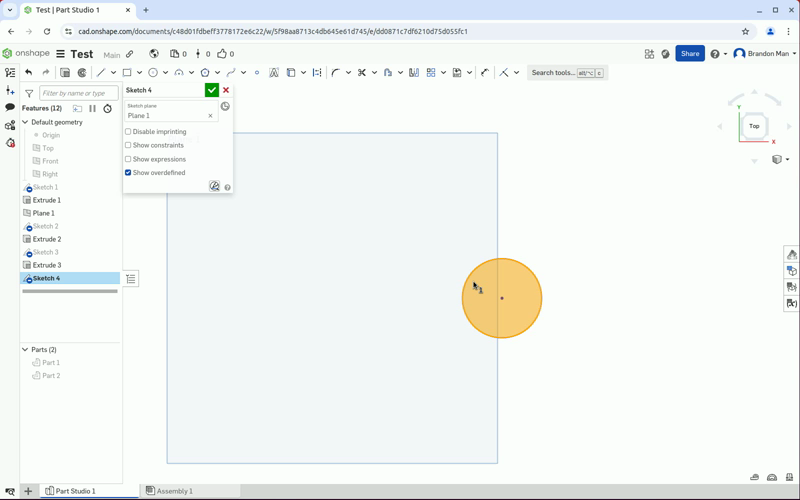
scroll(-6)
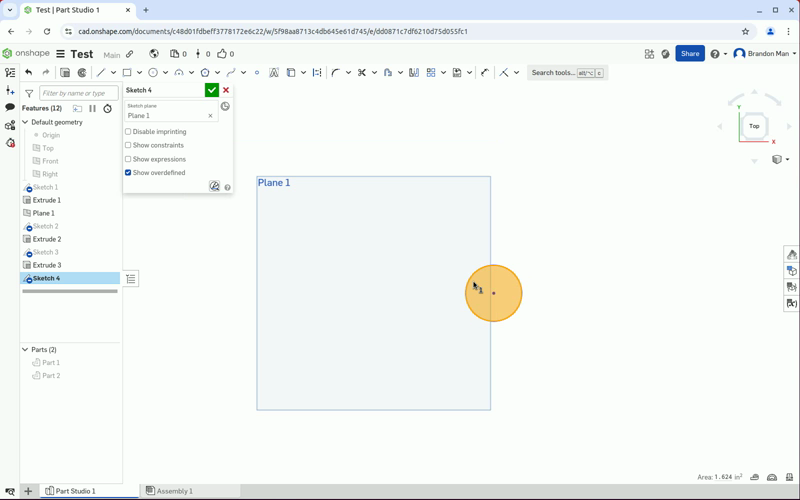
scroll(-6)
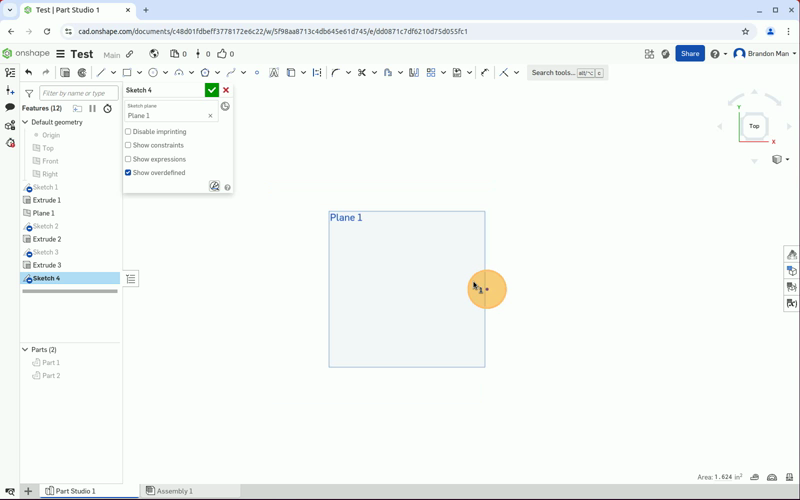
scroll(-6)
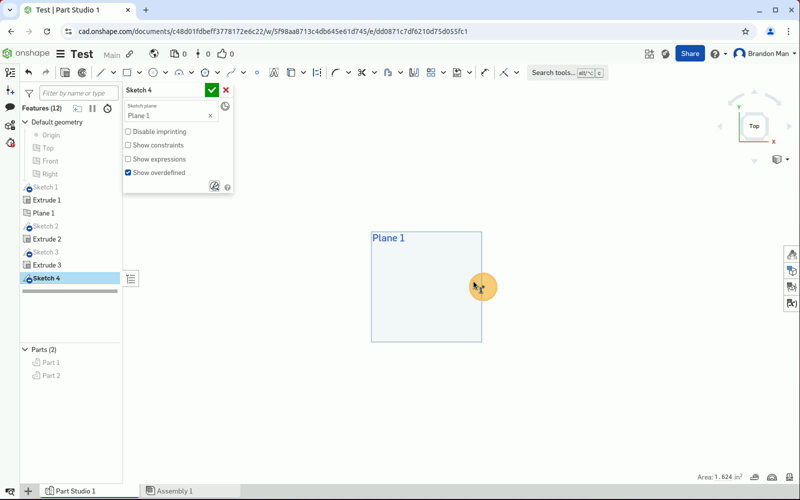
scroll(-6)
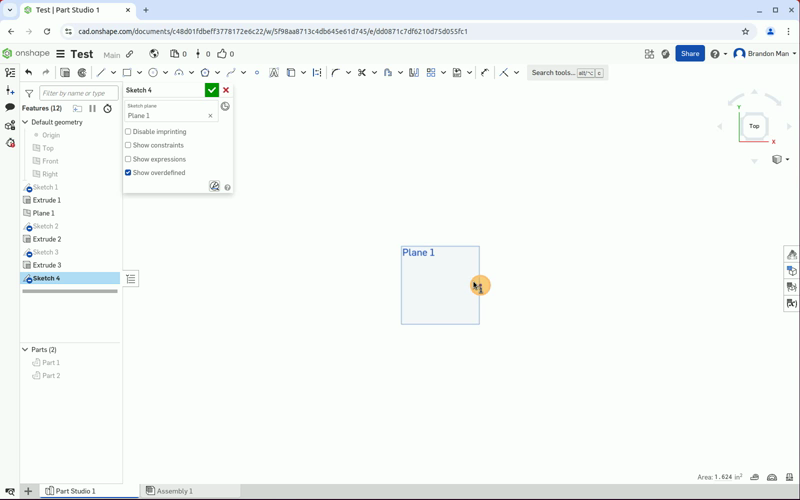
scroll(-6)
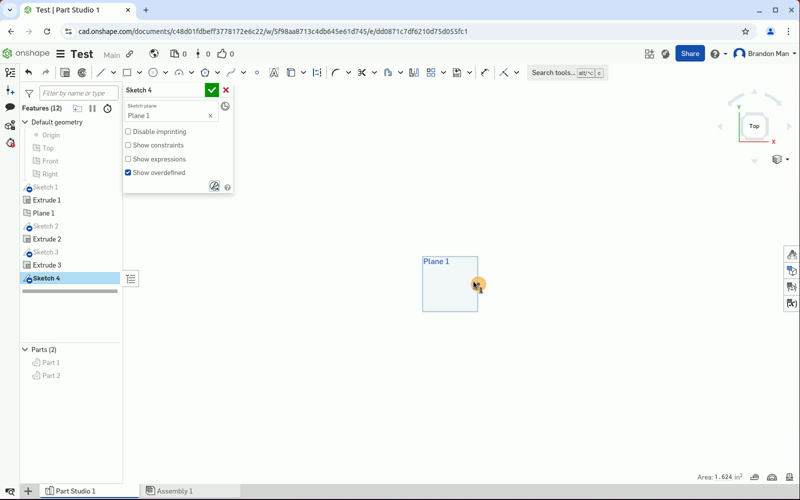
scroll(-6)
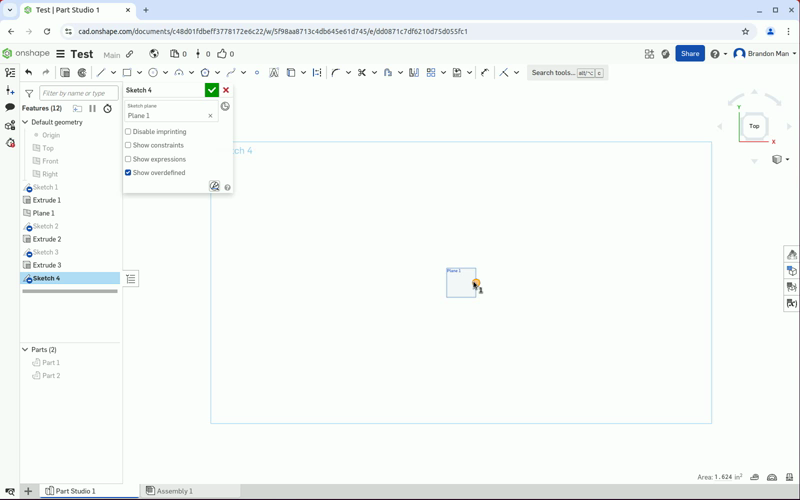
mouse_move(73, 352)
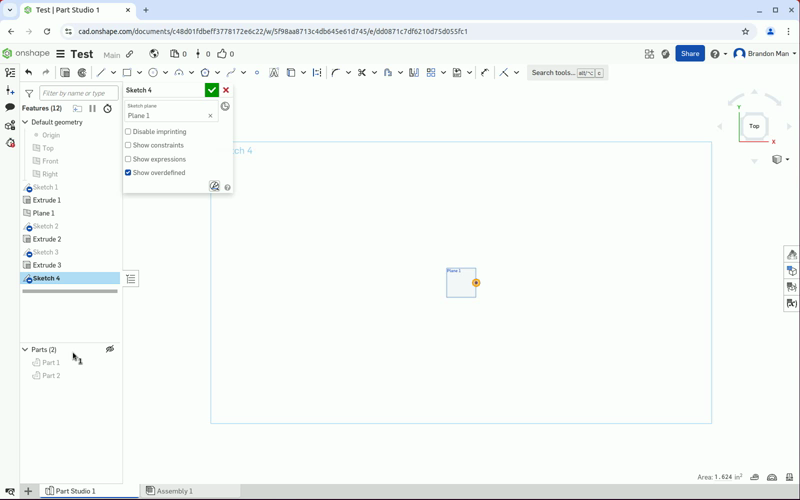
key(shift+y)
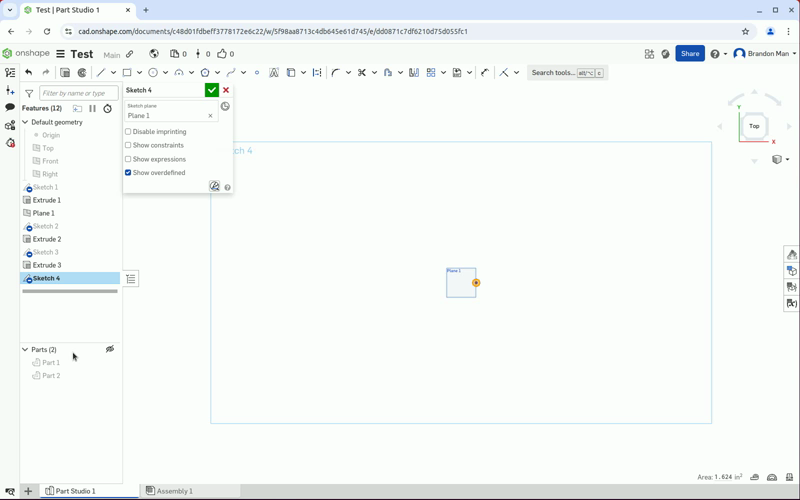
key(shift+e)
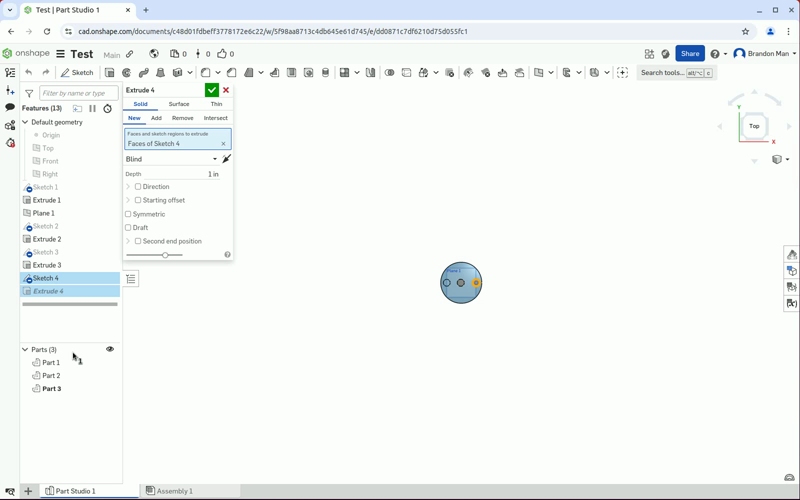
mouse_move(143, 106)
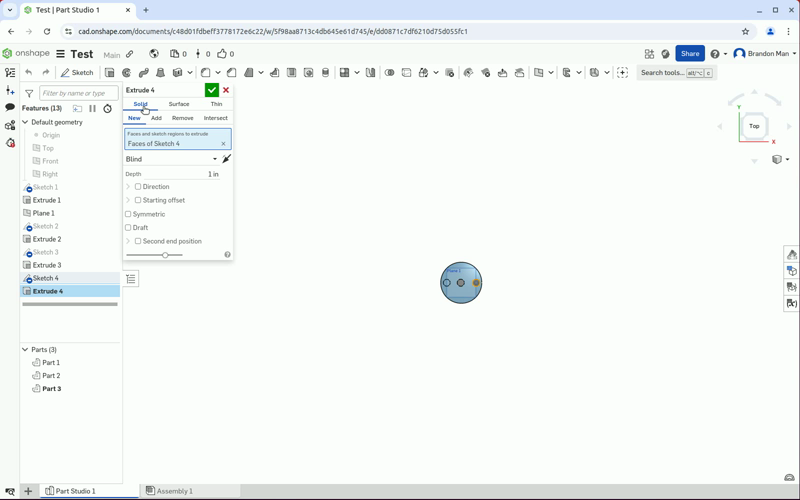
click(143, 106)
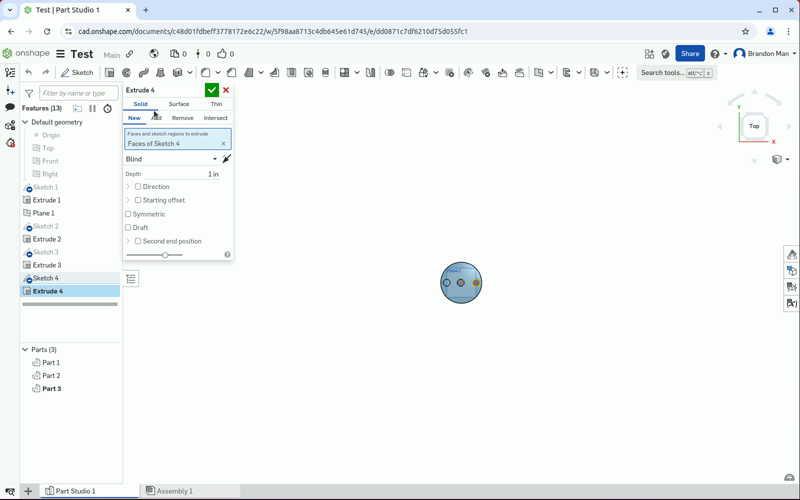
mouse_move(186, 120)
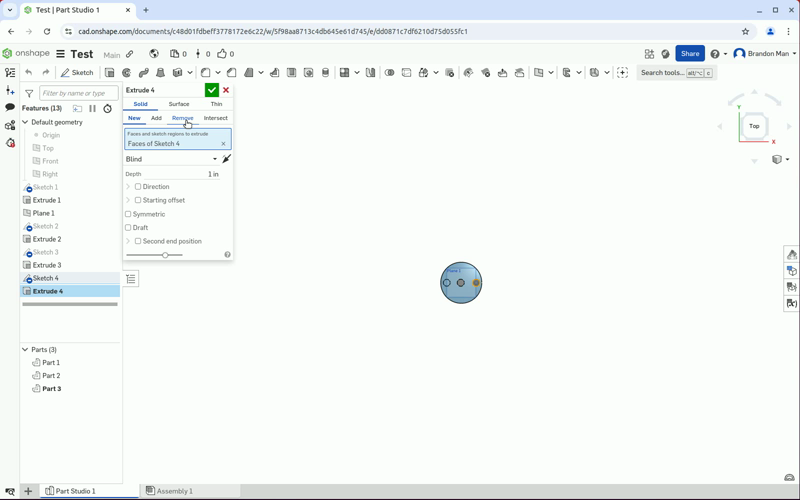
click(186, 120)
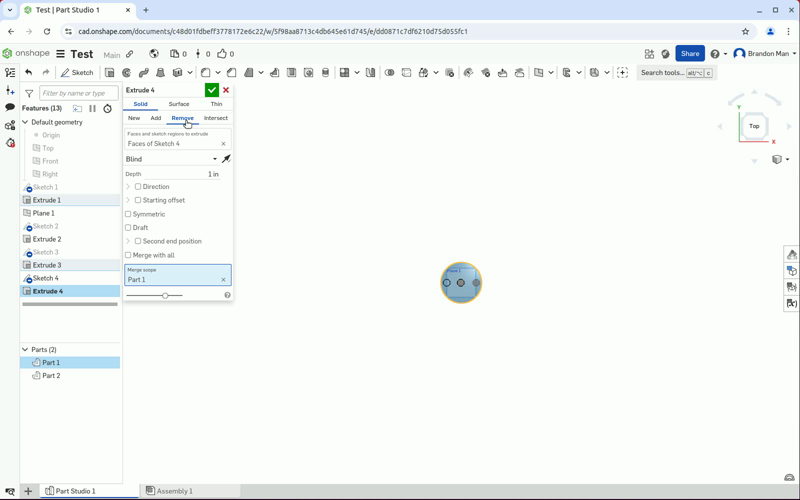
key(tab, 4)
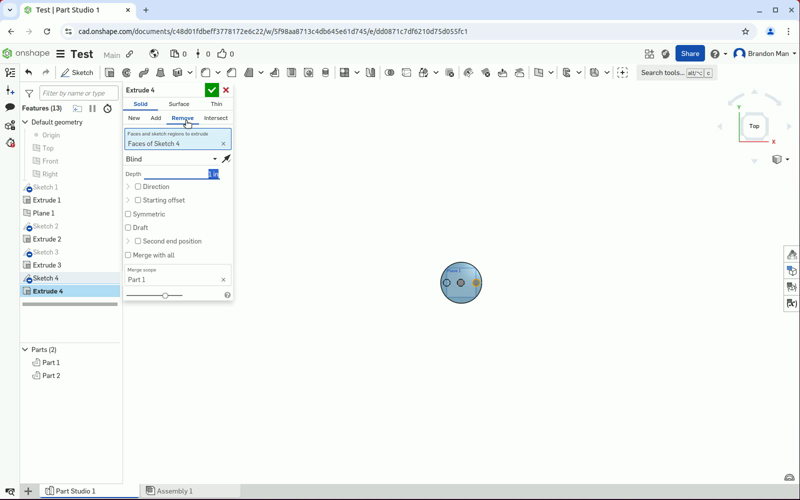
text(1.685)
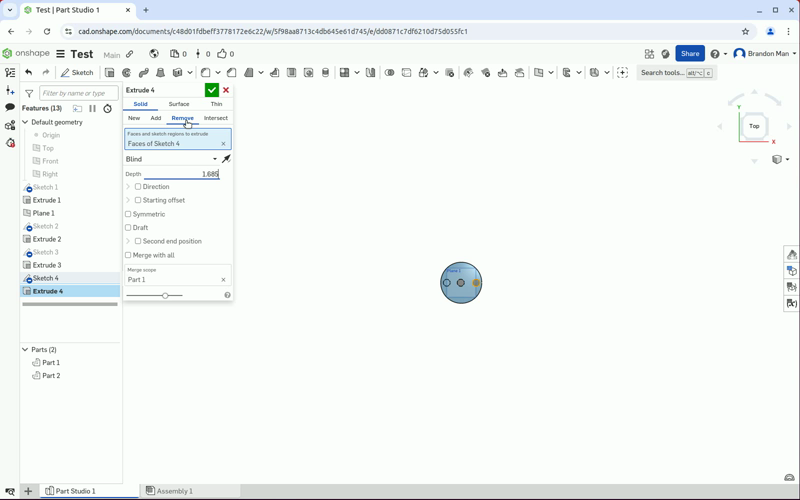
key(tab, 6)
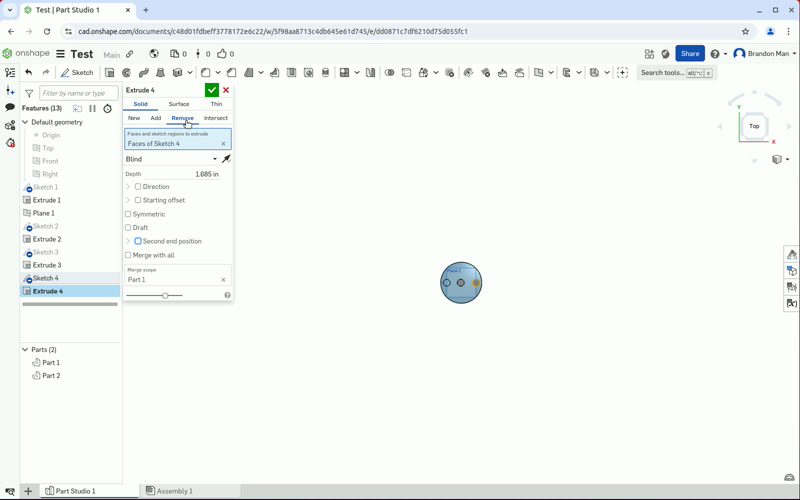
key(space)
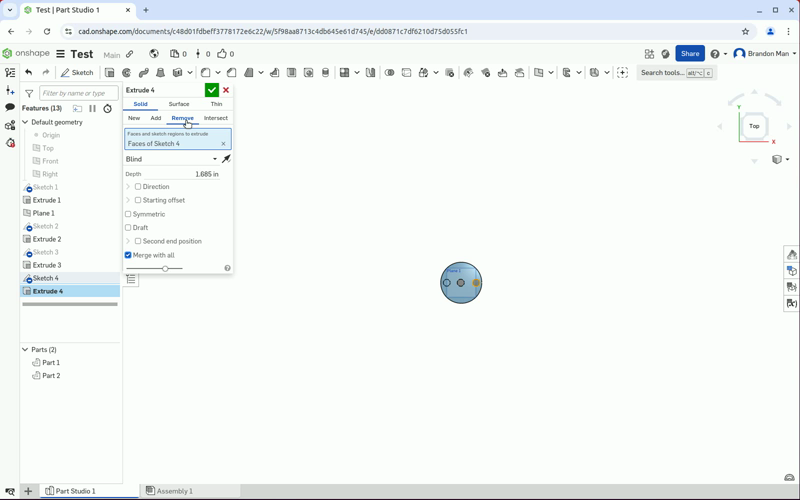
key(enter)
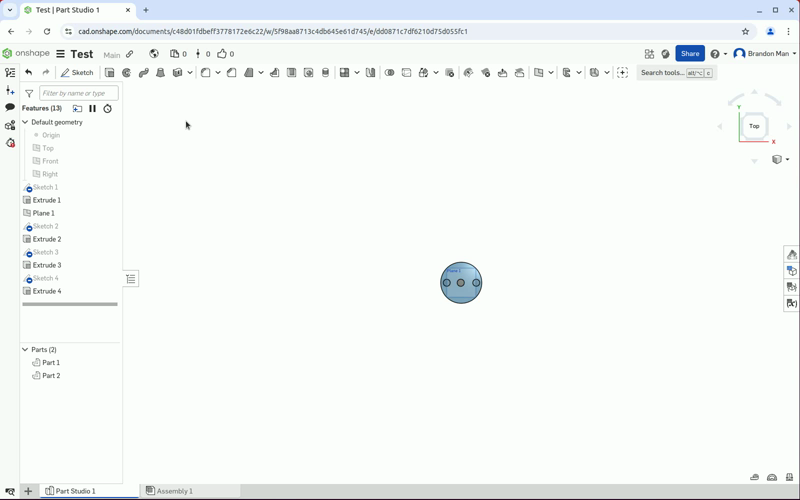
key(shift+h)
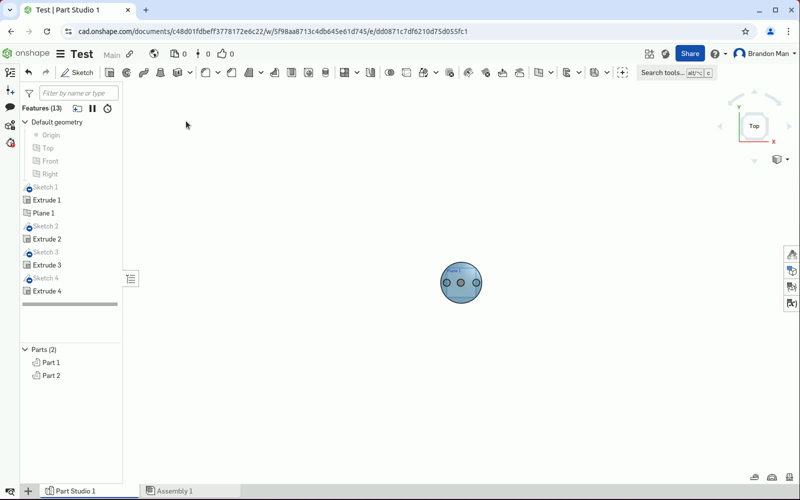
key(shift+h)
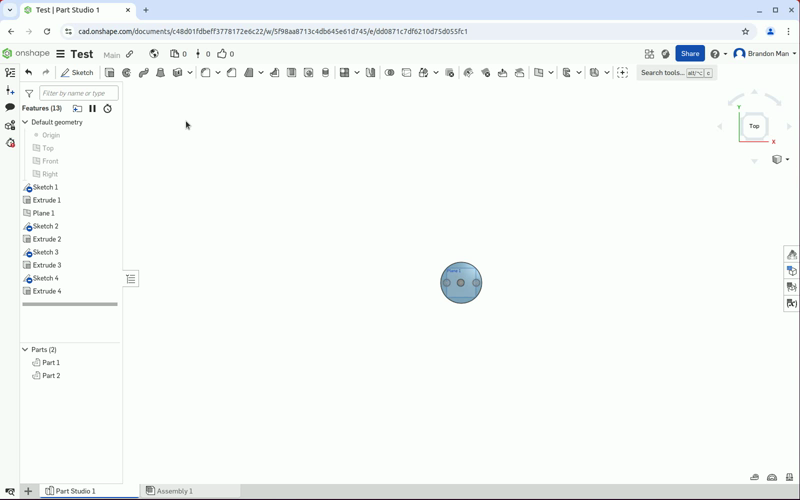
key(shift+7)
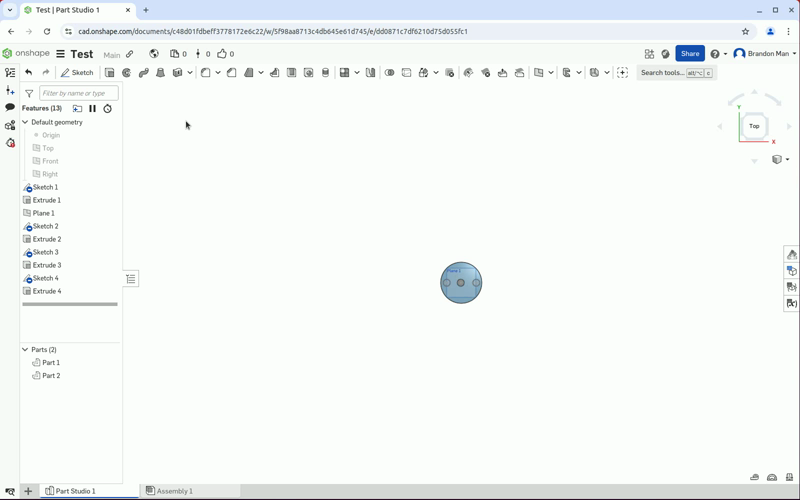
key(up, 3)
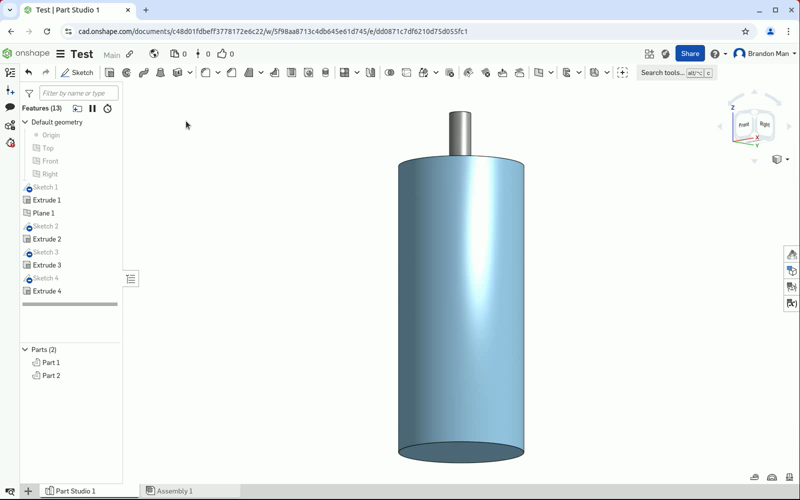
key(left, 3)
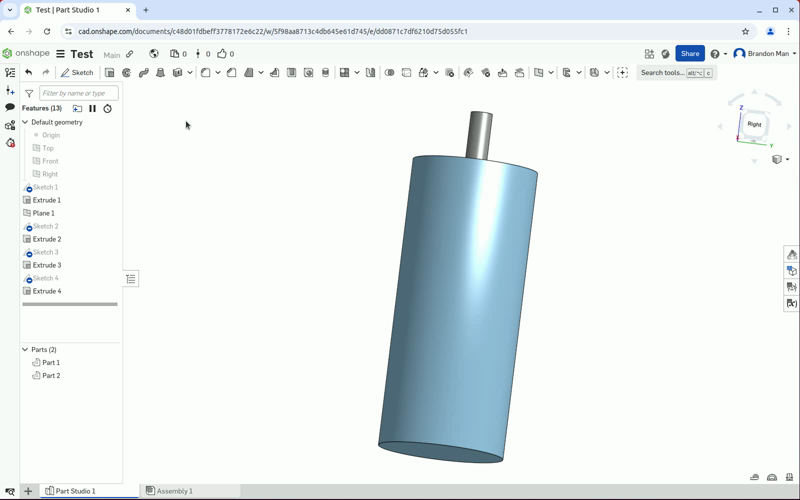
key(right, 3)
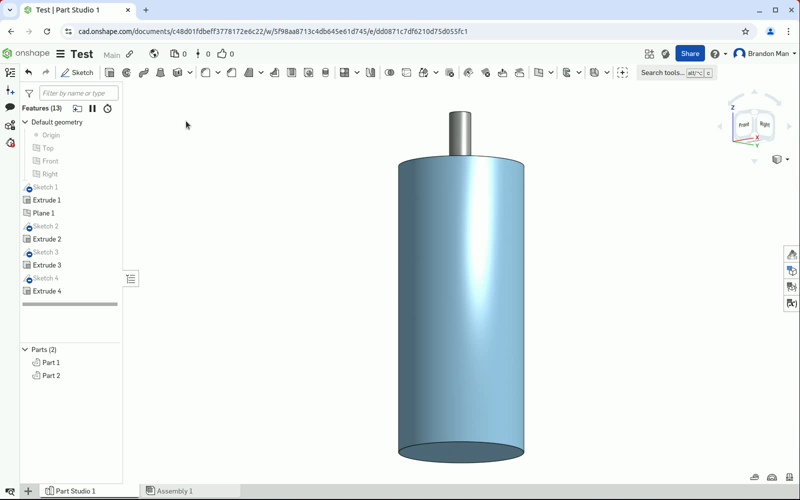
key(down, 3)
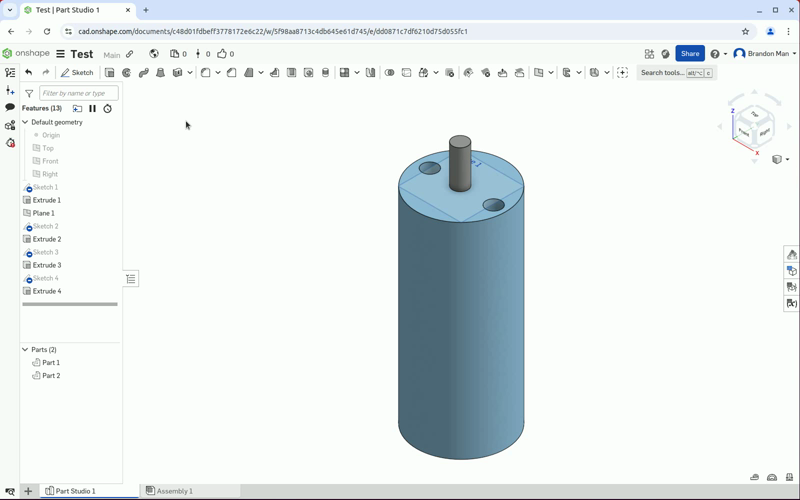
mouse_move(73, 189)
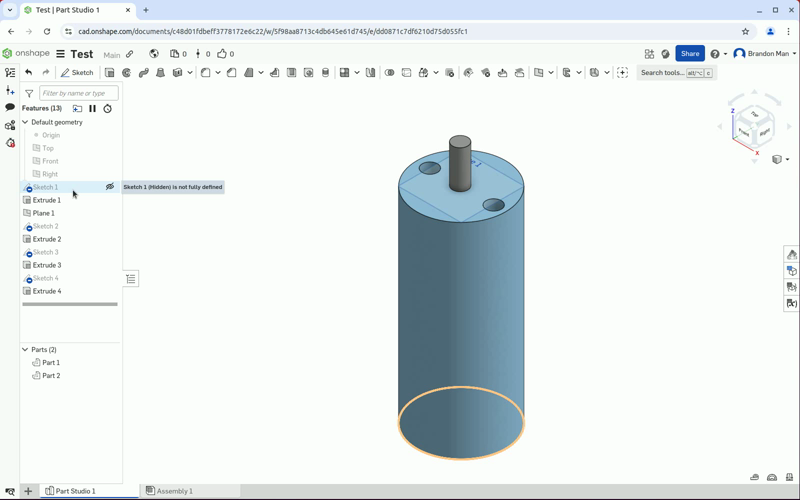
click(73, 189)